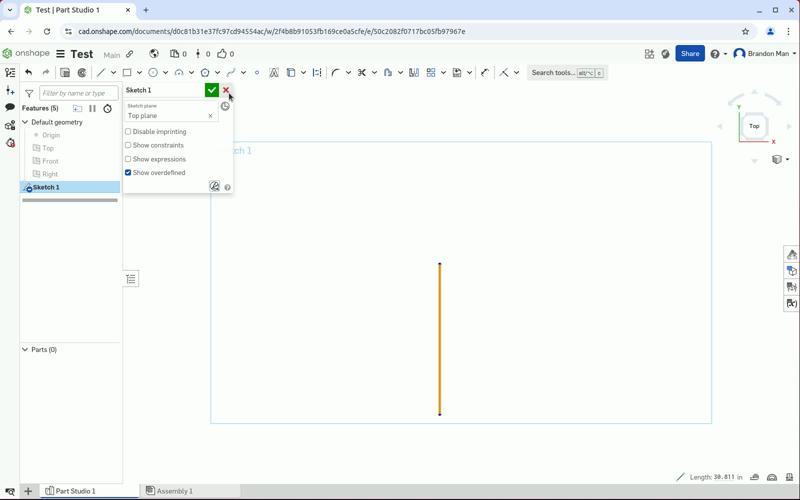
key(shift+h)
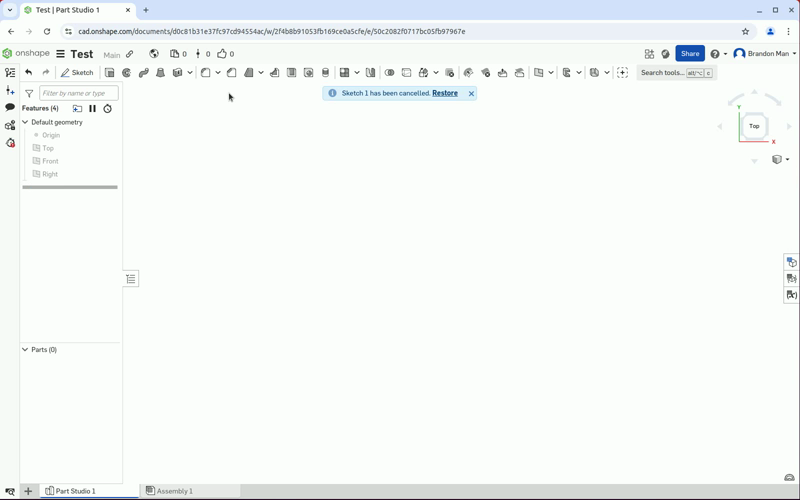
mouse_move(73, 352)
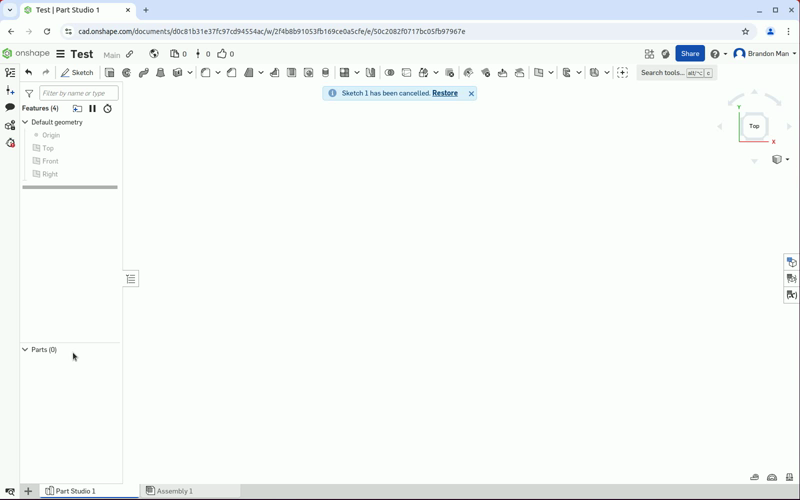
key(y)
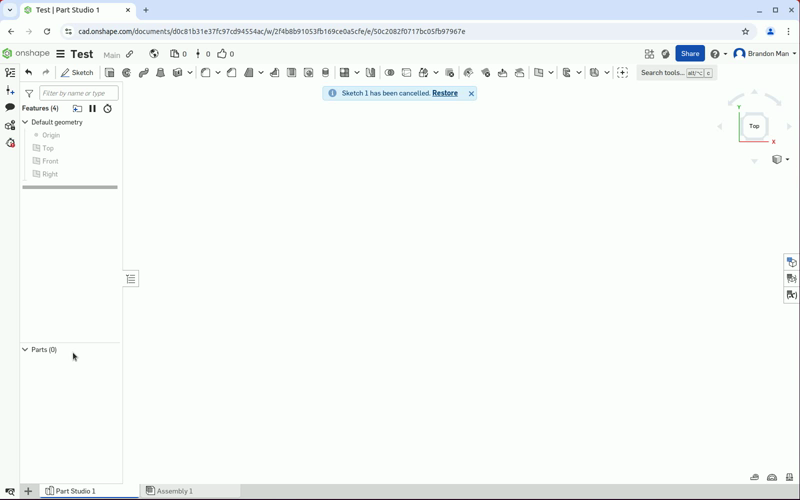
key(shift+p)
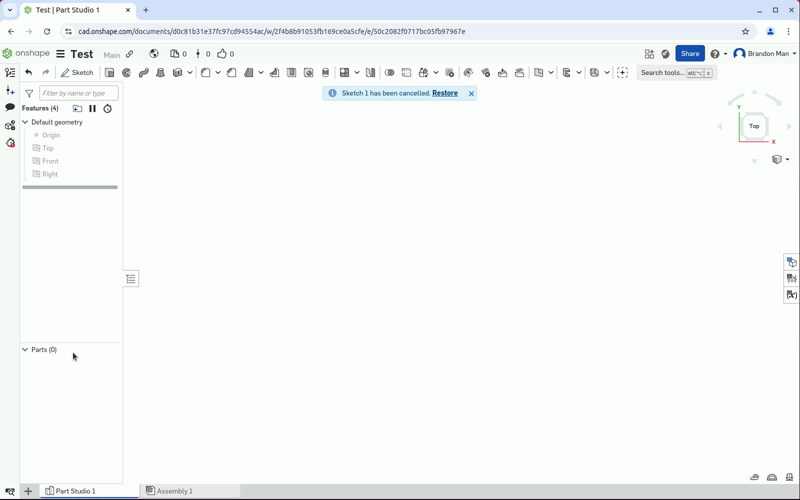
key(space)
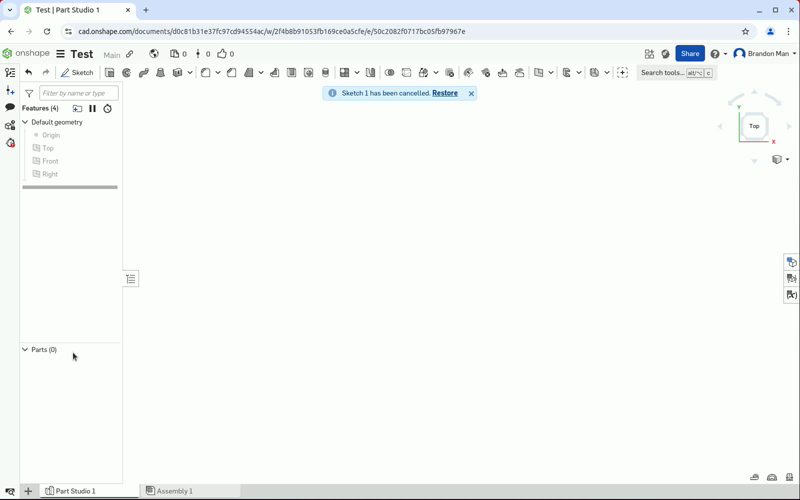
key_down(shift)
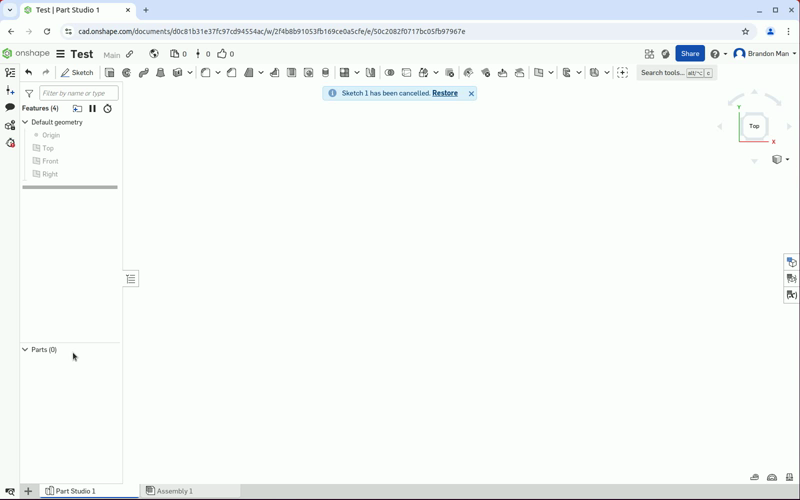
key(up)
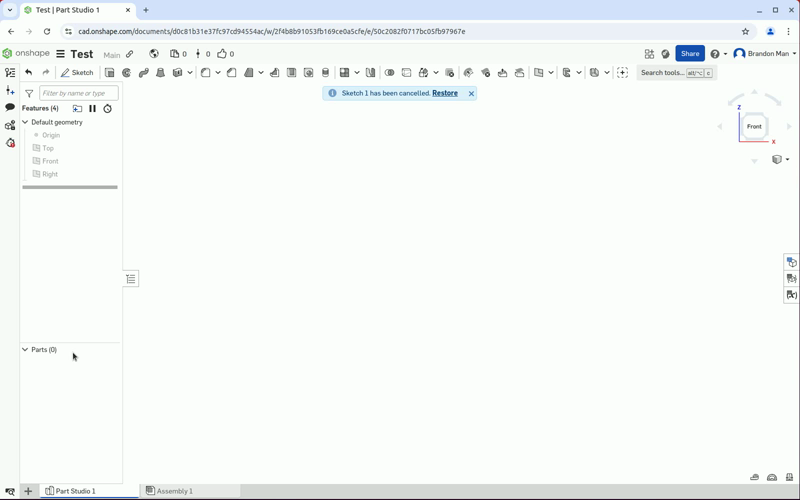
key_up(shift)
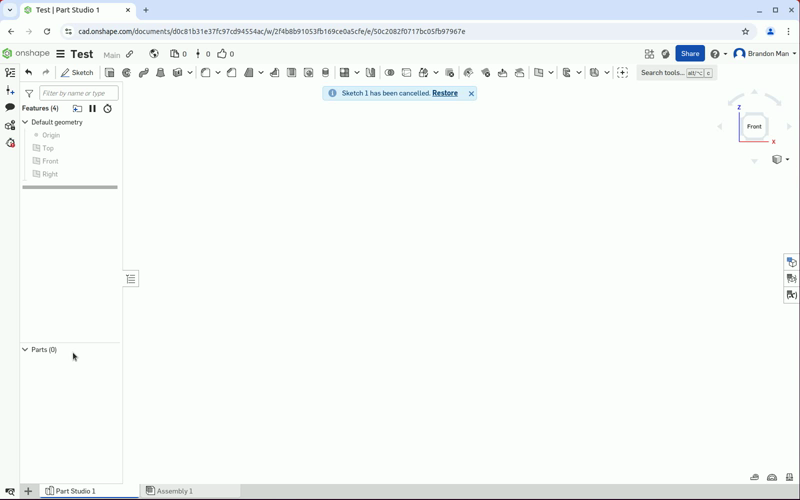
mouse_move(73, 352)
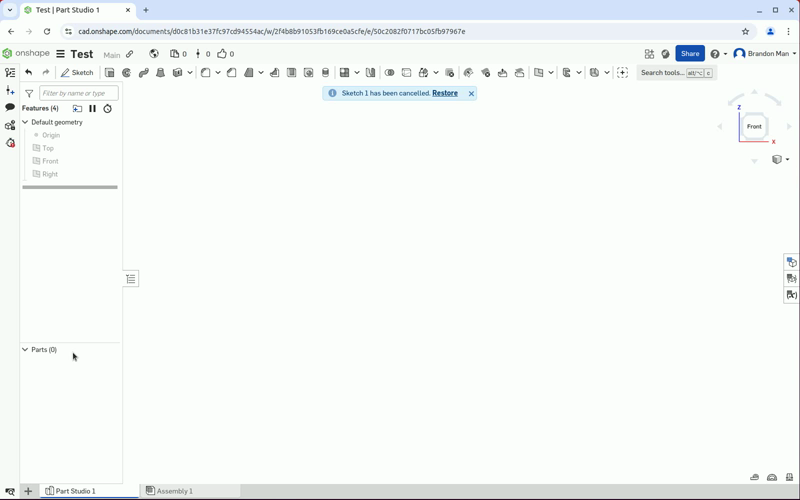
key(shift+y)
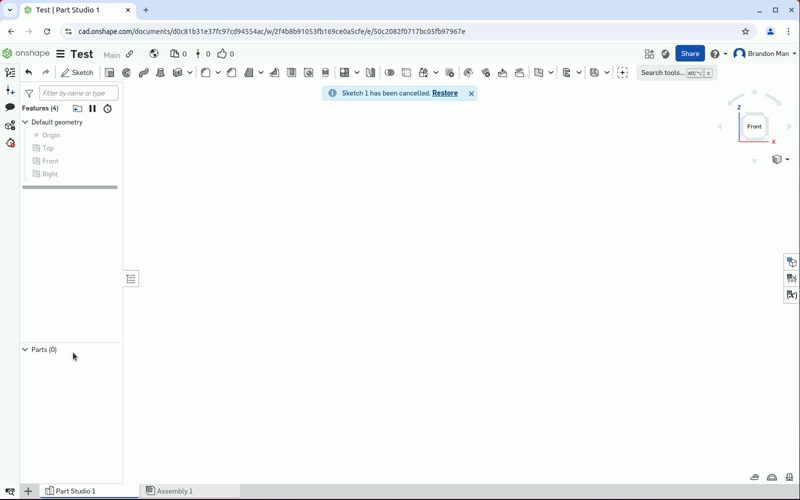
key(shift+s)
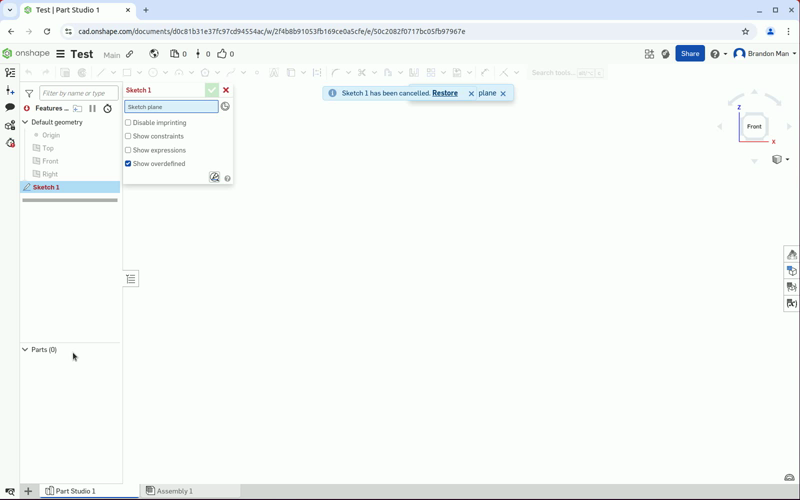
mouse_move(73, 163)
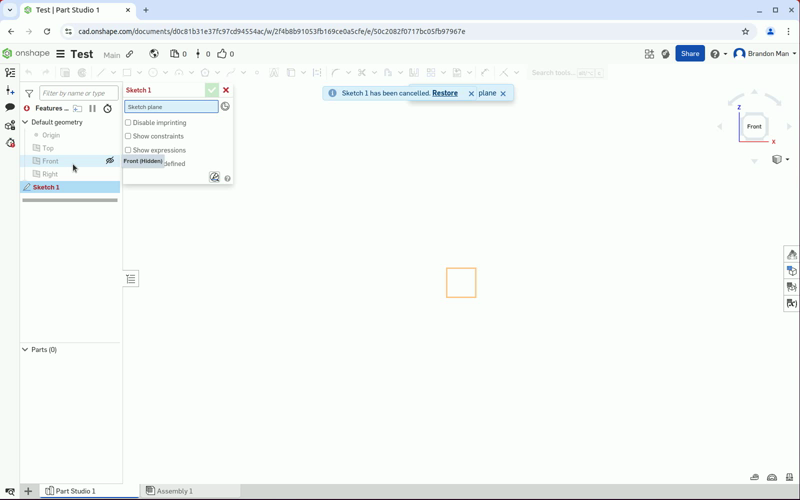
click(73, 163)
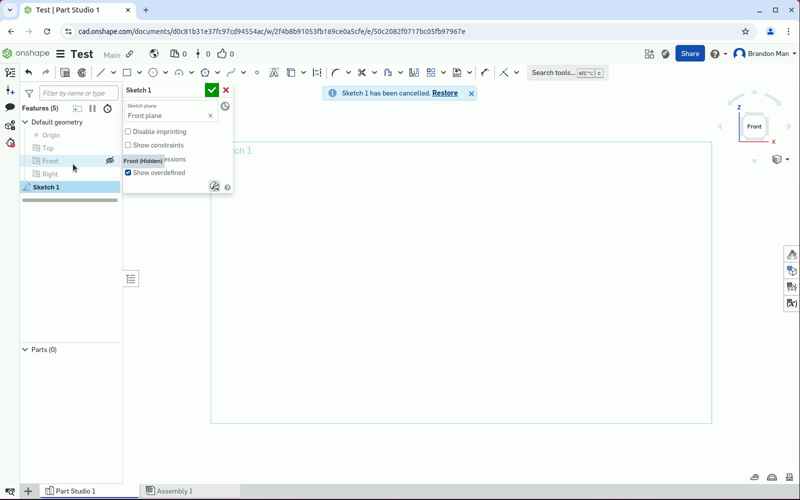
mouse_move(73, 352)
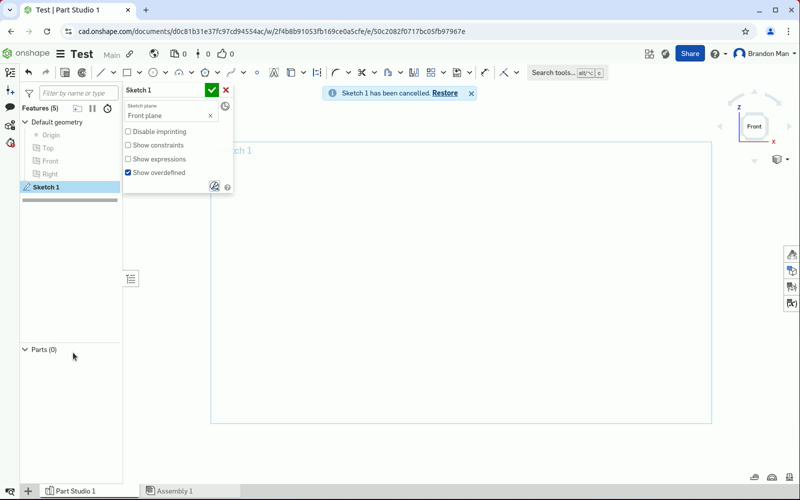
key(y)
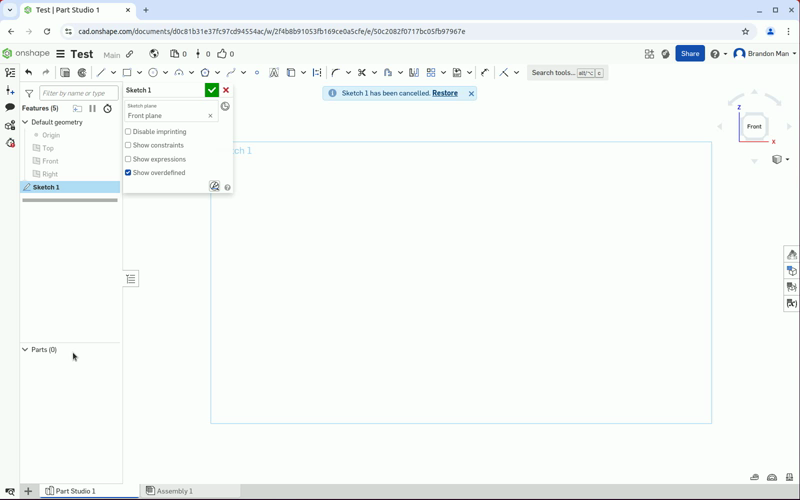
key(l)
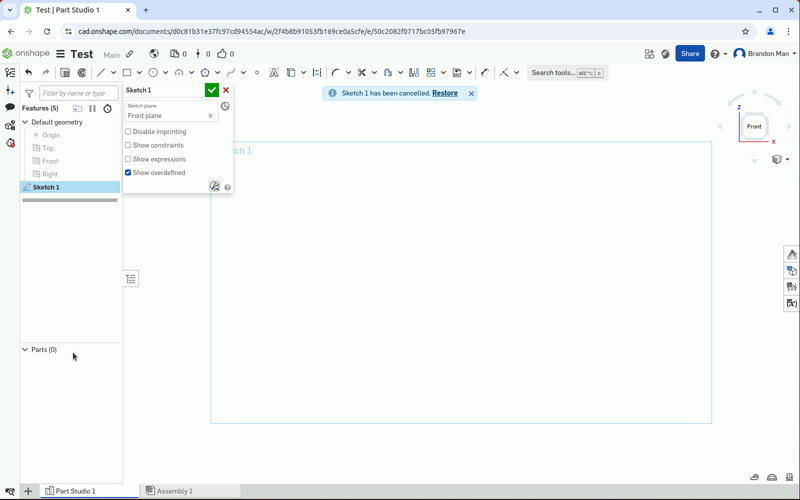
key_down(shift)
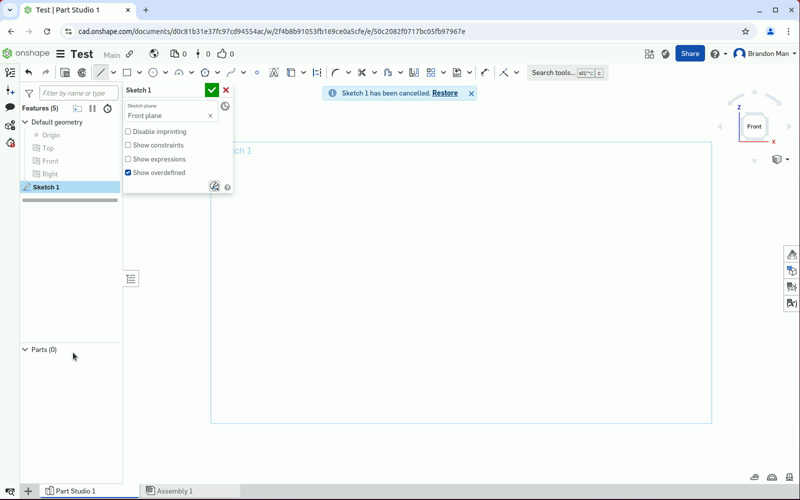
mouse_move(348, 292)
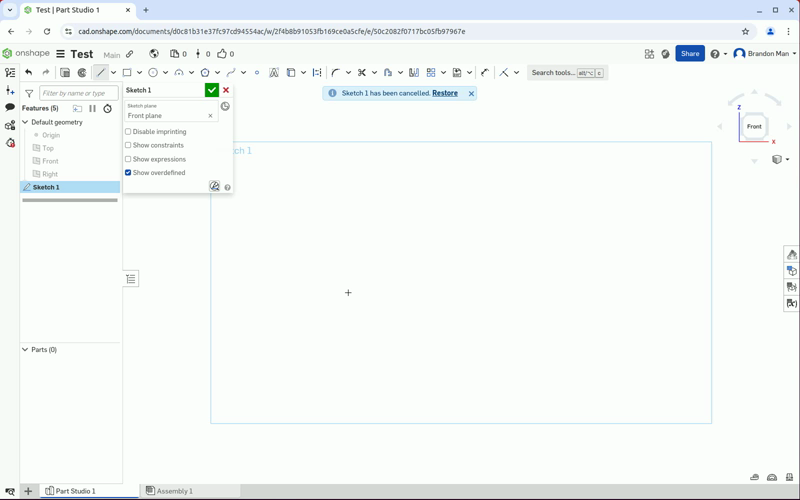
click(348, 292)
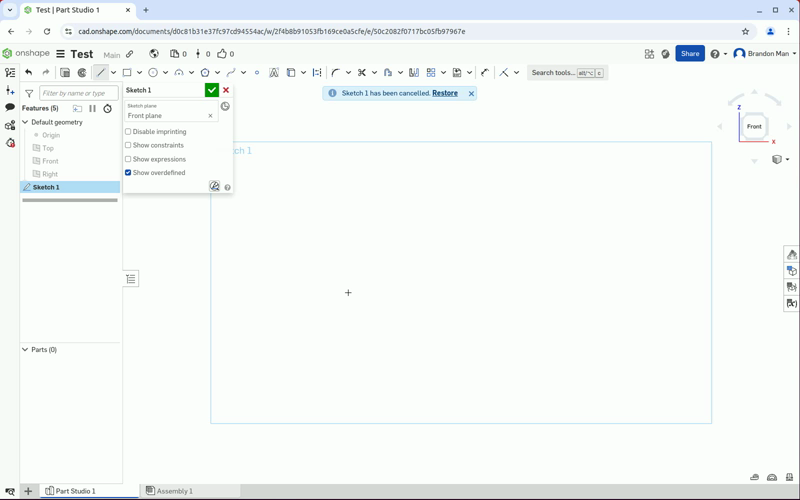
key_up(shift)
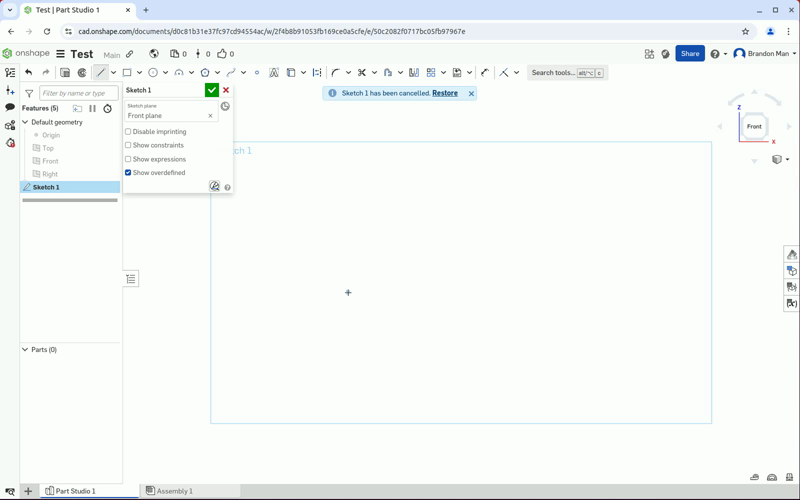
key_down(shift)
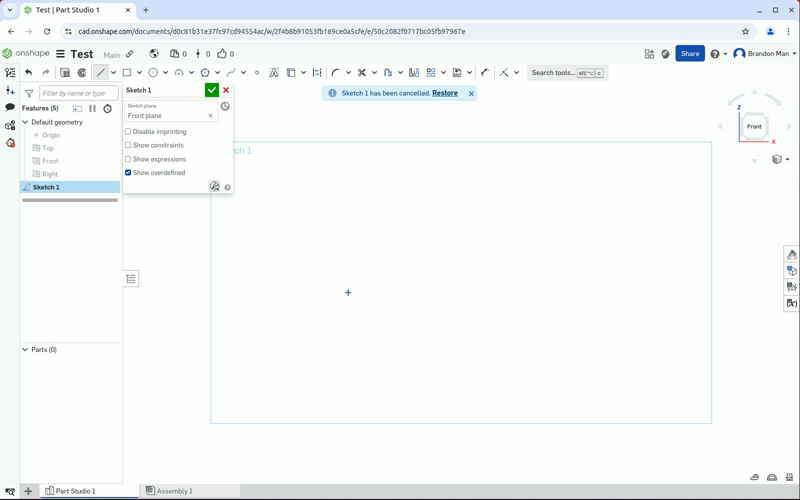
mouse_move(378, 292)
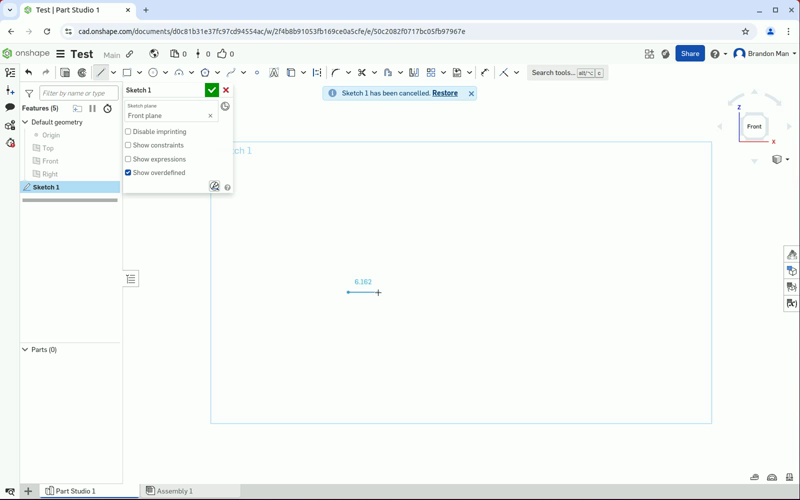
mouse_move(359, 292)
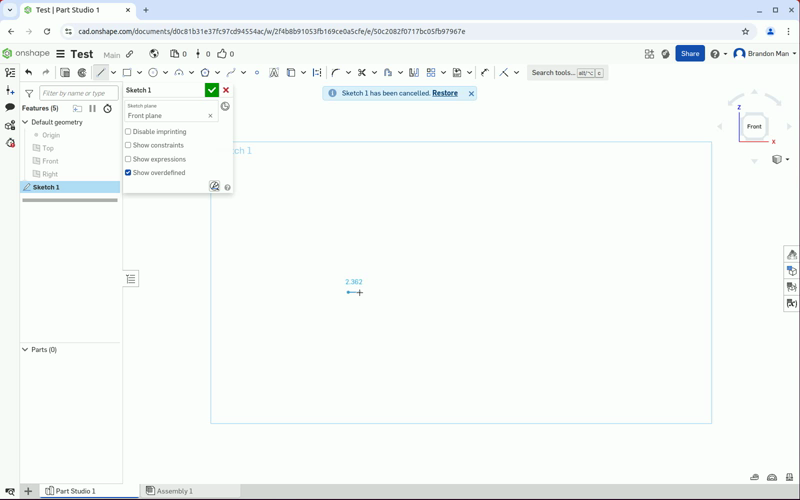
click(359, 292)
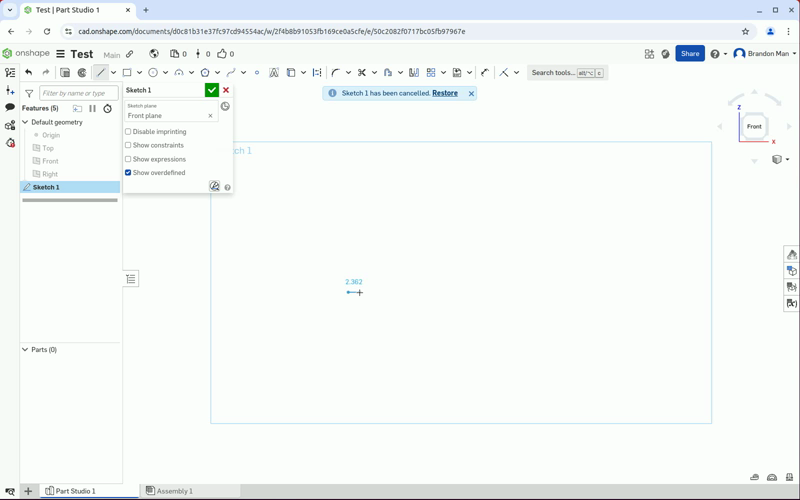
key_up(shift)
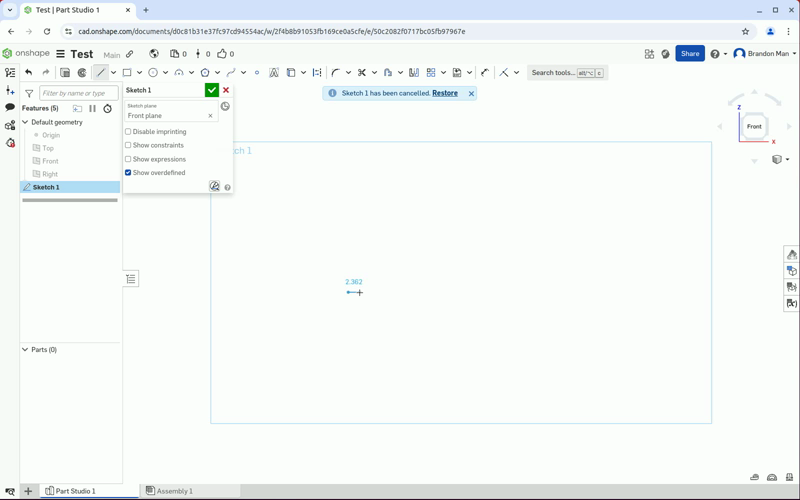
key_down(shift)
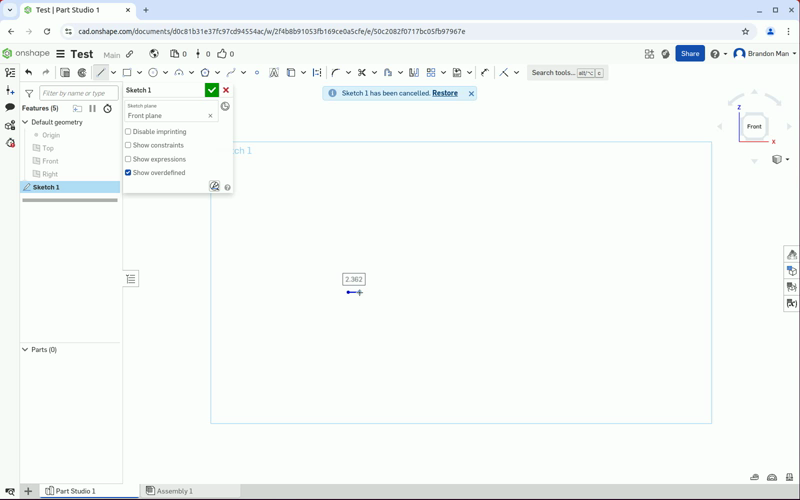
mouse_move(359, 215)
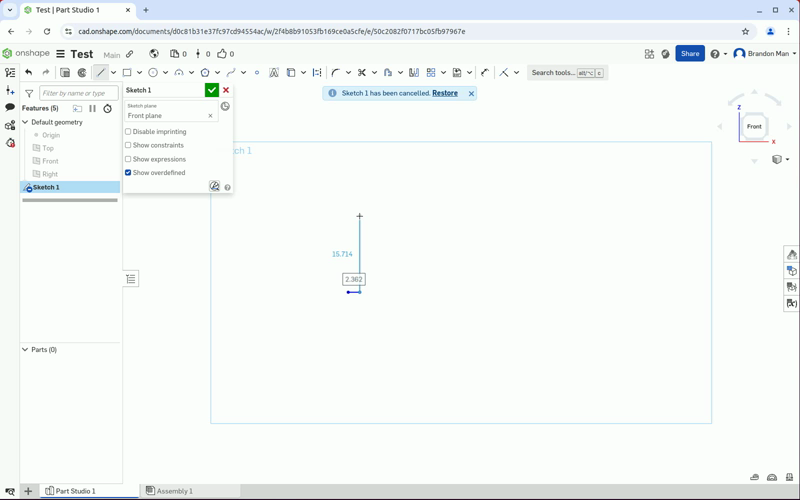
click(359, 215)
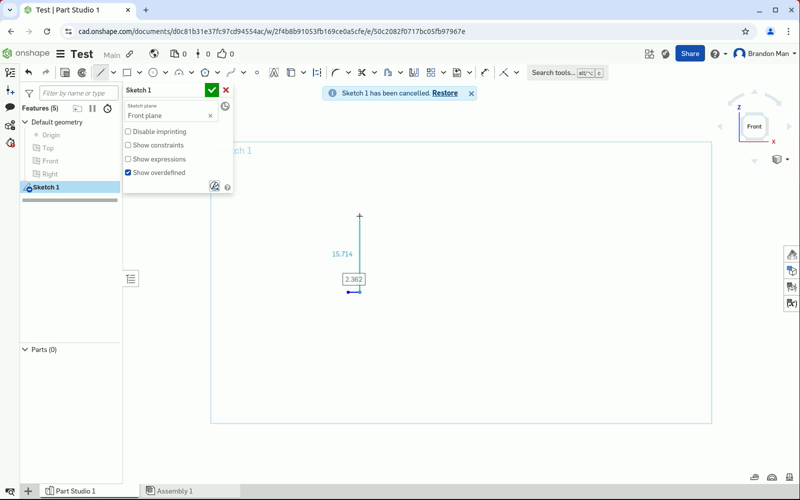
key_up(shift)
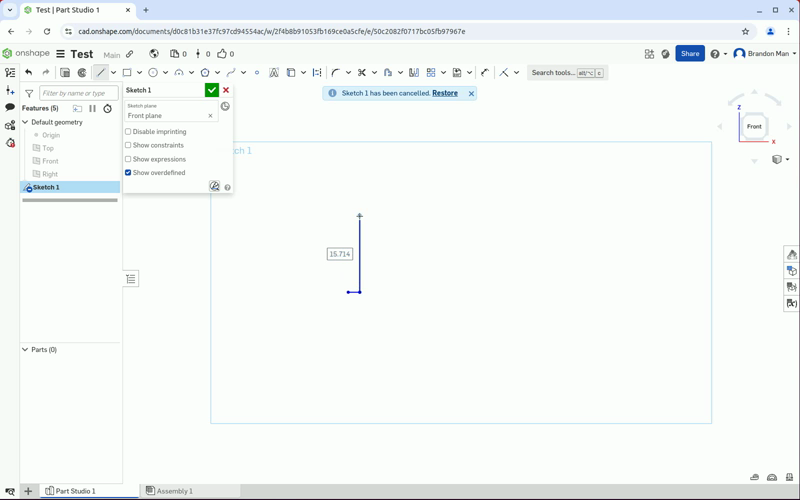
key_down(shift)
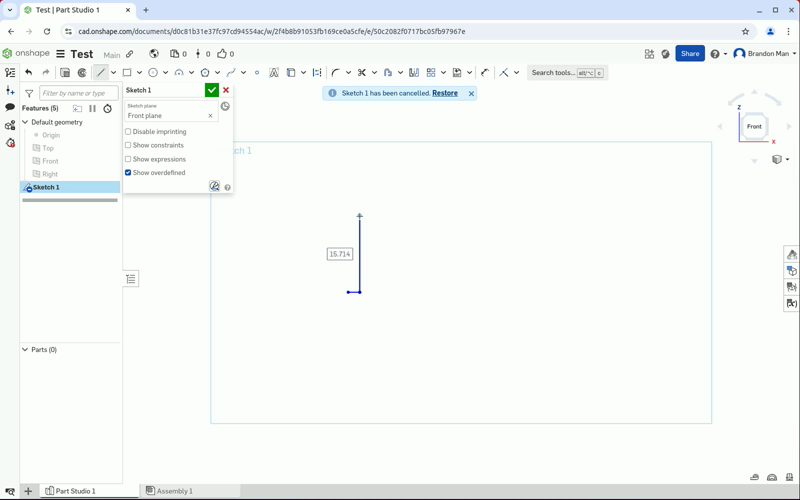
mouse_move(523, 215)
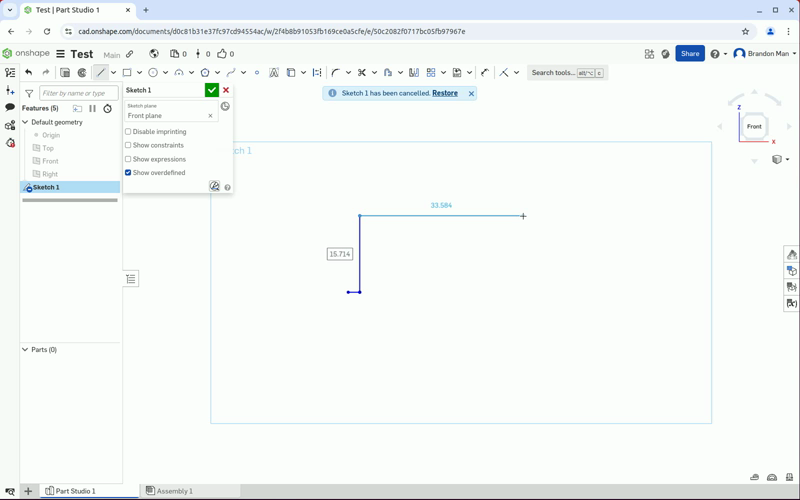
click(523, 215)
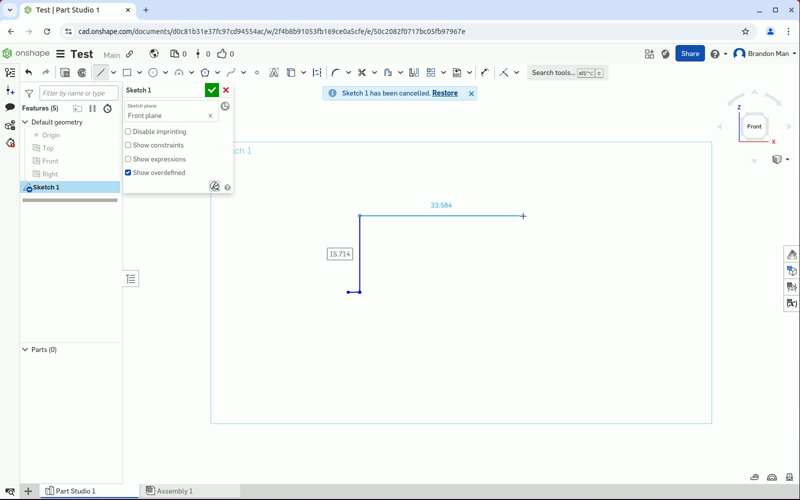
key_up(shift)
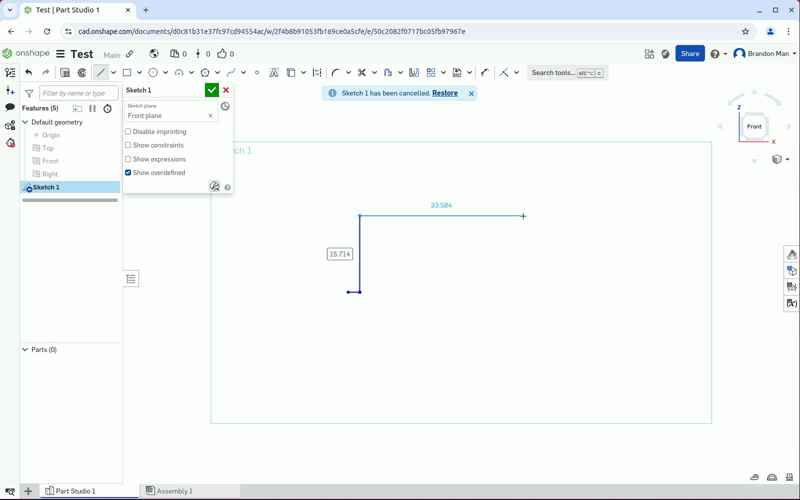
key_down(shift)
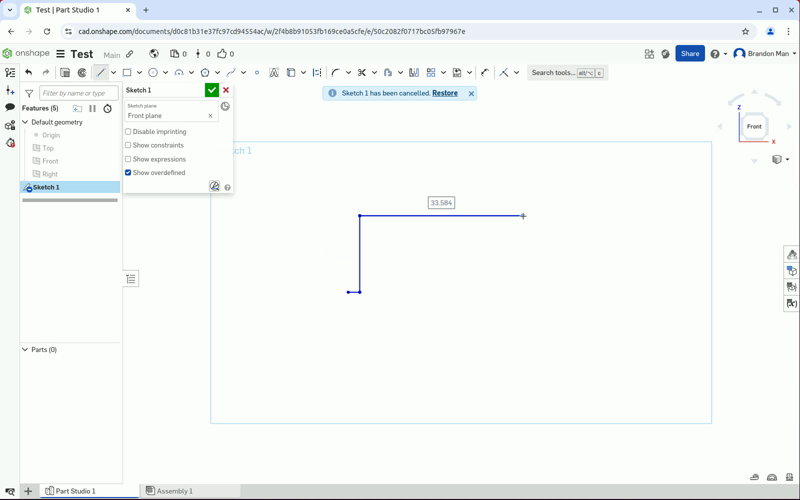
mouse_move(523, 292)
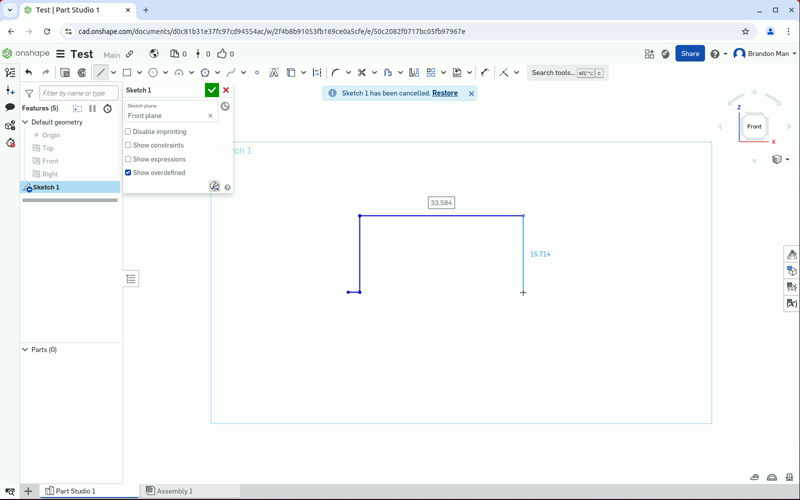
click(523, 292)
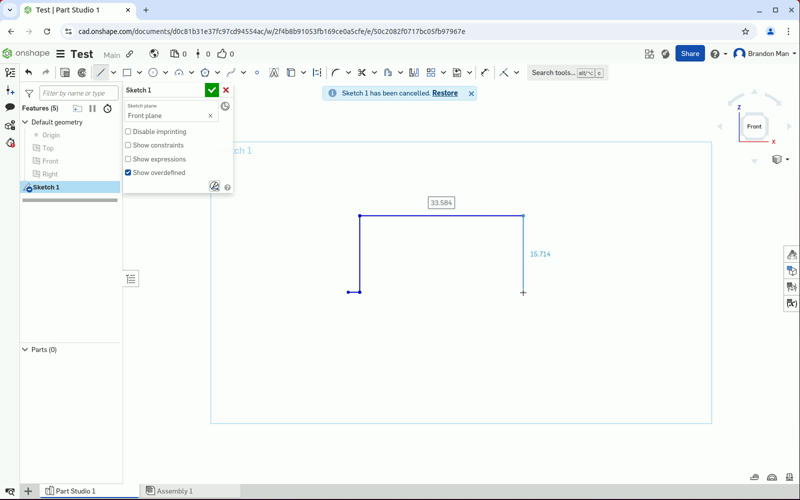
key_up(shift)
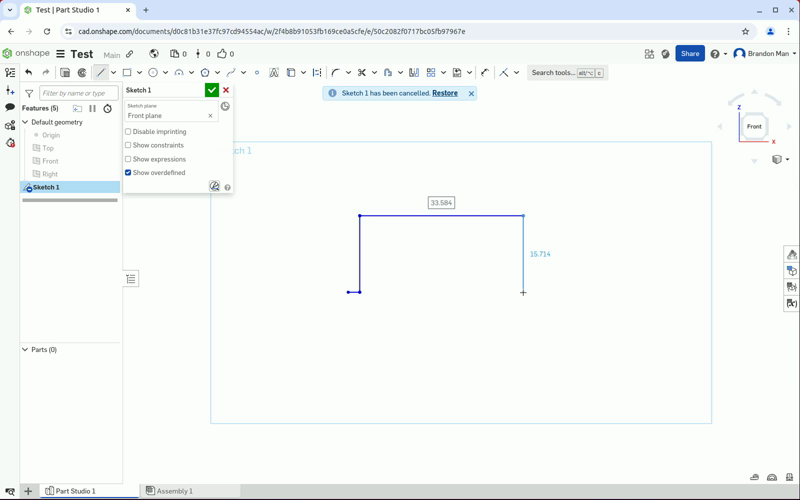
key_down(shift)
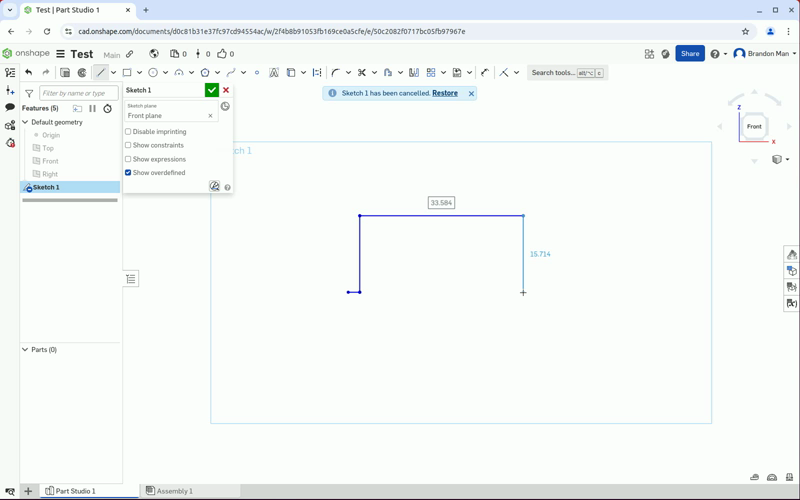
mouse_move(553, 292)
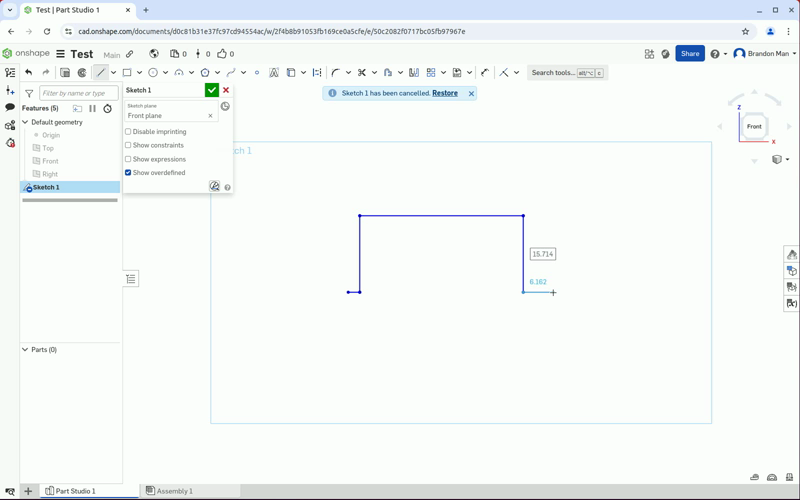
mouse_move(534, 292)
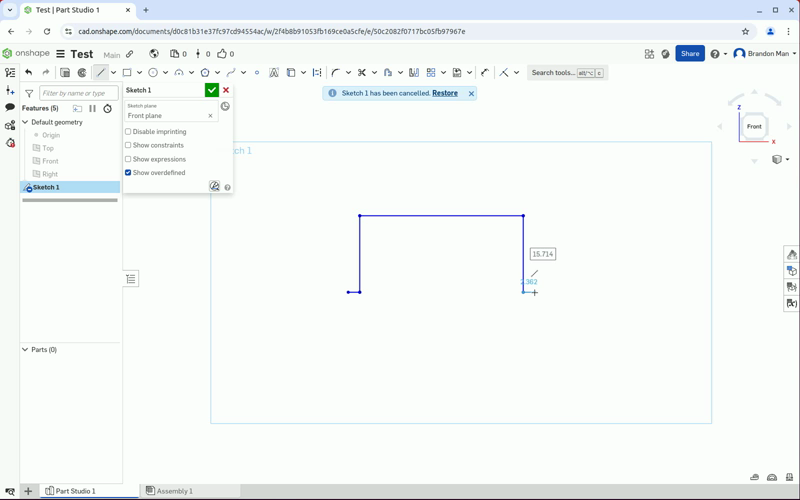
click(534, 292)
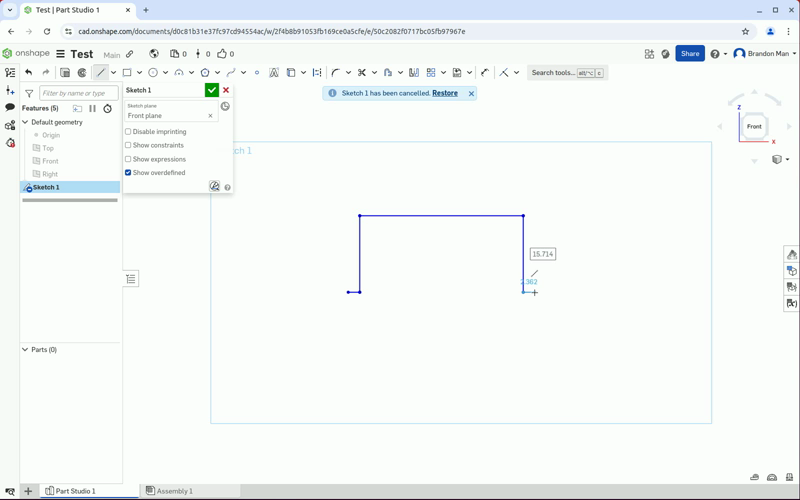
key_up(shift)
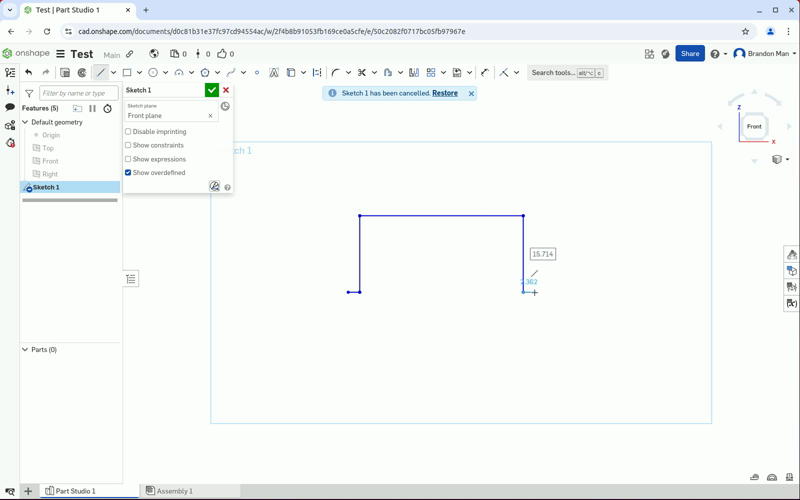
key_down(shift)
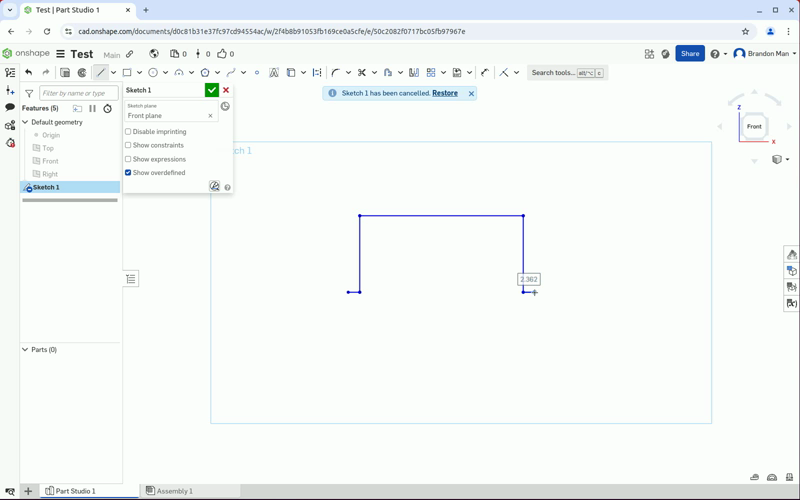
mouse_move(534, 203)
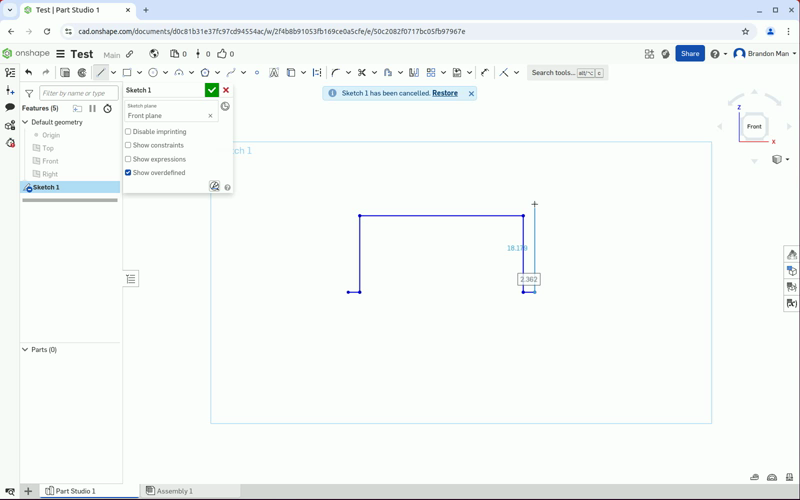
click(534, 203)
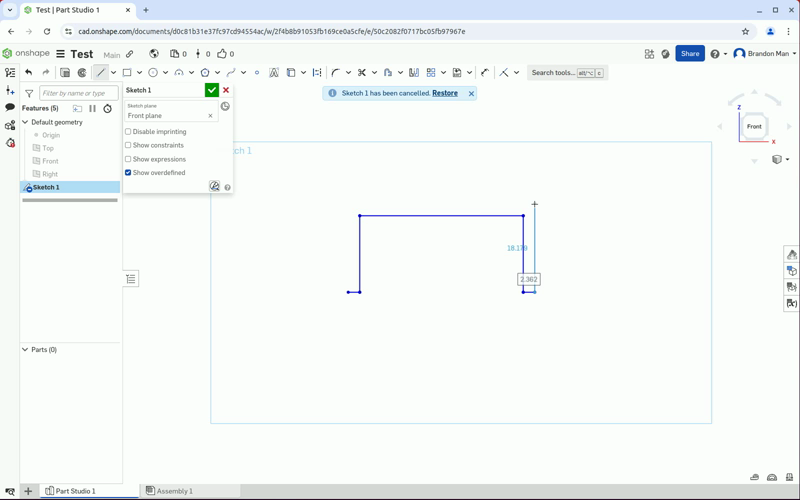
key_up(shift)
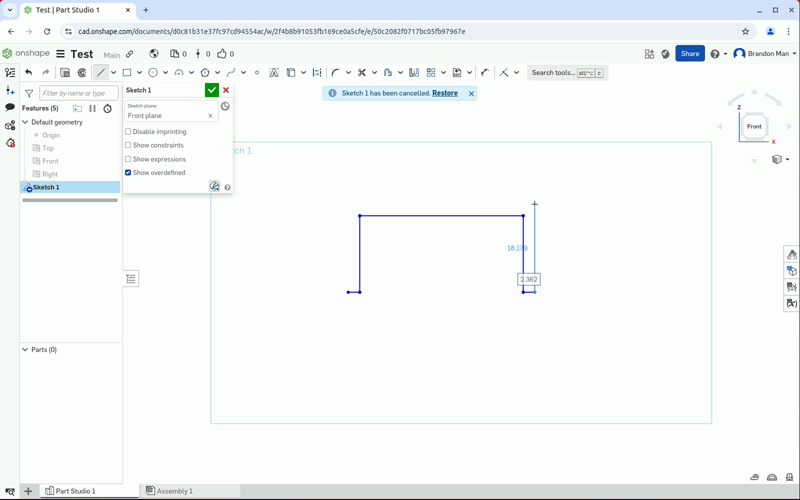
key_down(shift)
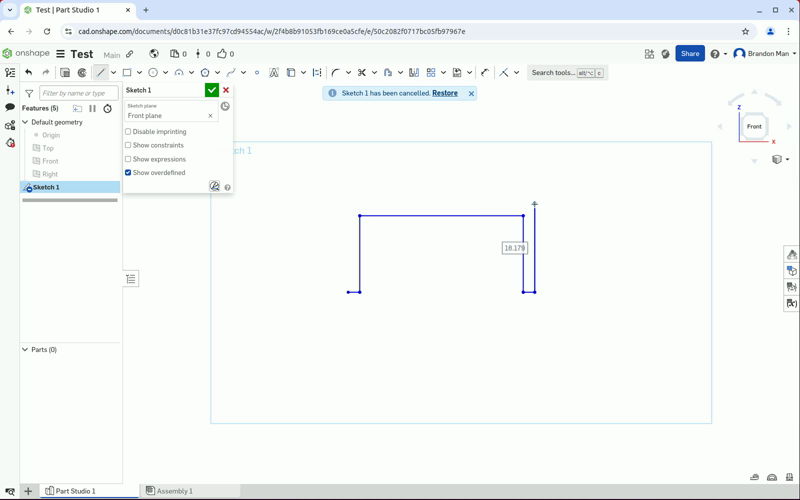
mouse_move(359, 203)
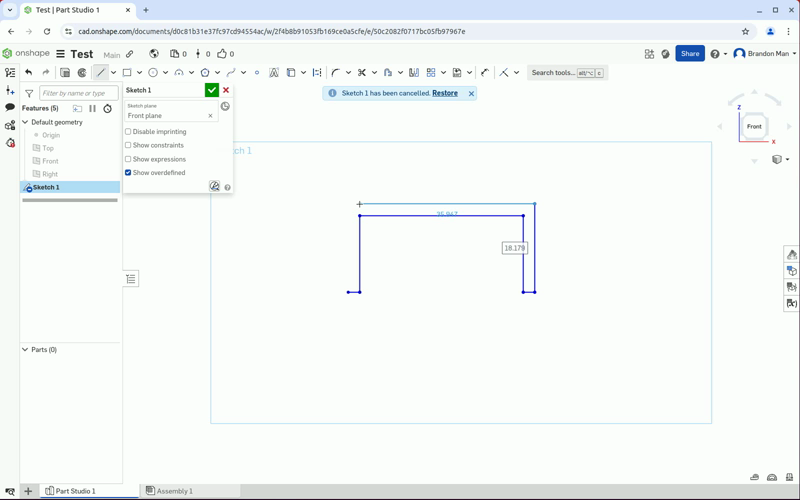
click(359, 203)
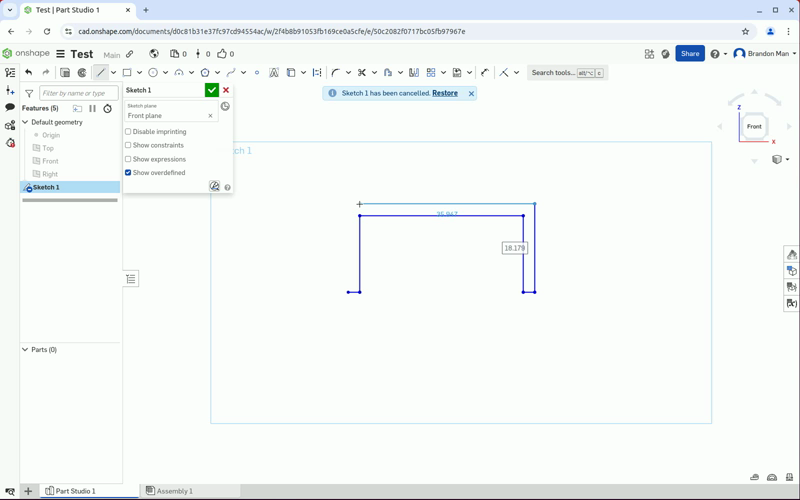
key_up(shift)
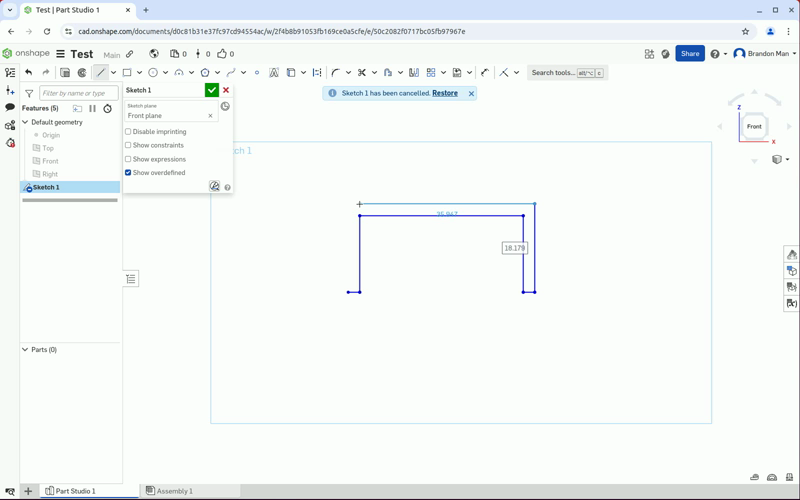
key_down(shift)
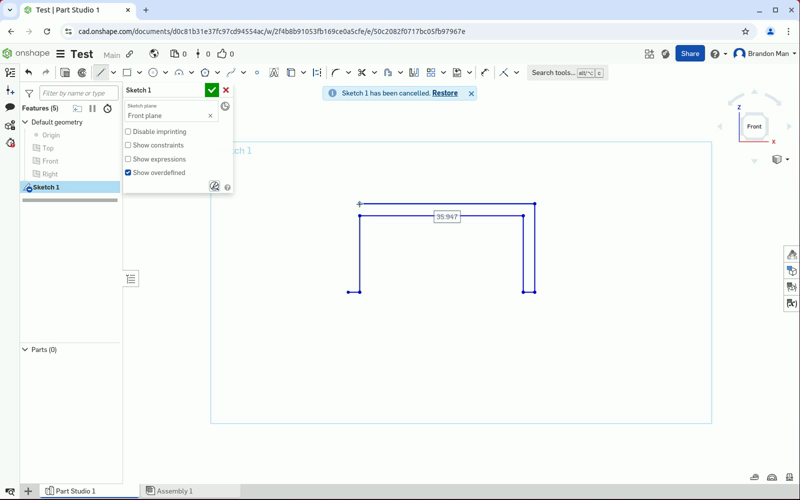
mouse_move(389, 203)
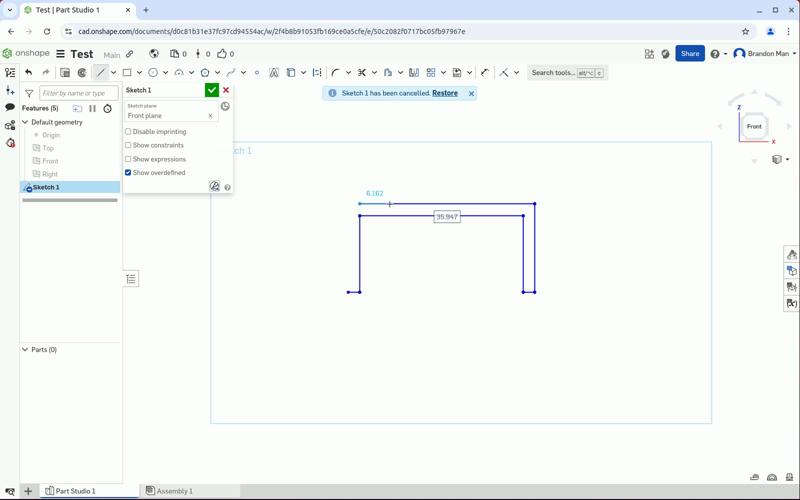
mouse_move(348, 203)
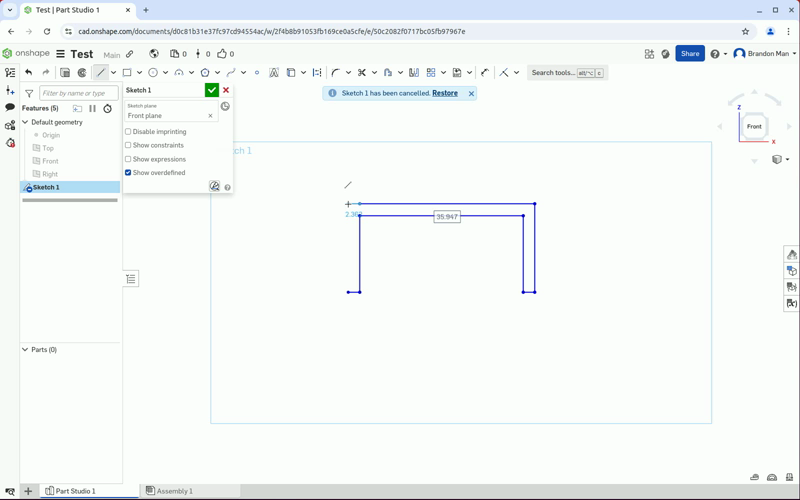
click(348, 203)
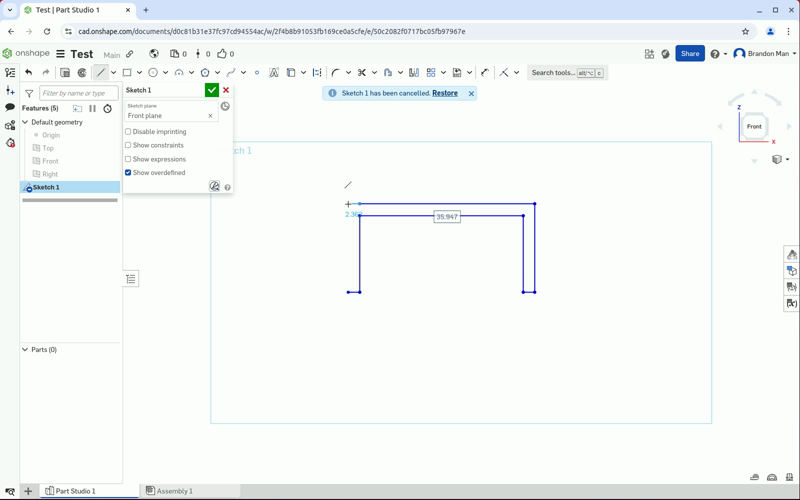
key_up(shift)
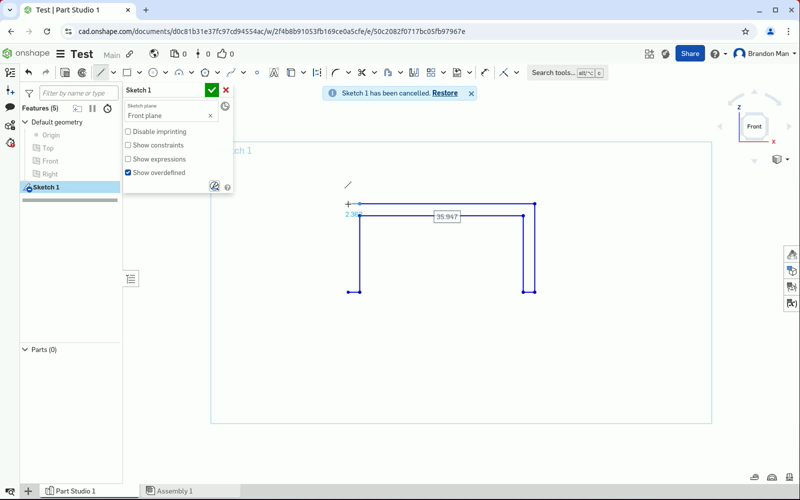
key_down(shift)
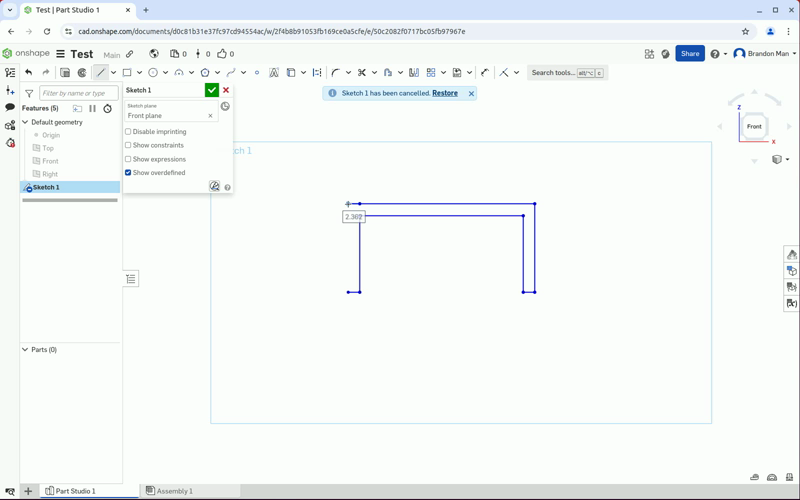
mouse_move(348, 292)
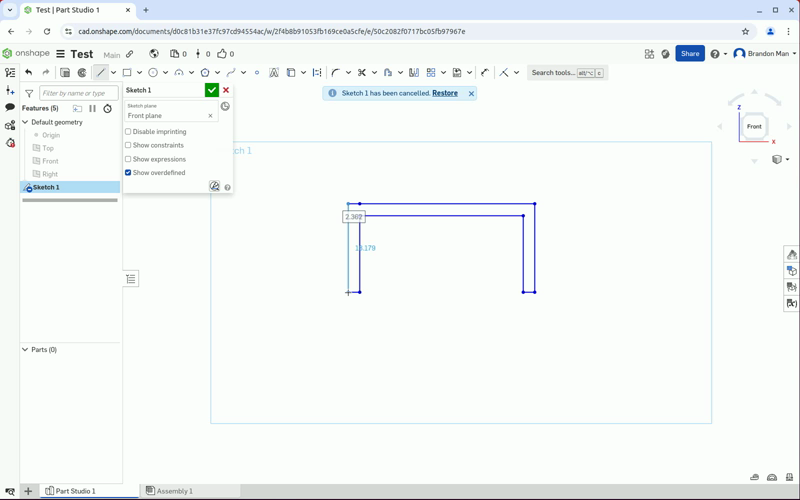
key_up(shift)
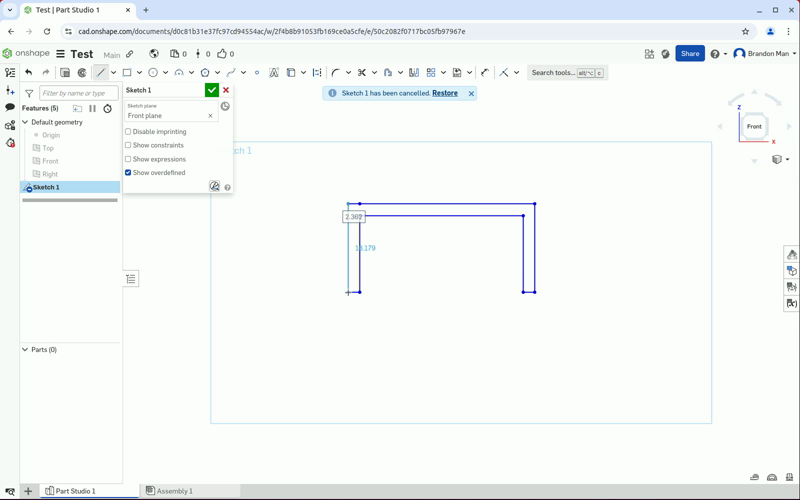
click(348, 292)
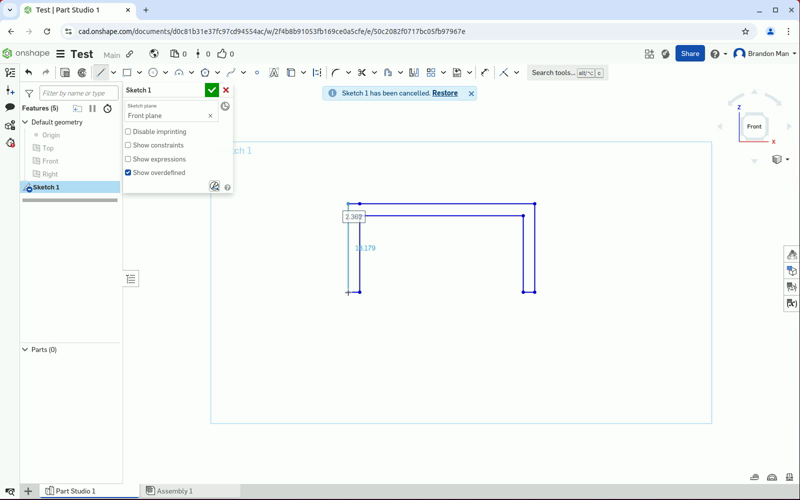
key(esc)
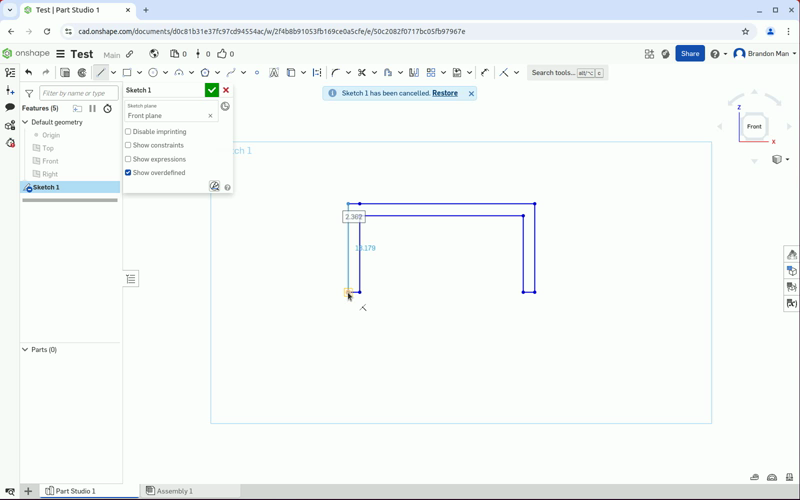
mouse_move(438, 208)
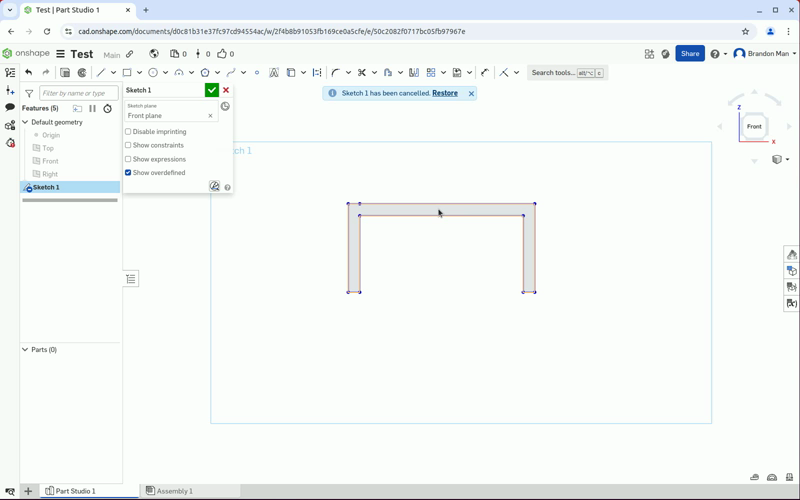
click(438, 208)
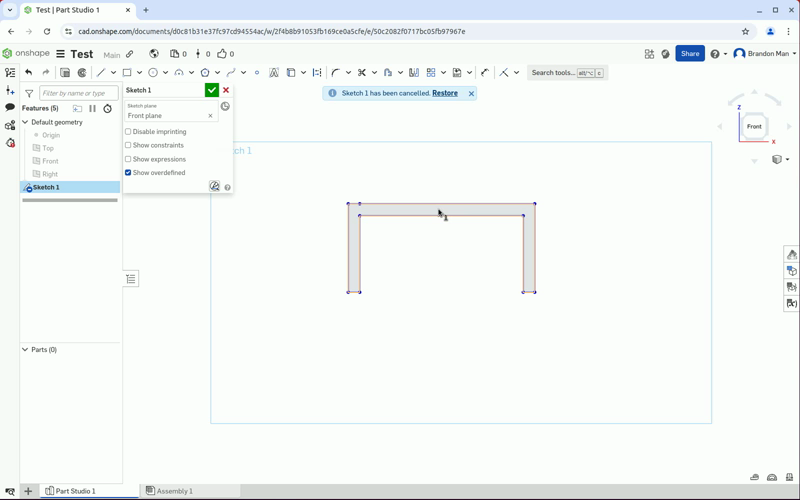
mouse_move(73, 352)
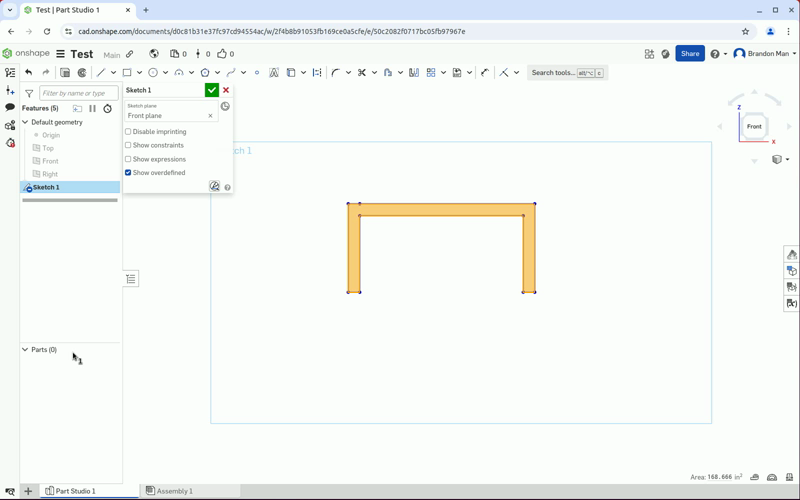
key(shift+y)
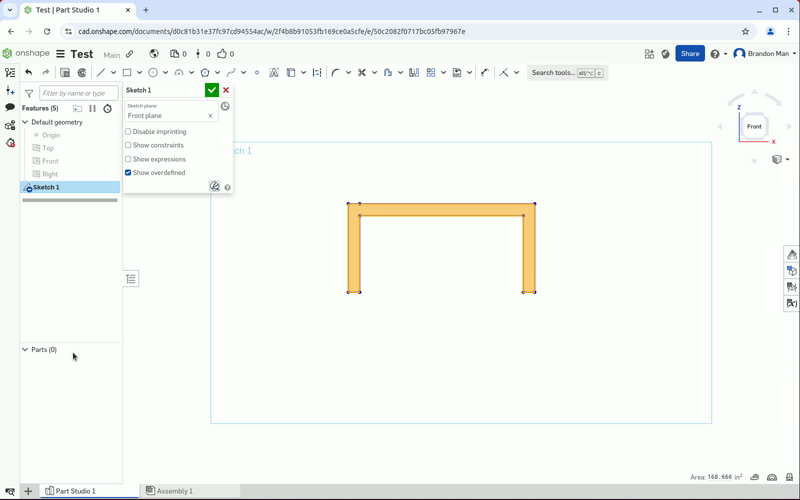
key(shift+e)
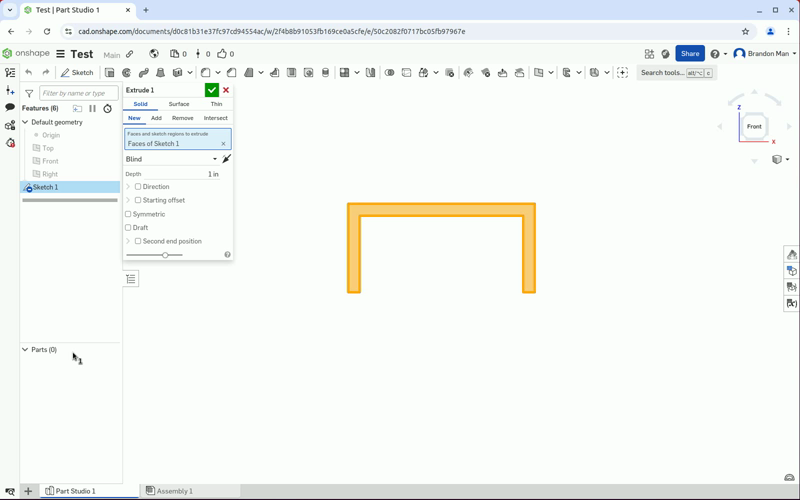
mouse_move(143, 106)
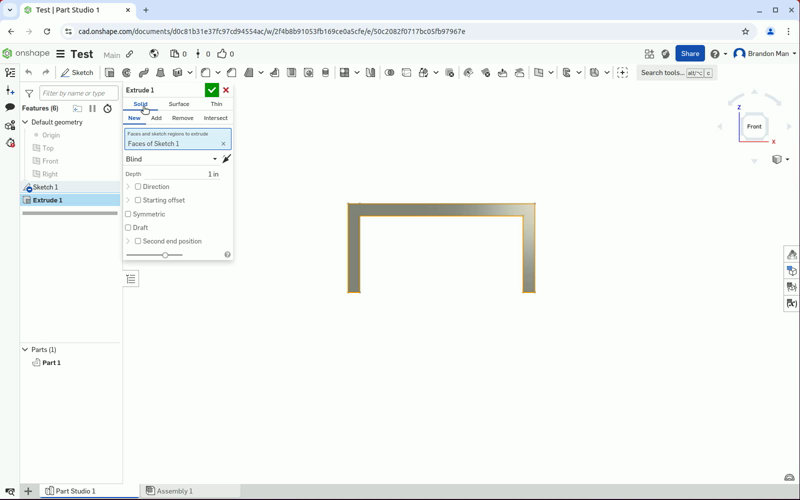
click(143, 106)
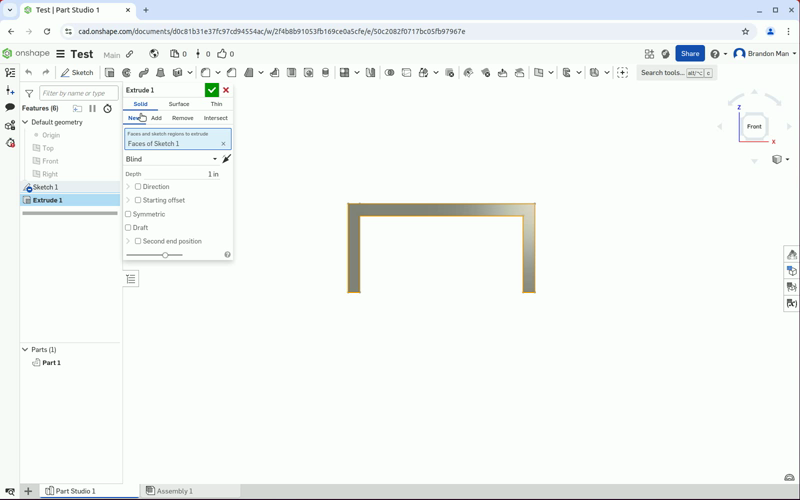
mouse_move(137, 120)
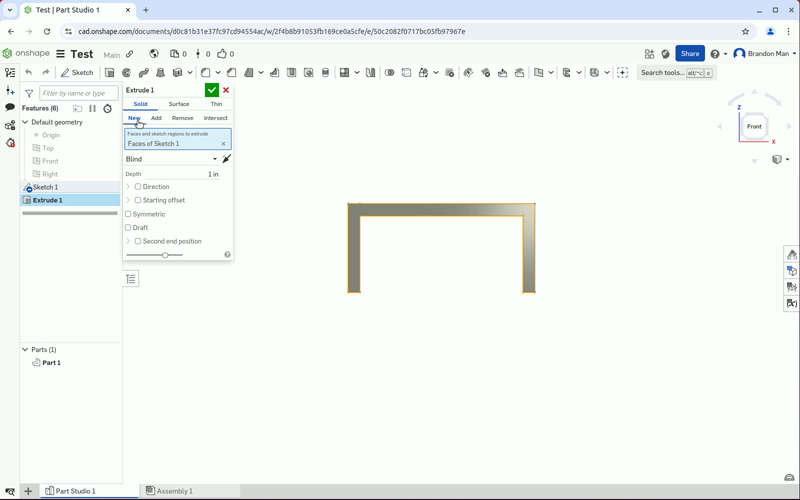
click(137, 120)
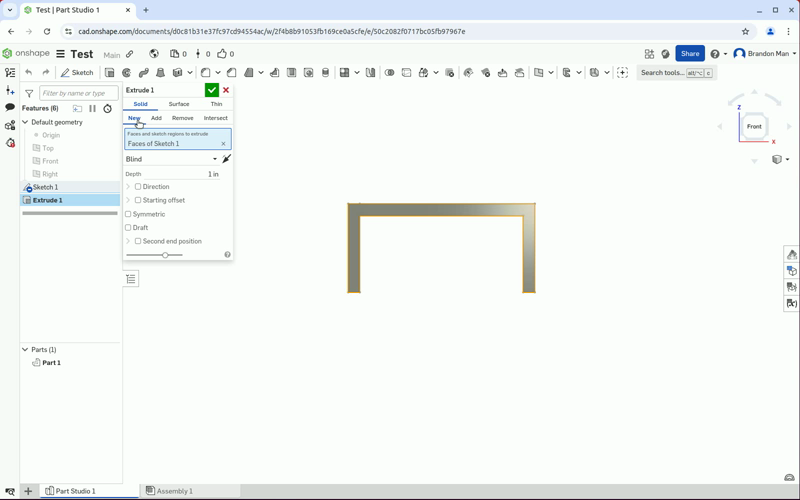
key(tab, 4)
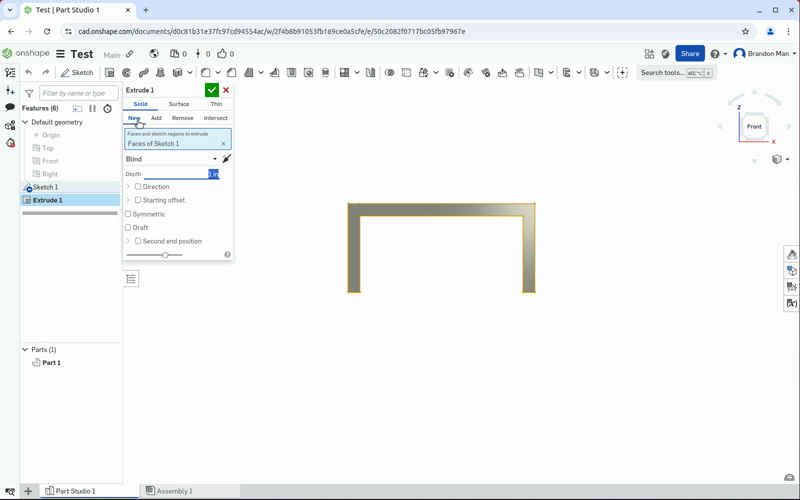
text(25.996)
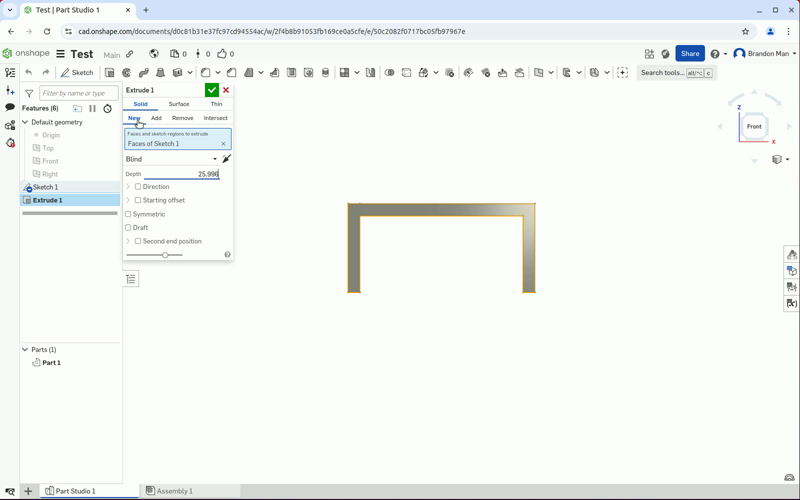
key(tab, 3)
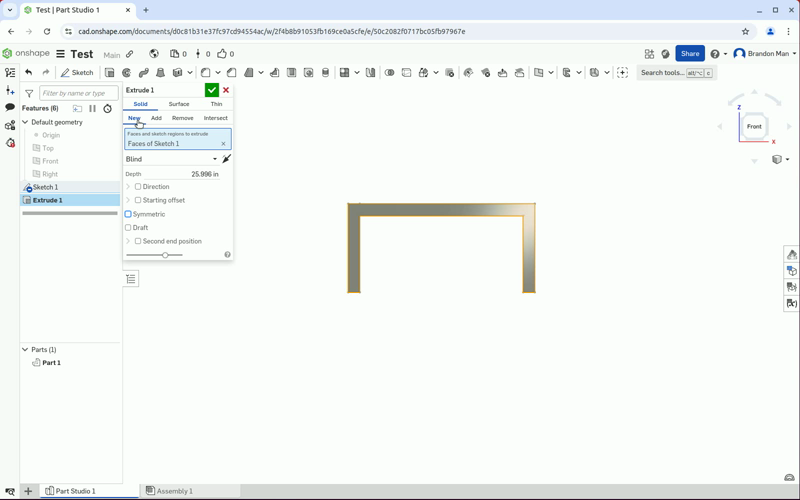
key(space)
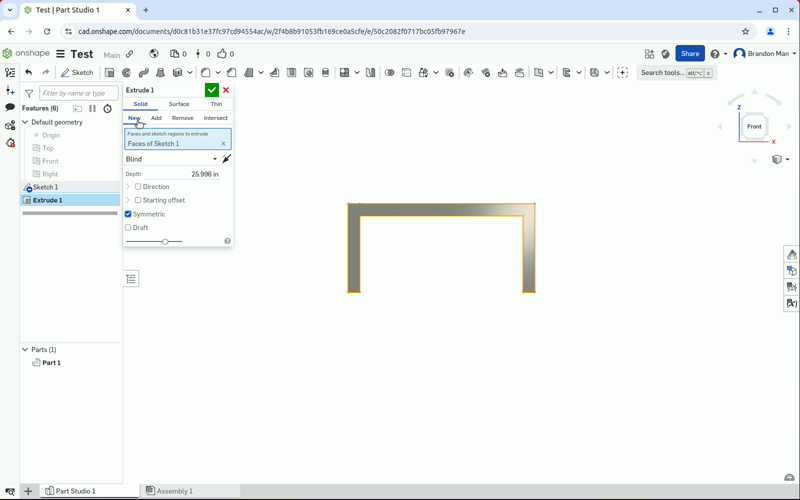
key(enter)
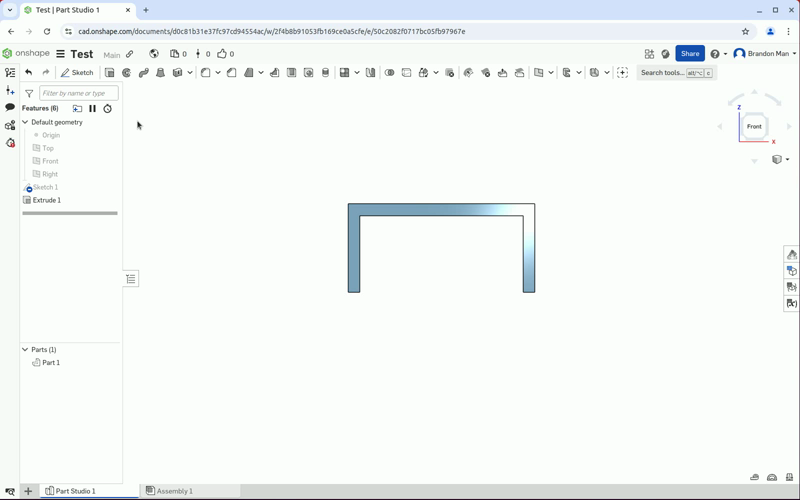
key(shift+h)
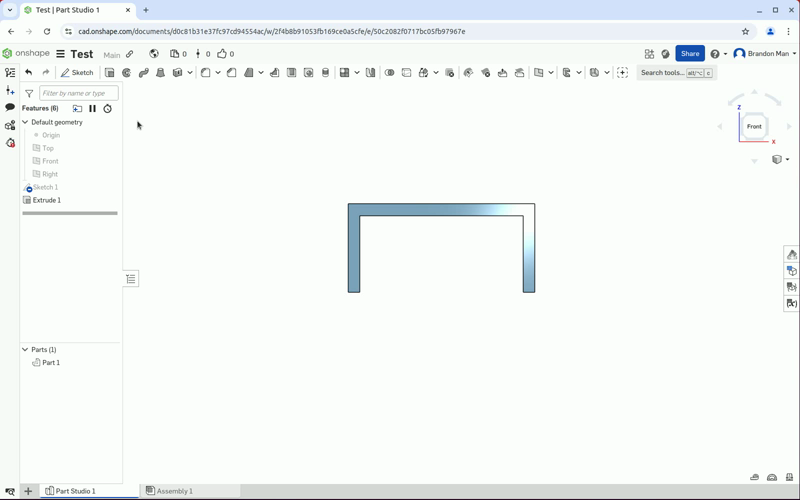
key(shift+h)
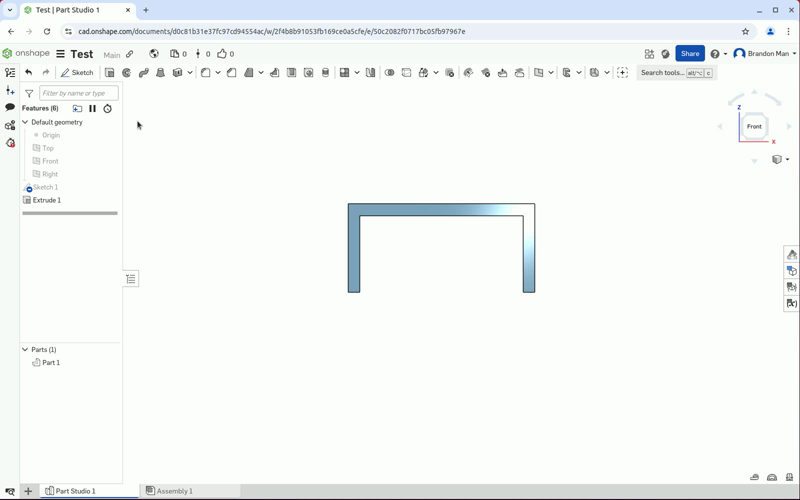
mouse_move(73, 189)
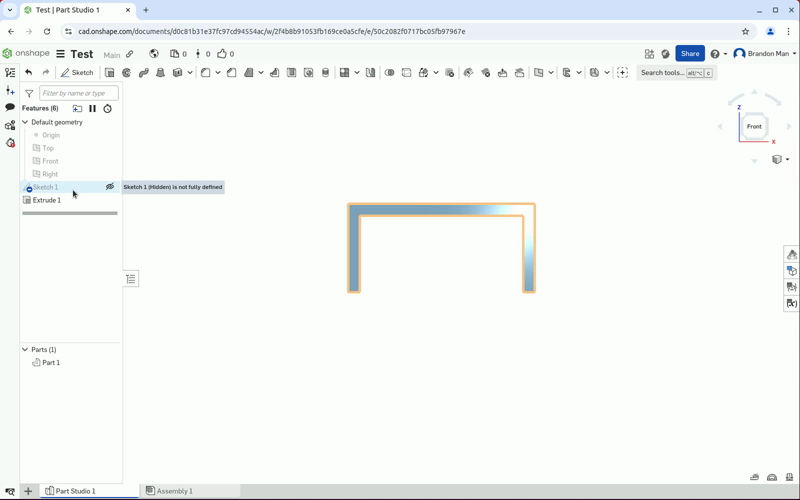
click(73, 189)
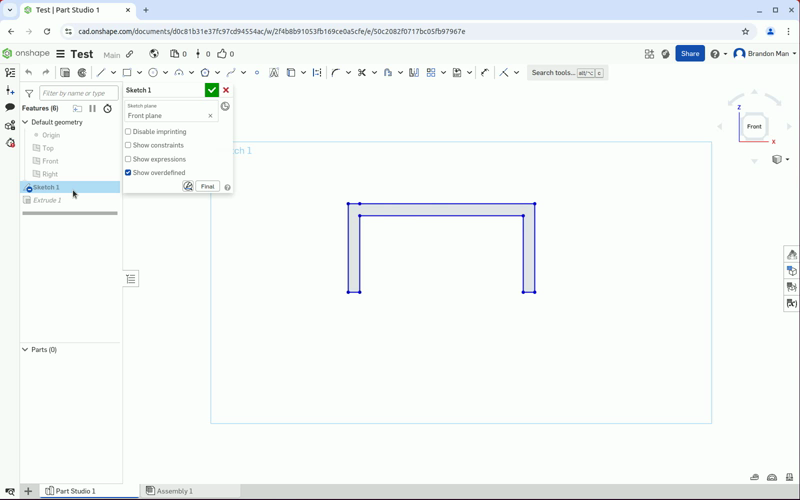
mouse_move(229, 92)
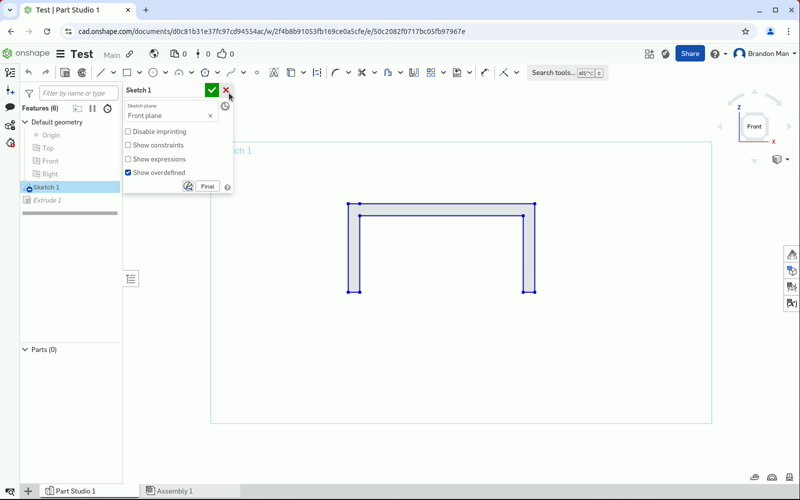
click(229, 92)
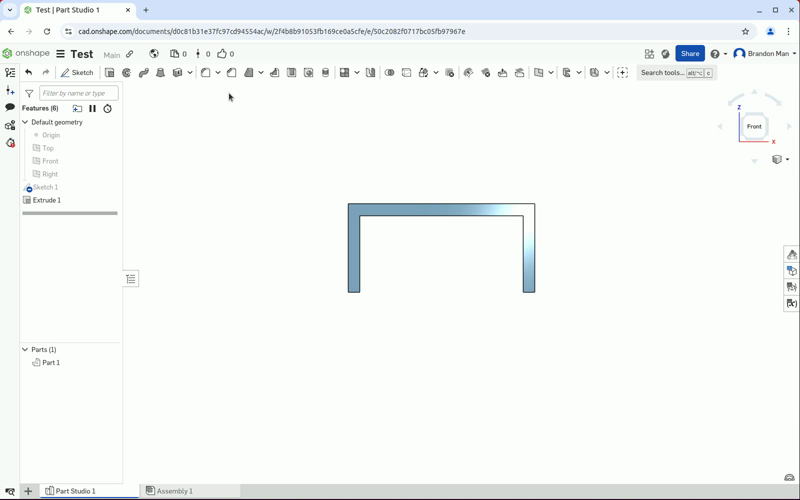
mouse_move(73, 352)
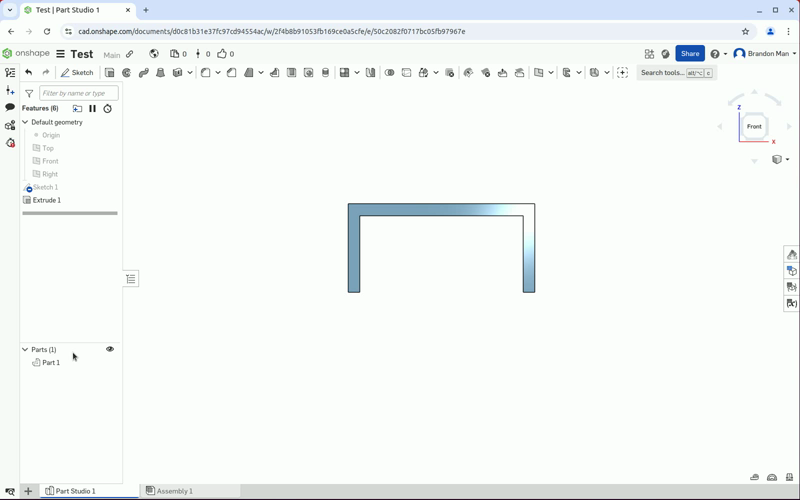
key(y)
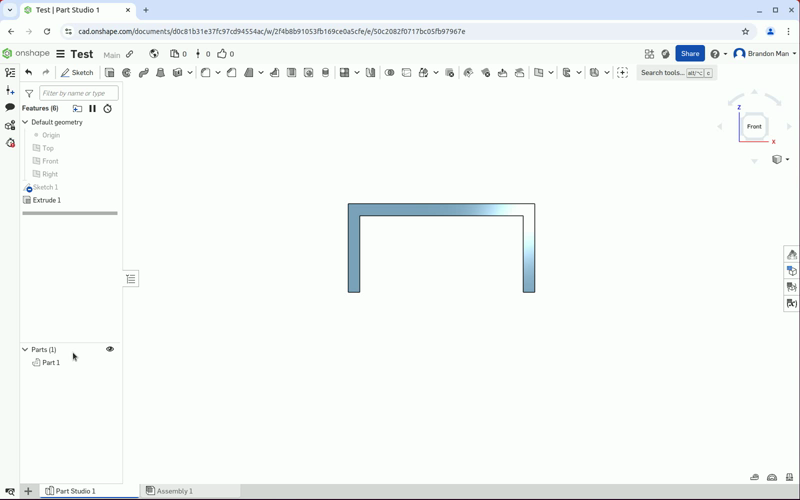
key(shift+p)
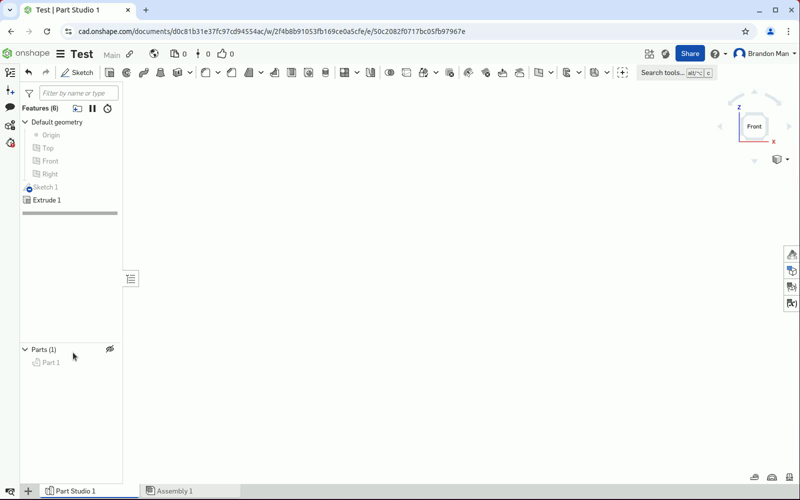
key(space)
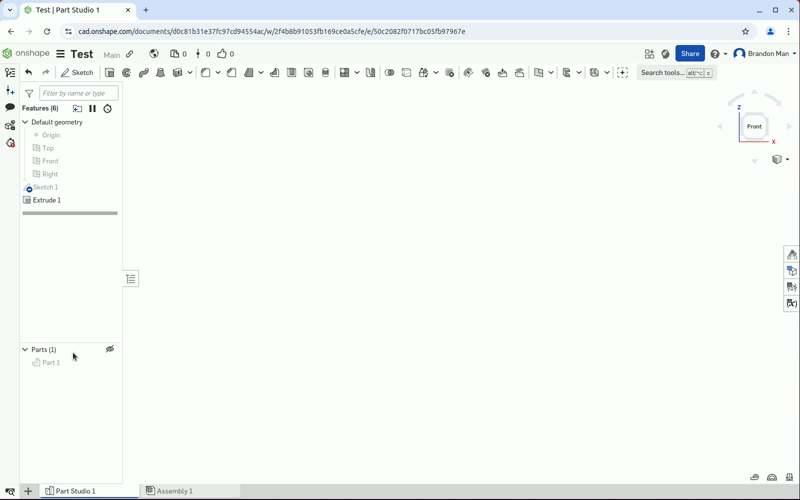
key_down(shift)
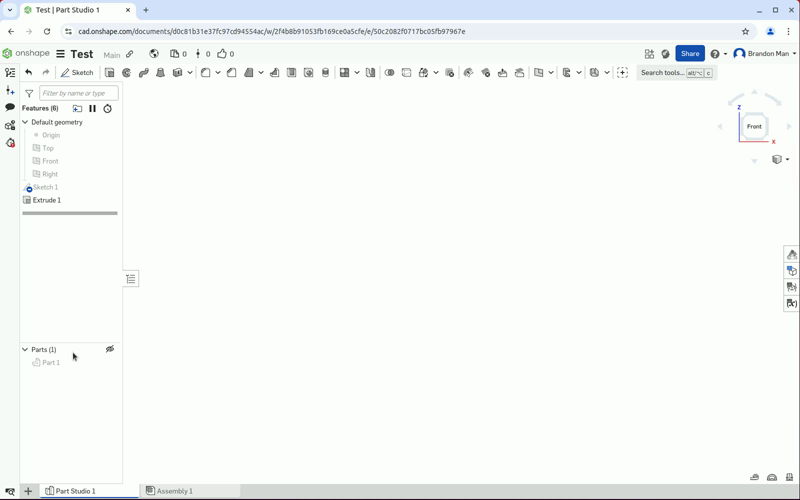
key(left)
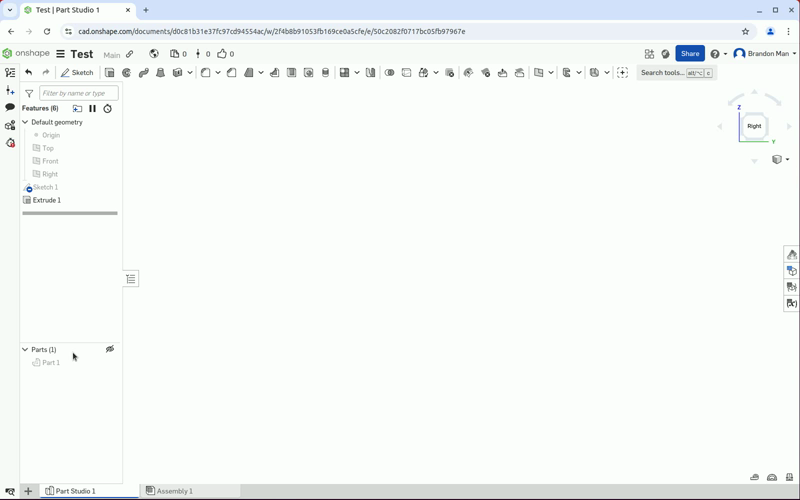
key_up(shift)
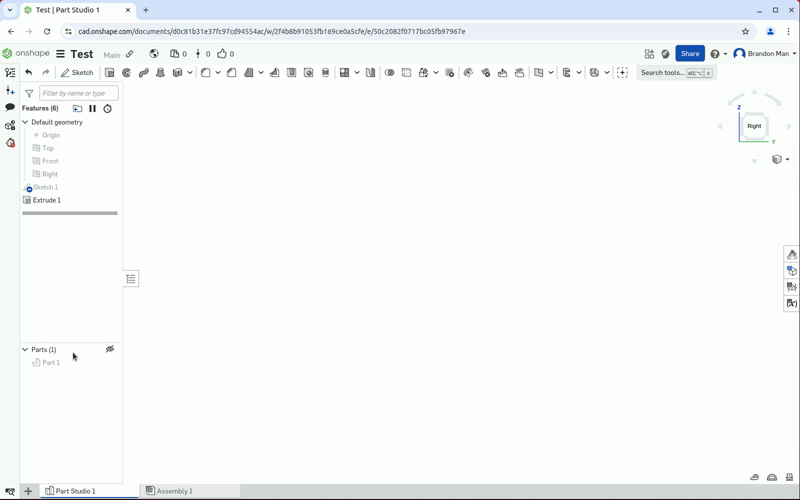
mouse_move(73, 352)
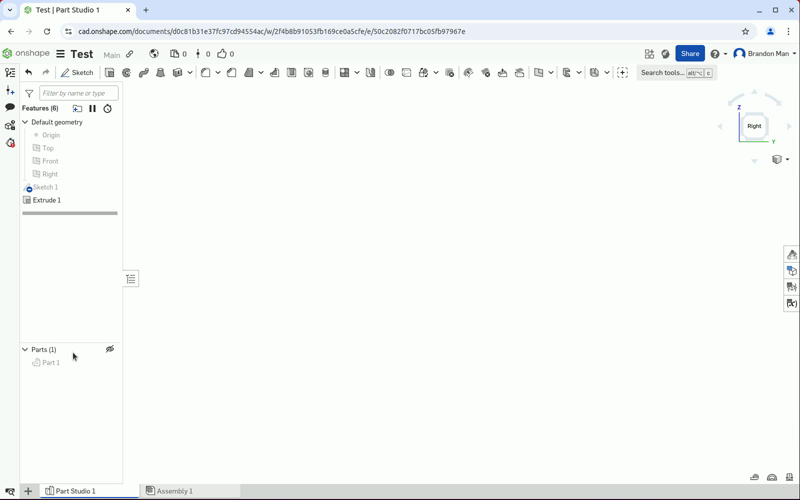
key(shift+y)
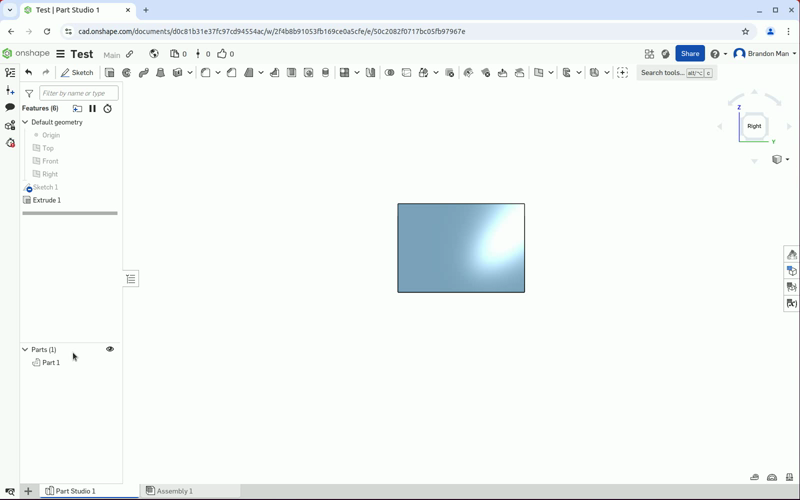
mouse_move(541, 75)
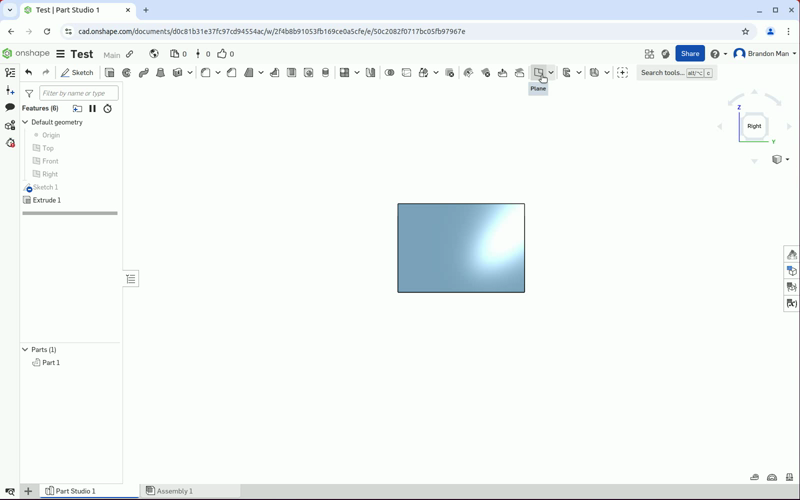
click(541, 75)
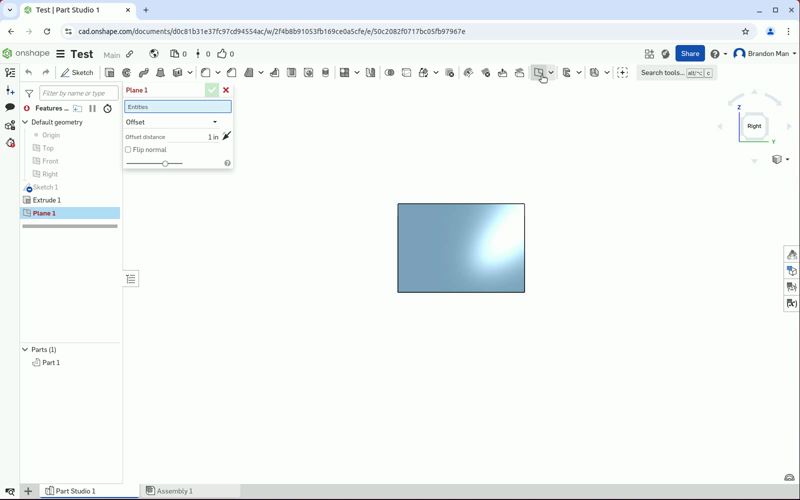
mouse_move(73, 176)
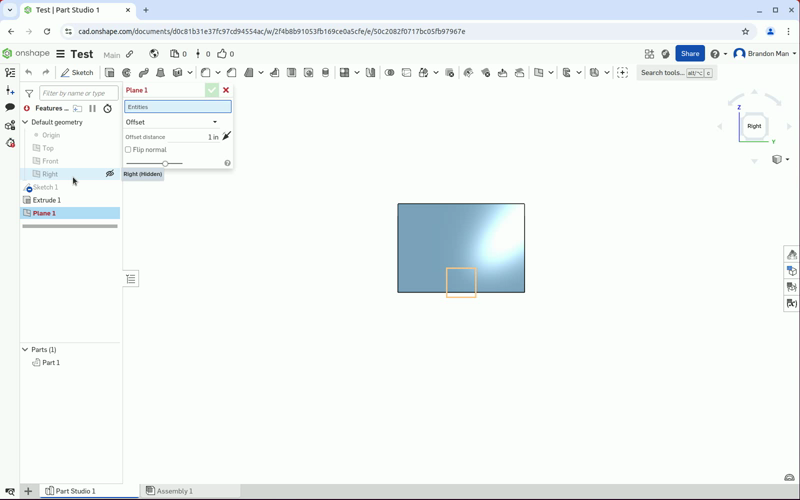
click(73, 176)
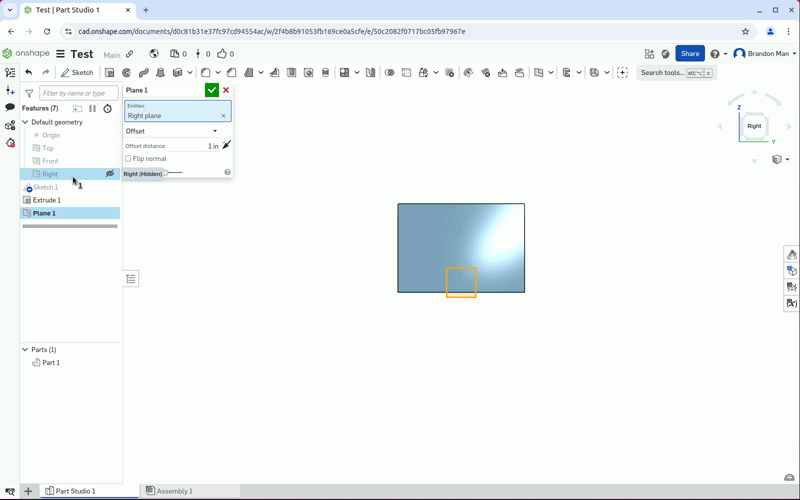
key(tab, 2)
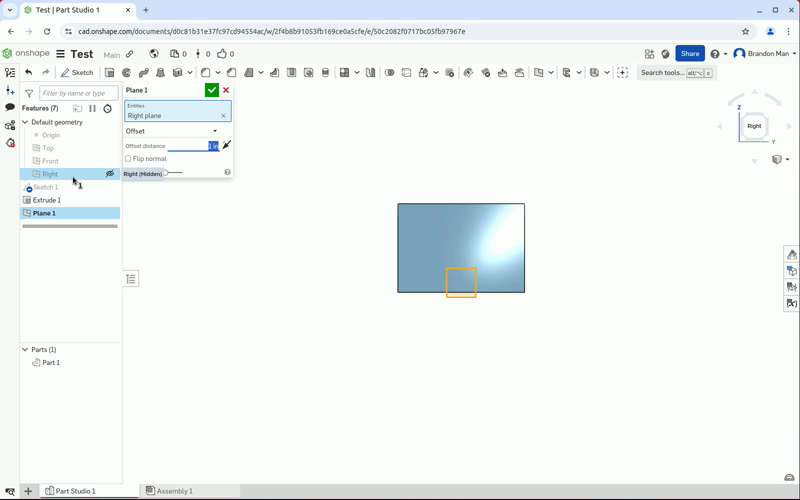
text(15.405)
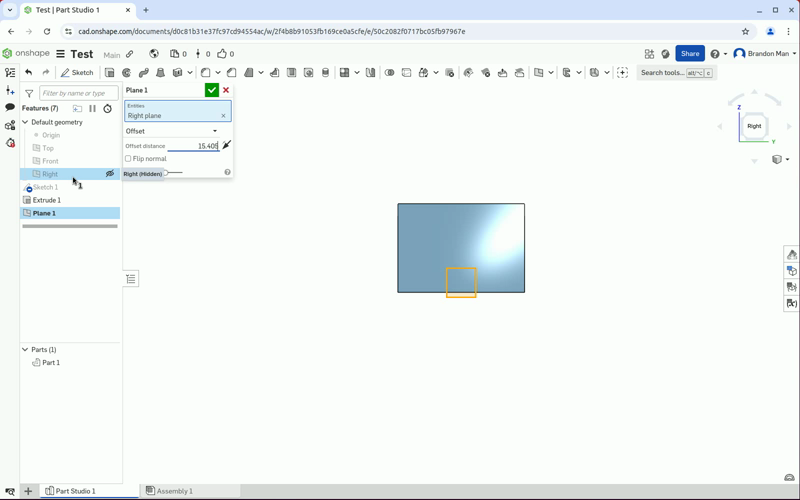
key(enter, 2)
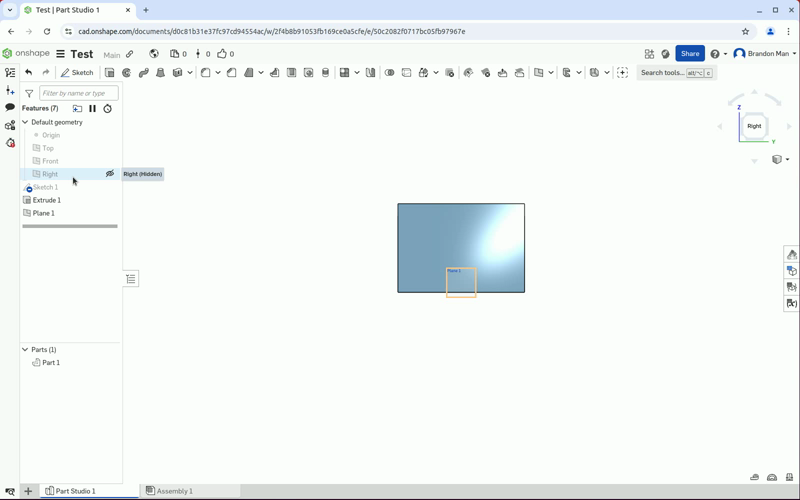
key(shift+s)
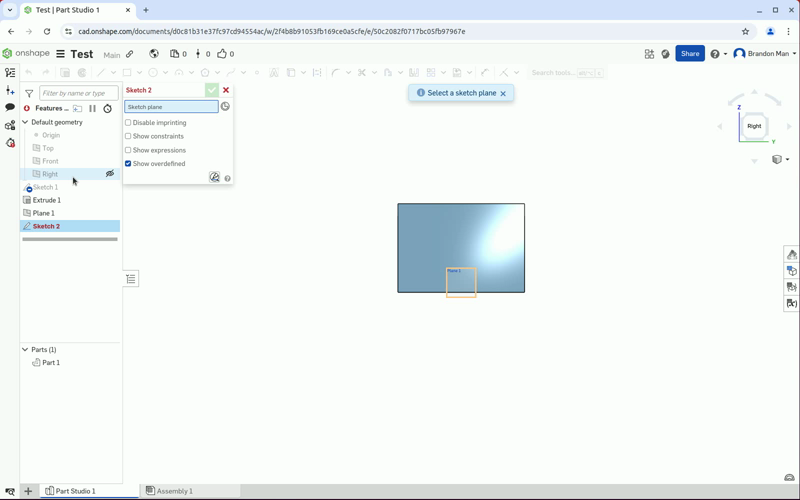
mouse_move(73, 215)
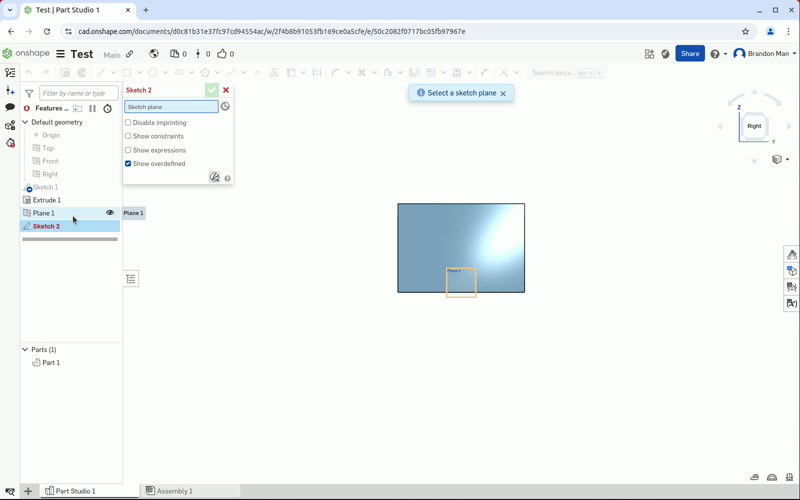
click(73, 215)
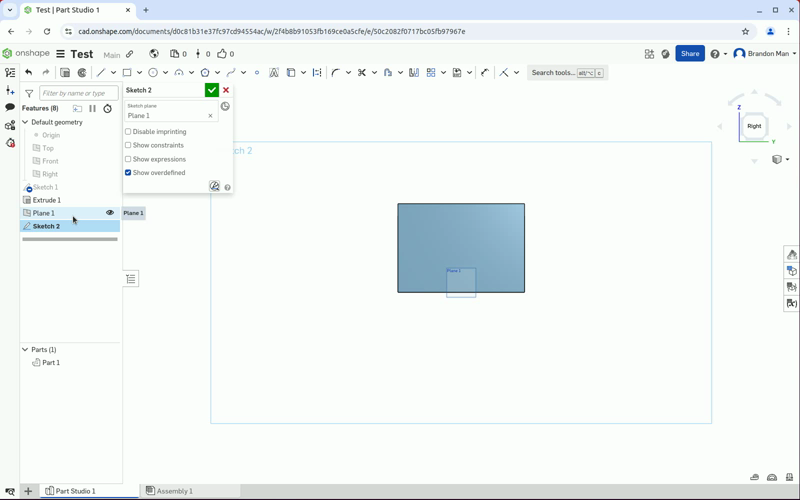
mouse_move(73, 352)
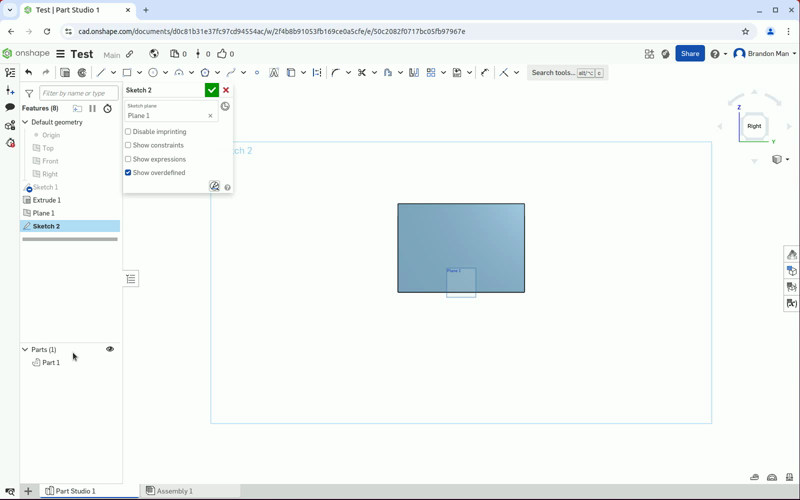
key(y)
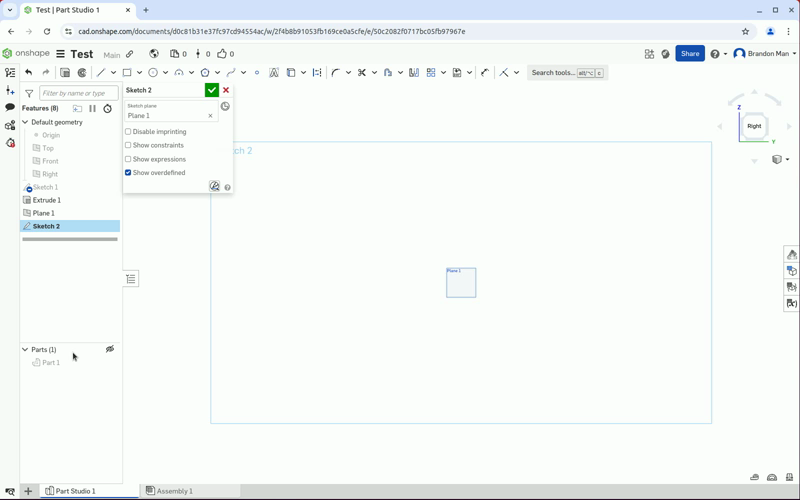
key(l)
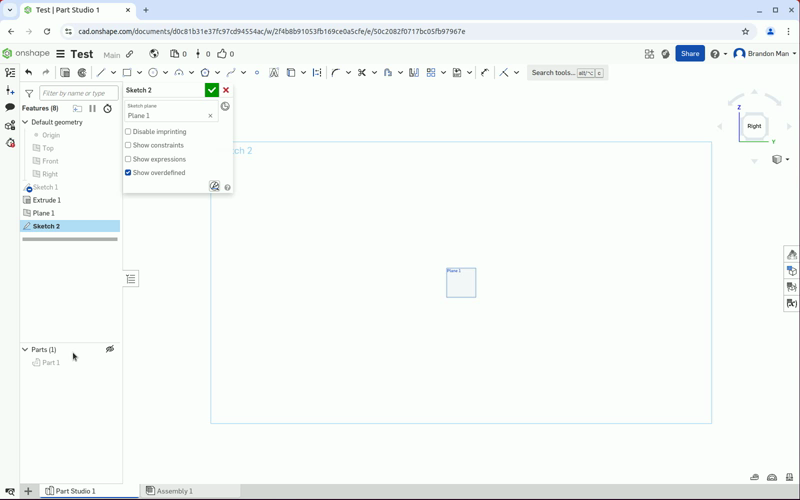
key_down(shift)
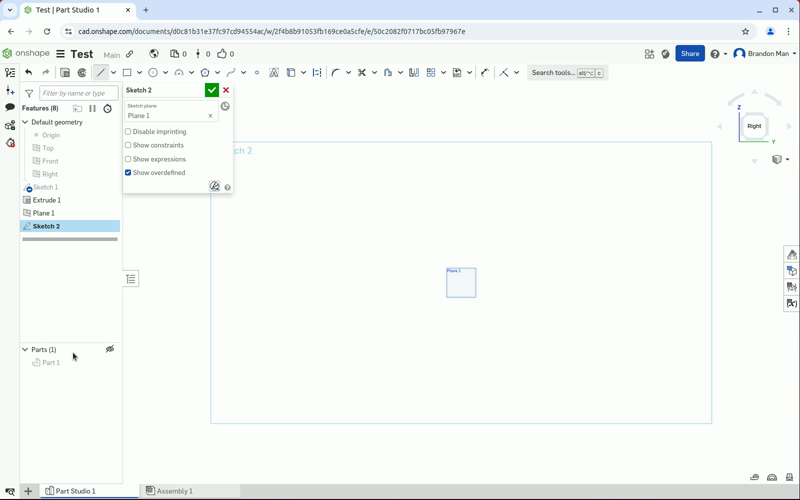
mouse_move(379, 185)
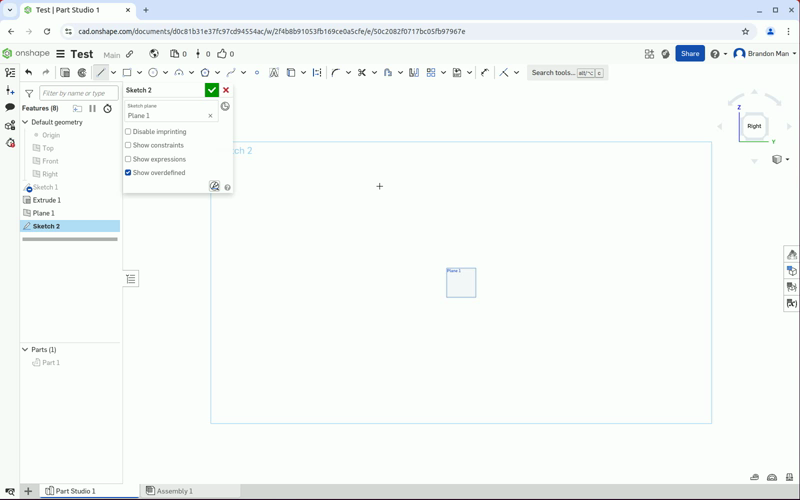
click(379, 185)
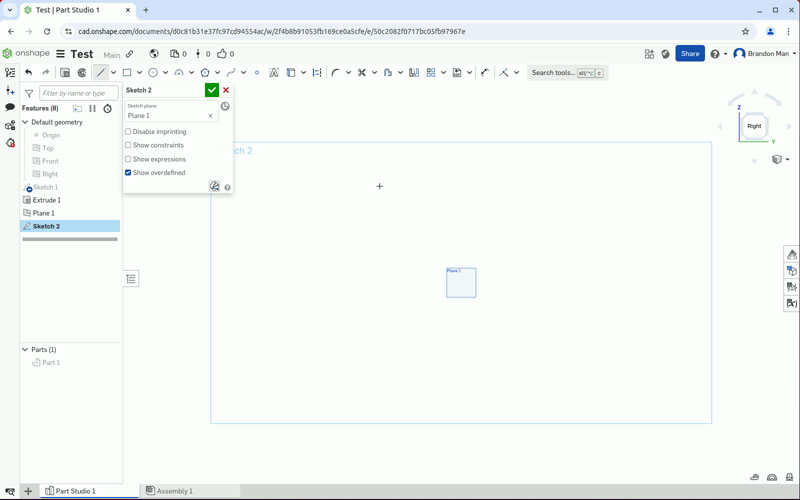
key_up(shift)
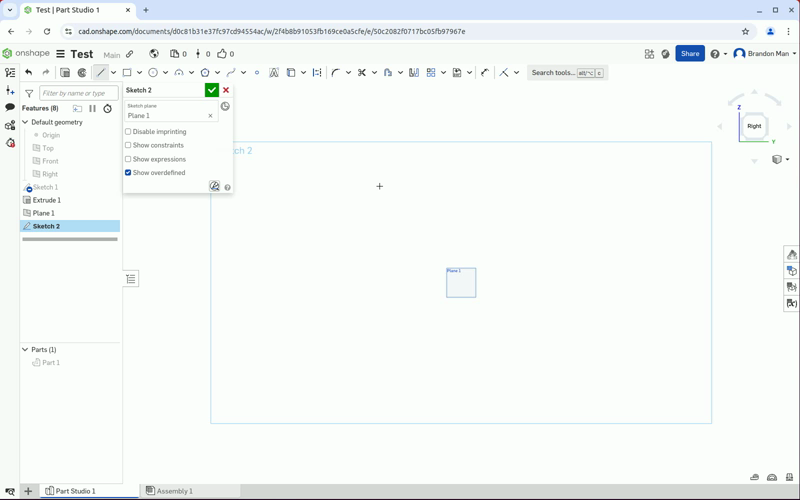
key_down(shift)
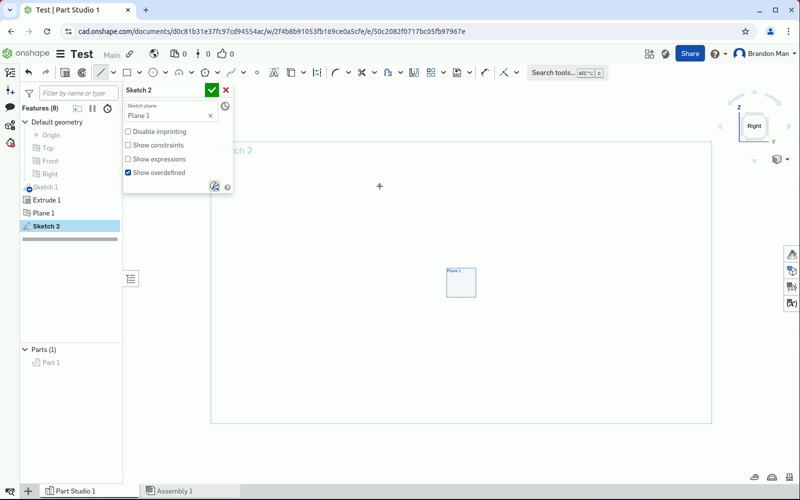
mouse_move(397, 261)
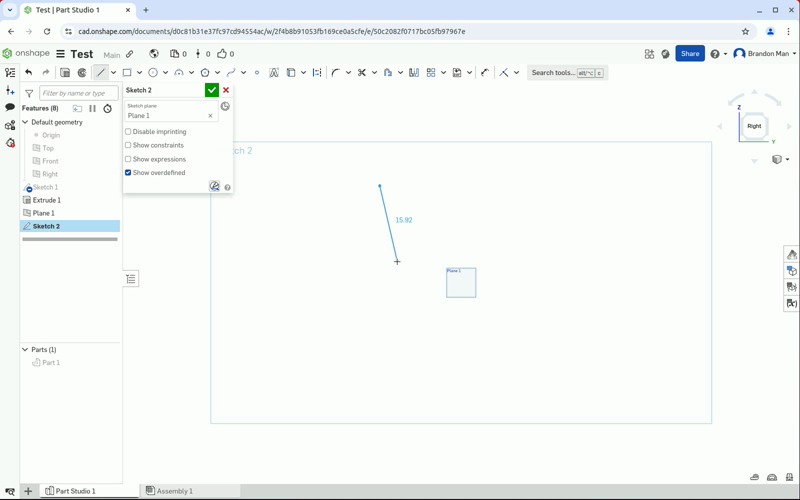
click(397, 261)
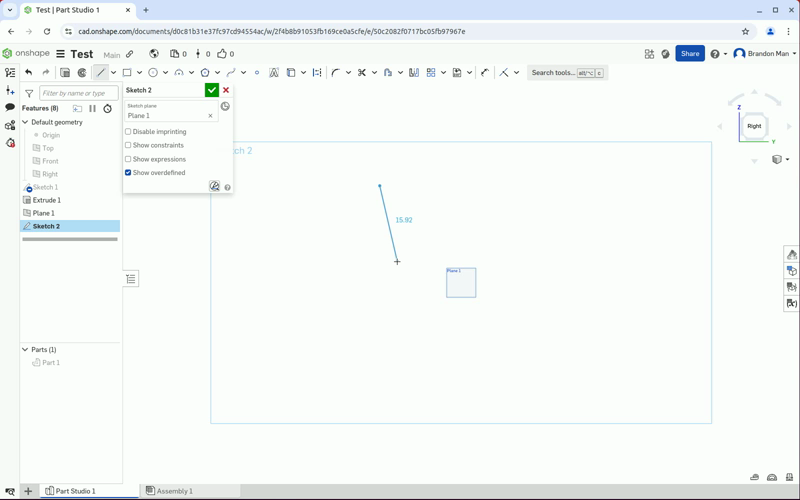
key_up(shift)
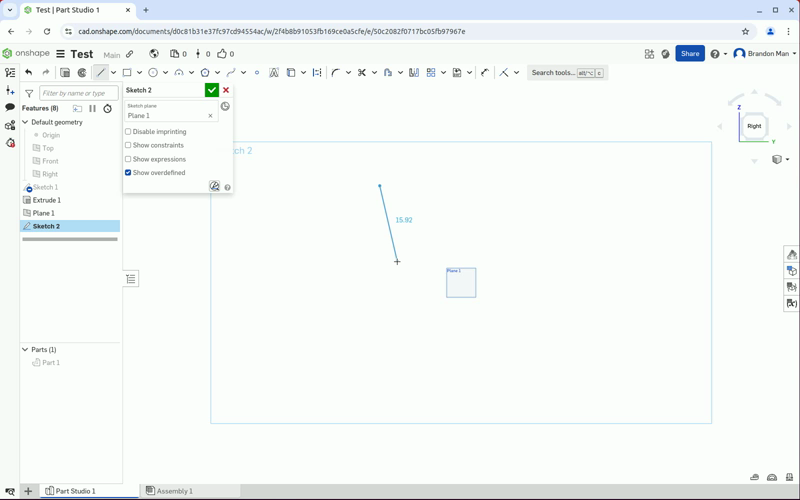
key_down(shift)
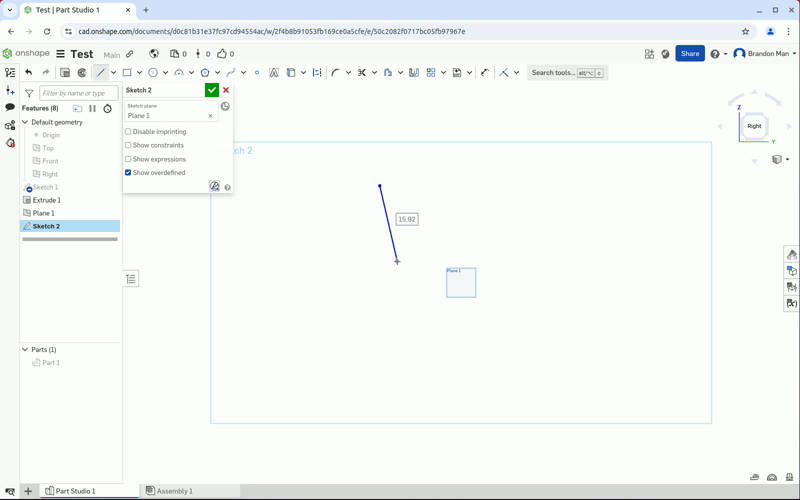
mouse_move(427, 261)
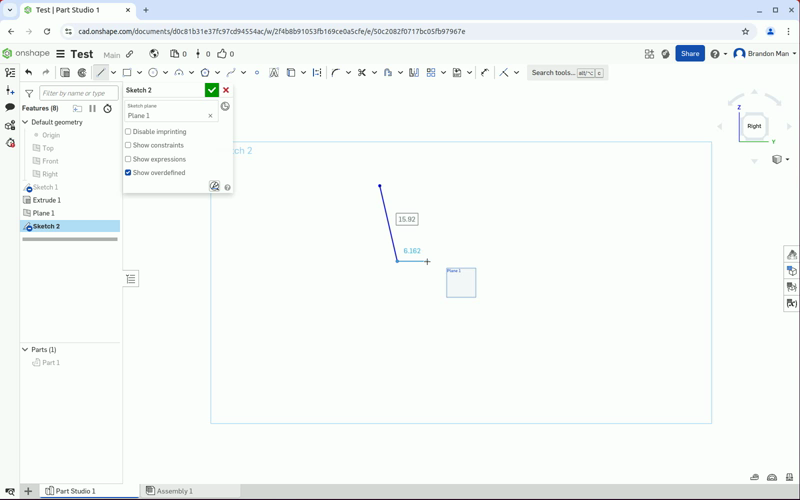
mouse_move(397, 203)
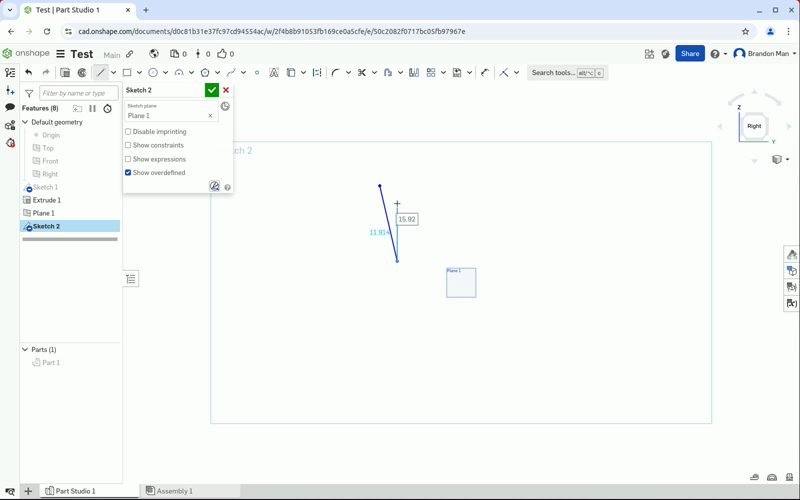
click(397, 203)
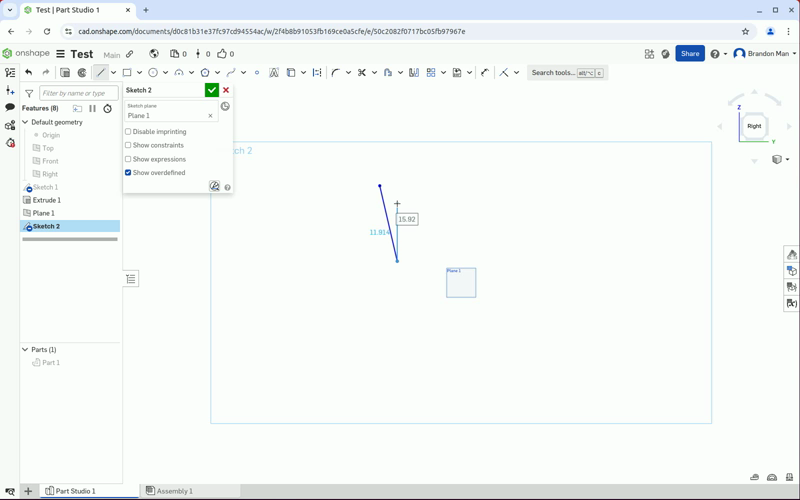
key_up(shift)
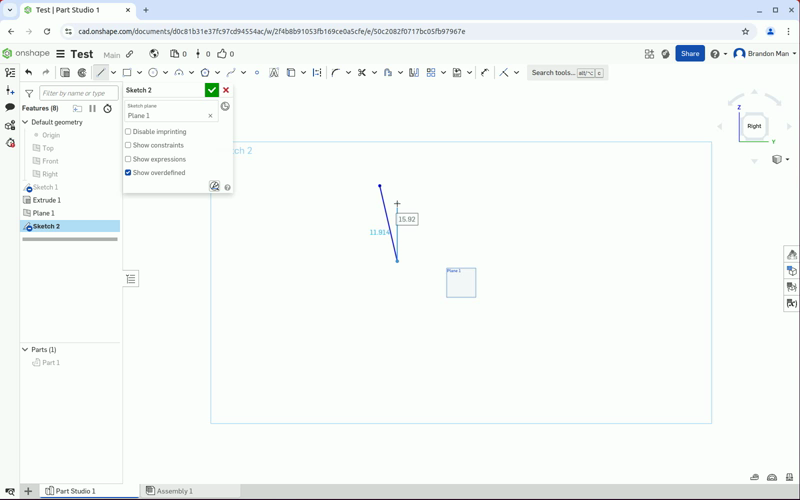
key_down(shift)
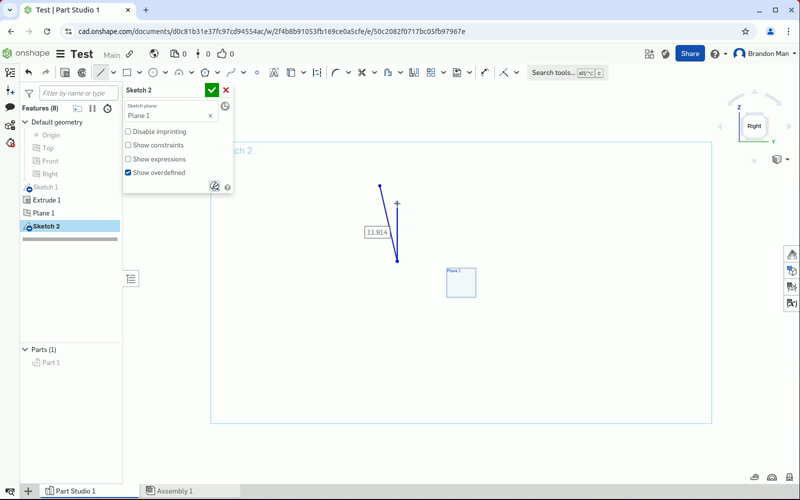
mouse_move(522, 203)
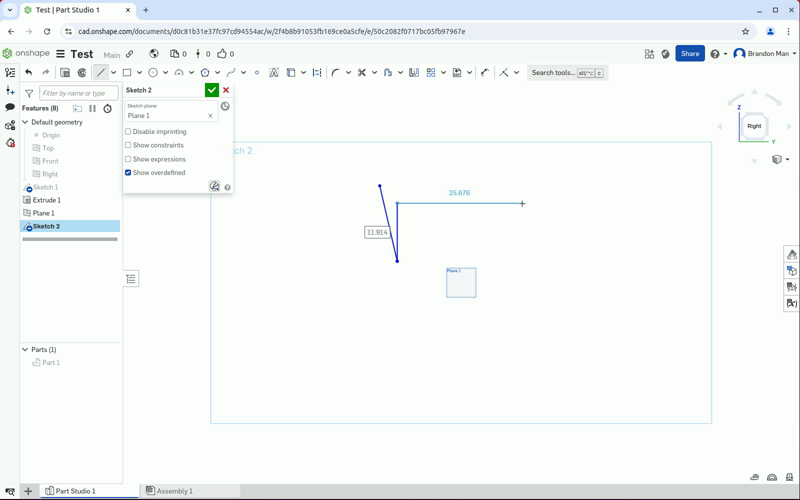
click(522, 203)
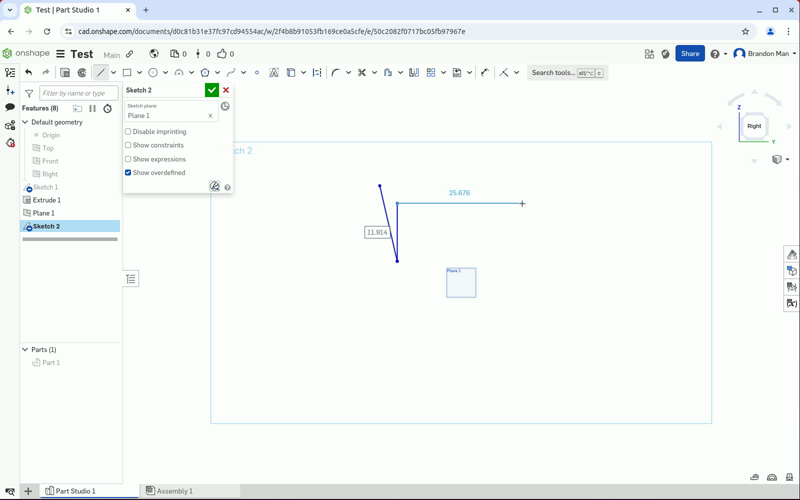
key_up(shift)
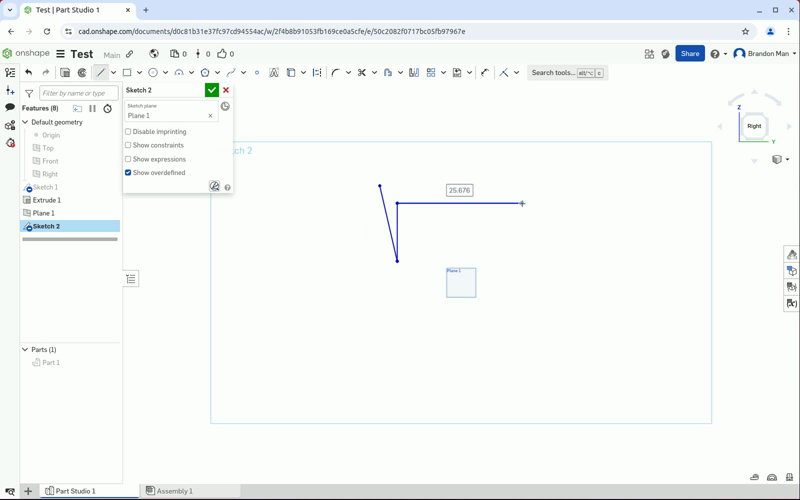
key_down(shift)
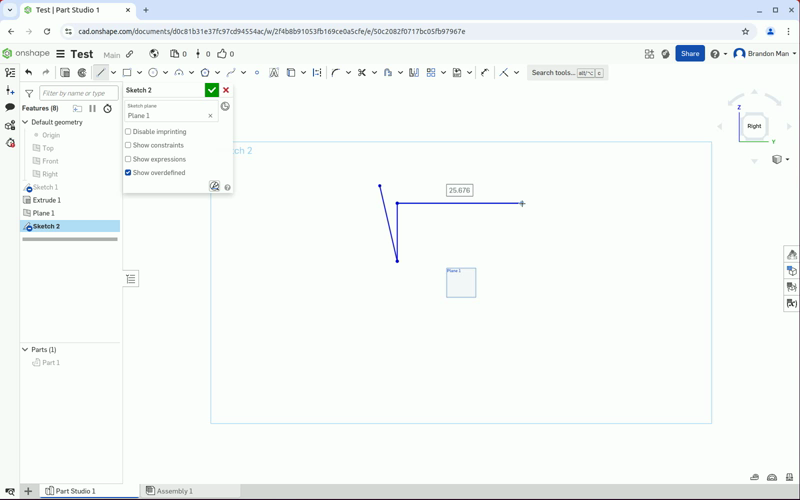
mouse_move(552, 203)
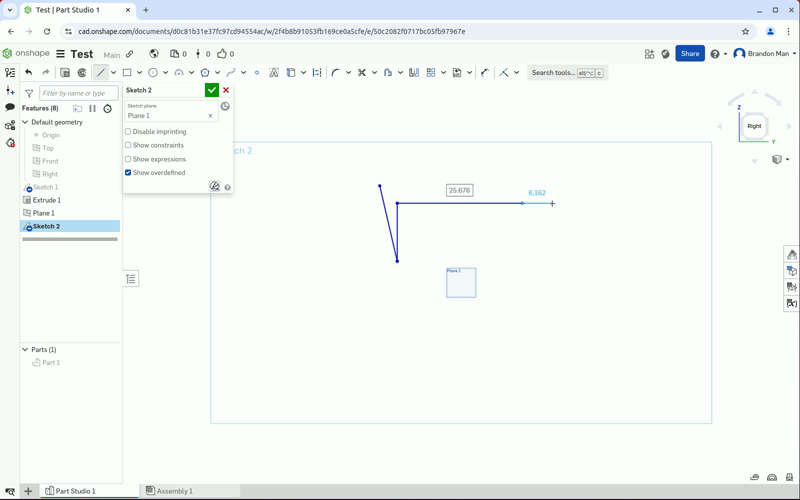
mouse_move(522, 219)
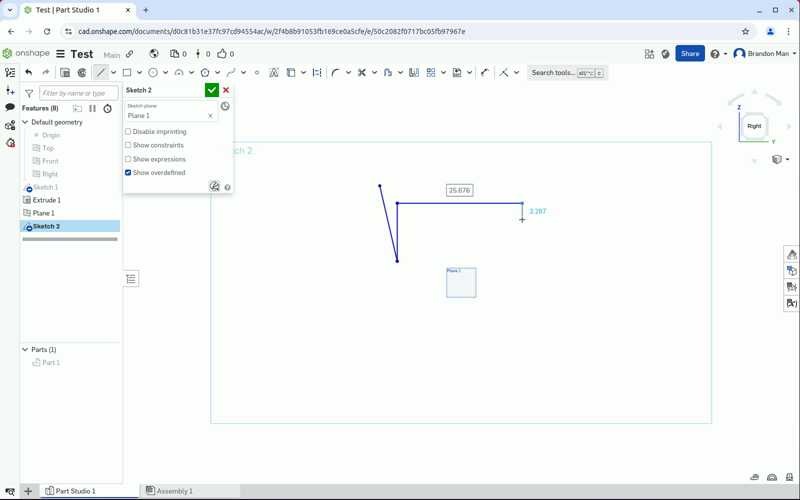
click(522, 219)
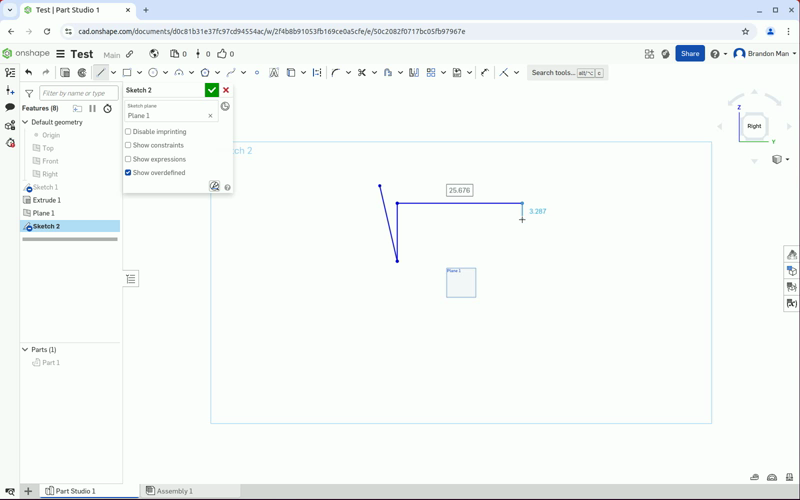
key_up(shift)
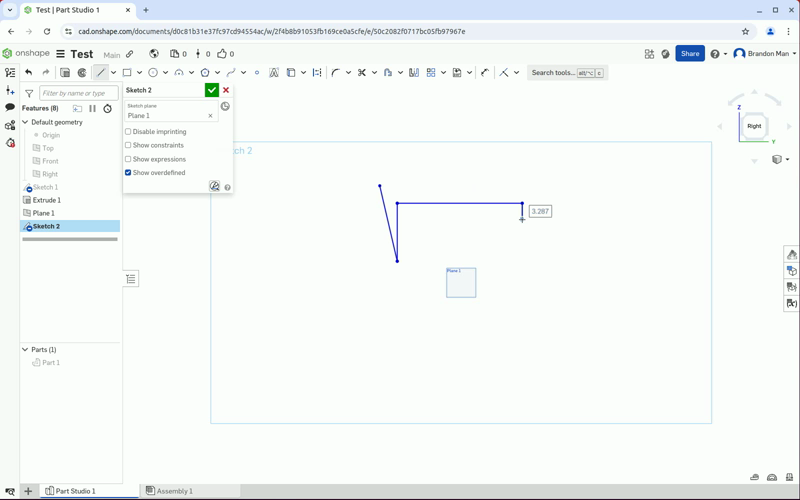
key_down(shift)
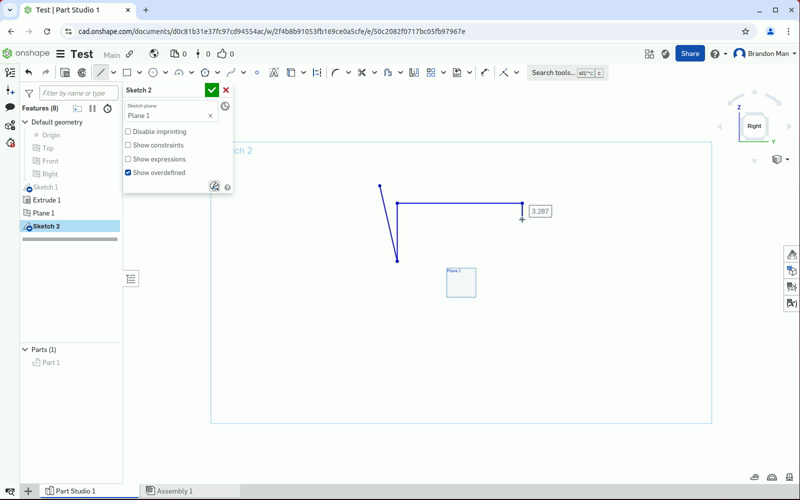
mouse_move(552, 219)
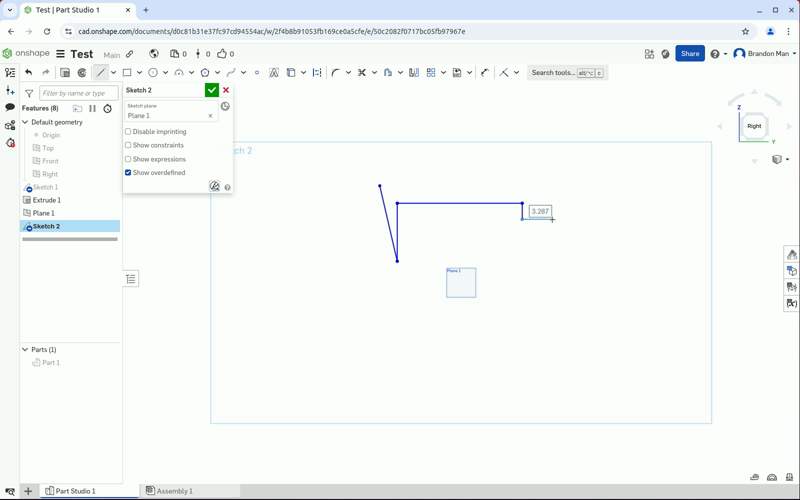
mouse_move(546, 177)
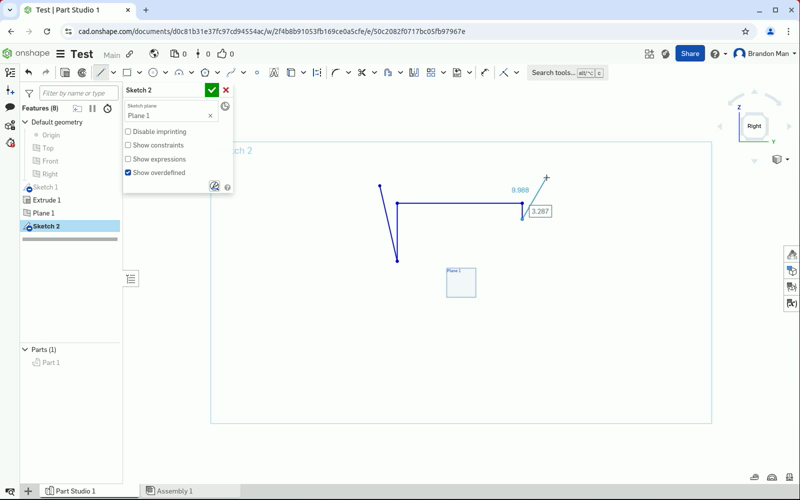
click(546, 177)
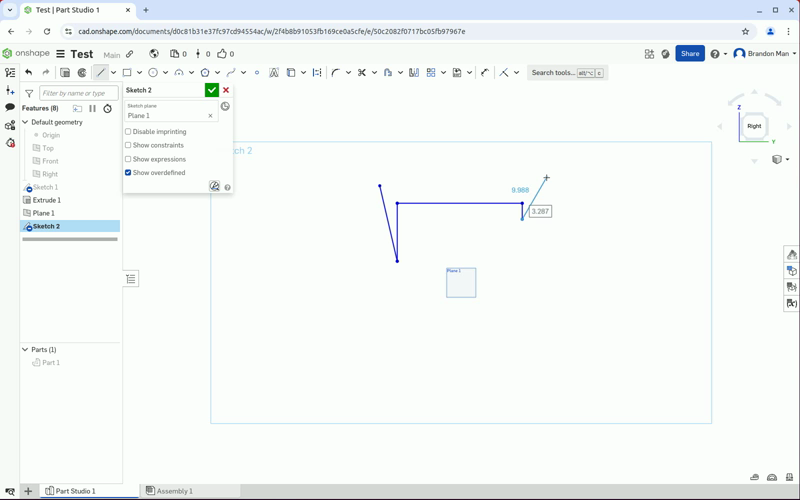
key_up(shift)
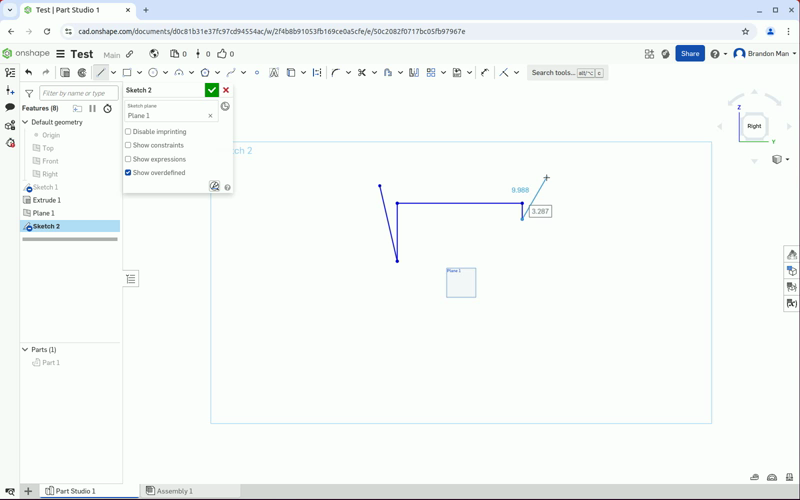
key_down(shift)
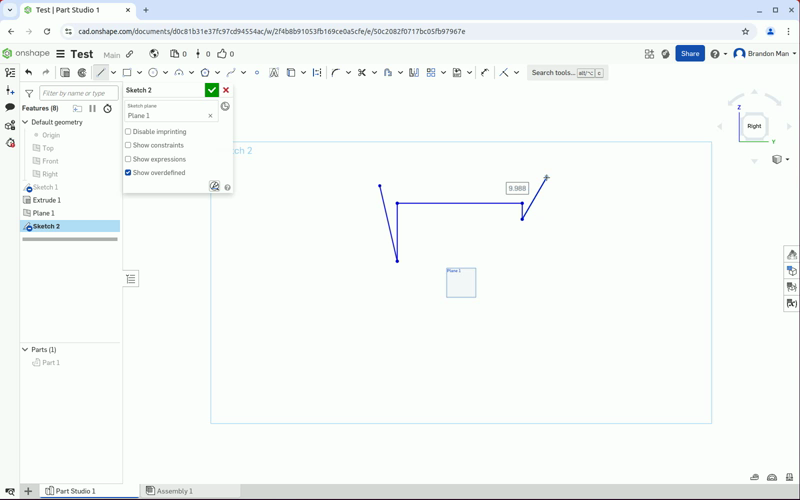
mouse_move(379, 185)
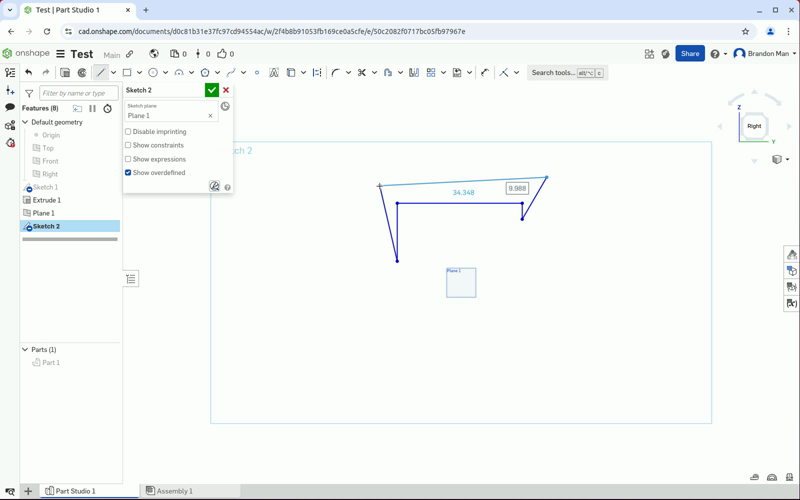
key_up(shift)
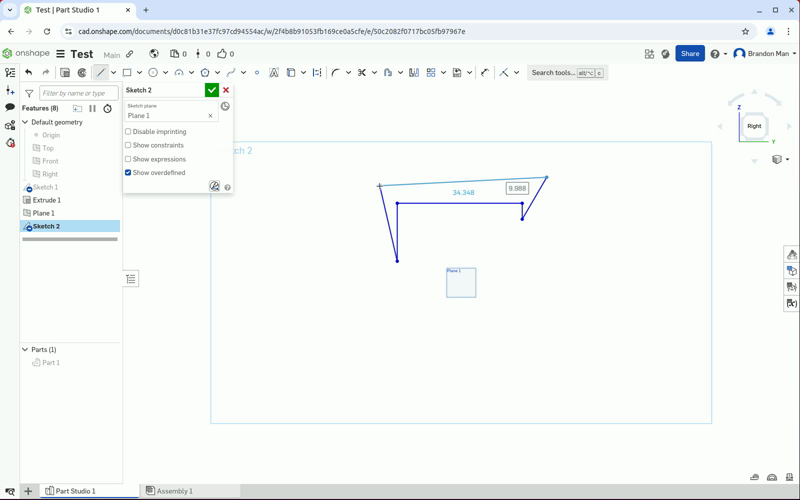
click(379, 185)
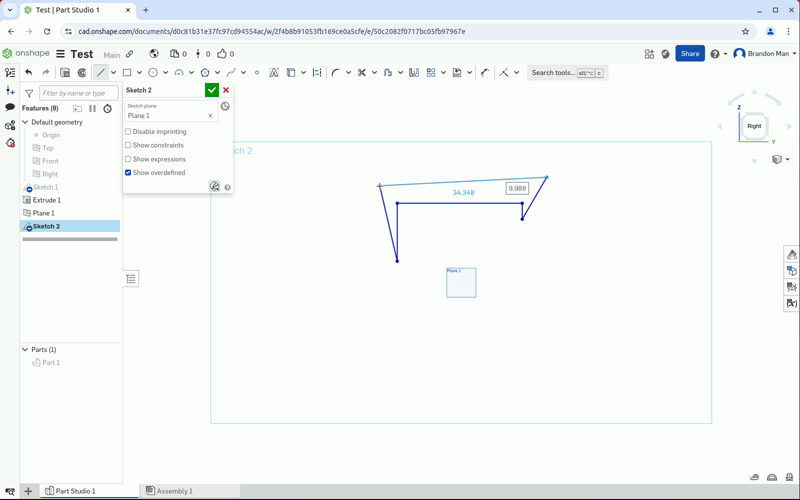
key(esc)
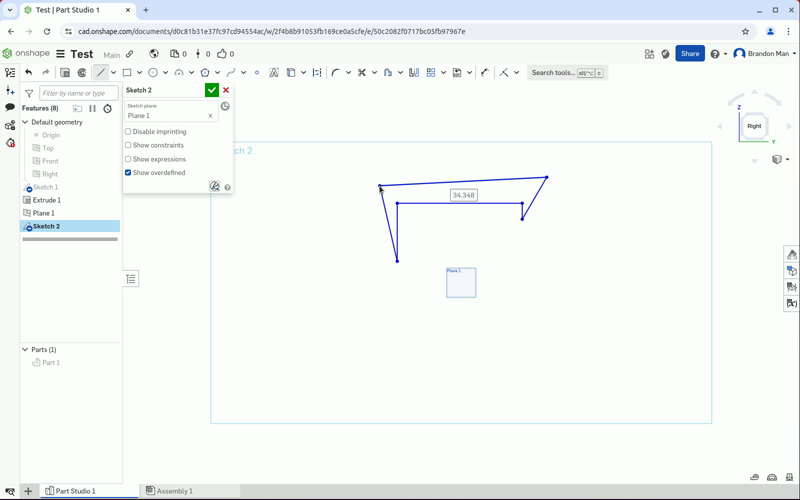
mouse_move(393, 195)
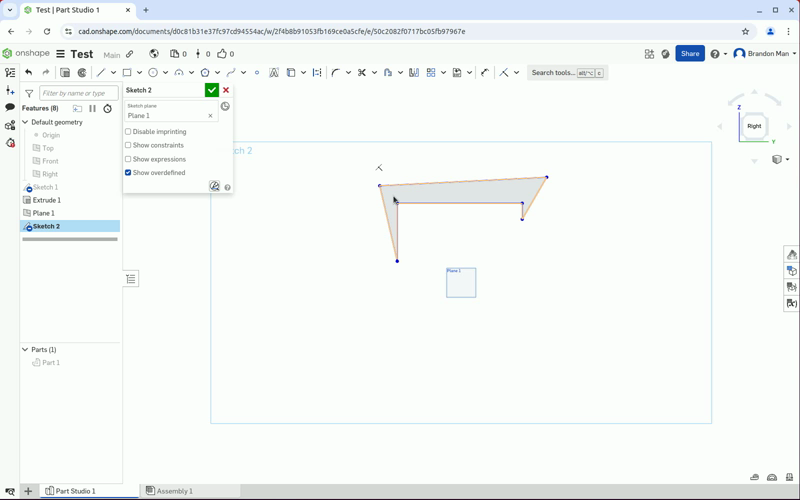
click(393, 195)
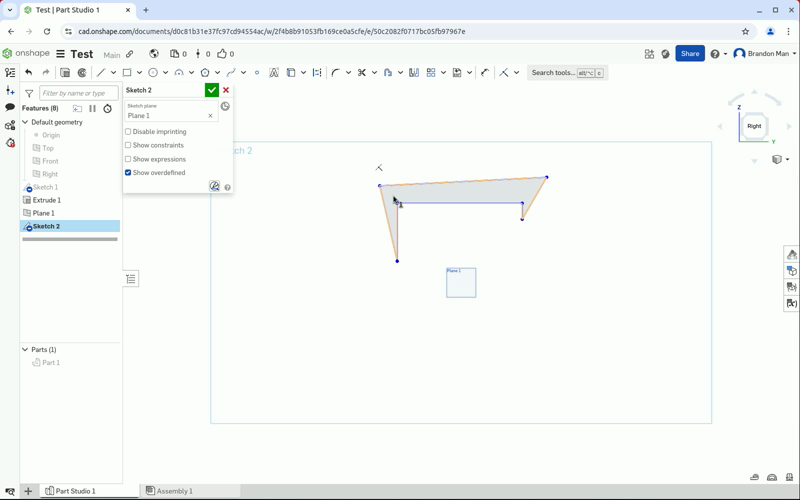
mouse_move(73, 352)
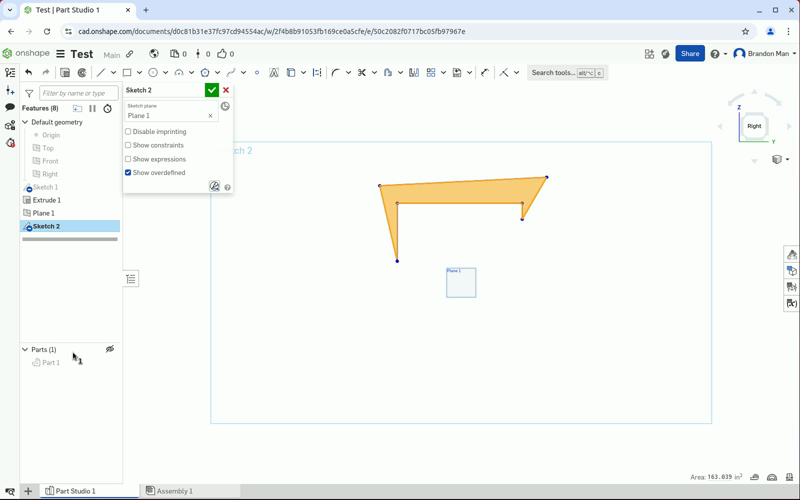
key(shift+y)
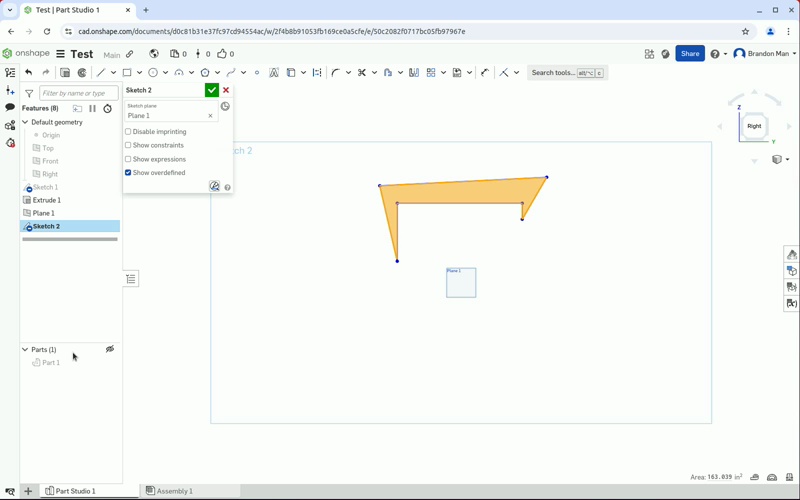
key(shift+e)
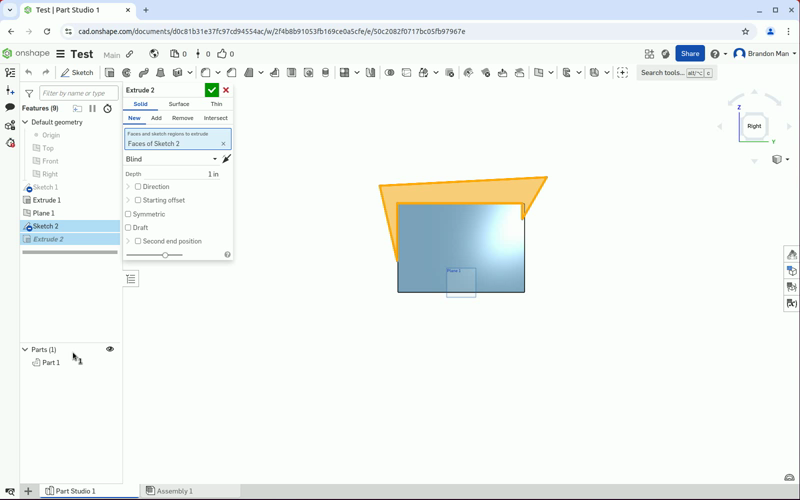
mouse_move(143, 106)
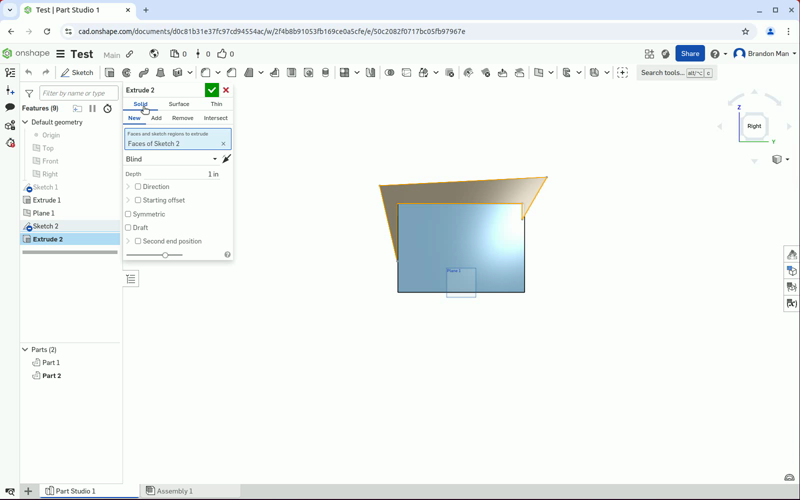
click(143, 106)
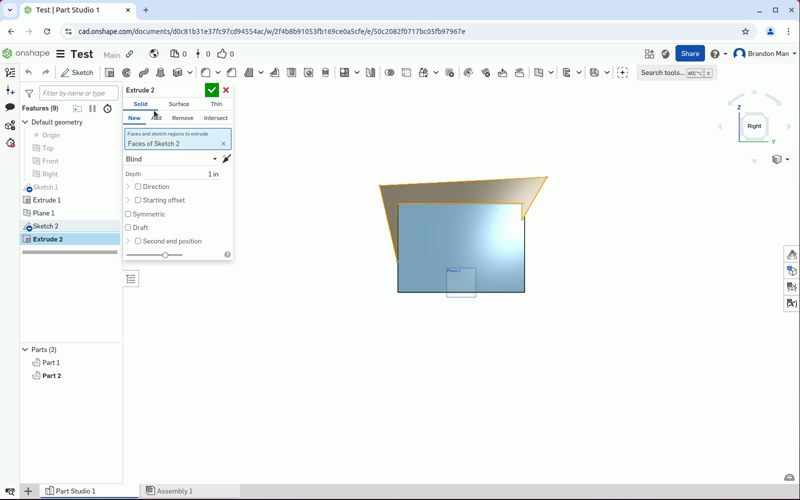
mouse_move(186, 120)
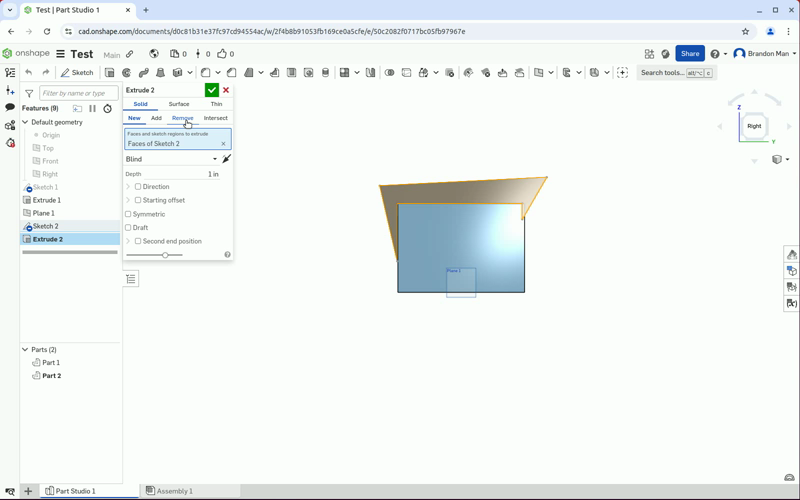
click(186, 120)
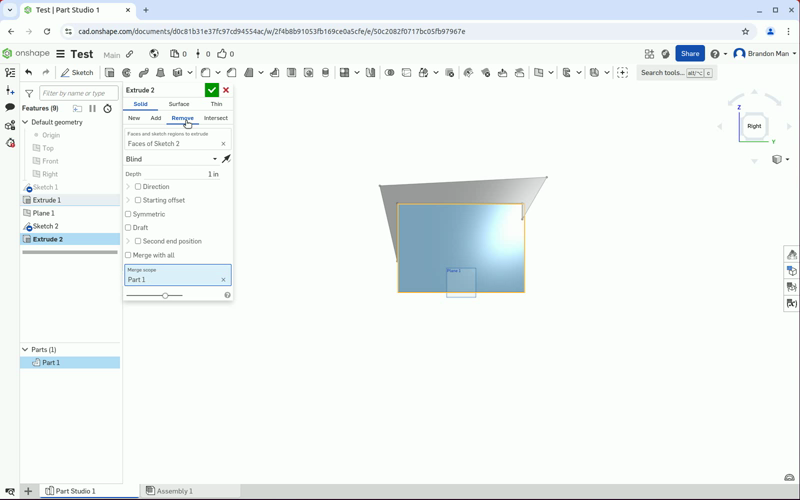
key(tab, 4)
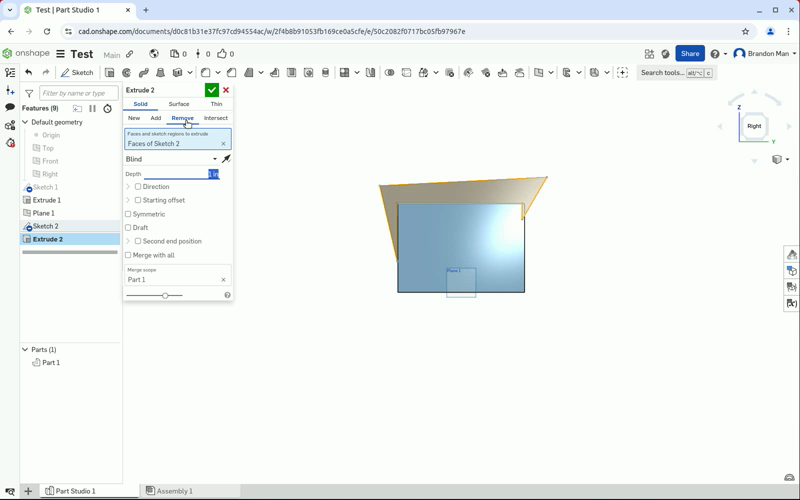
text(30.811)
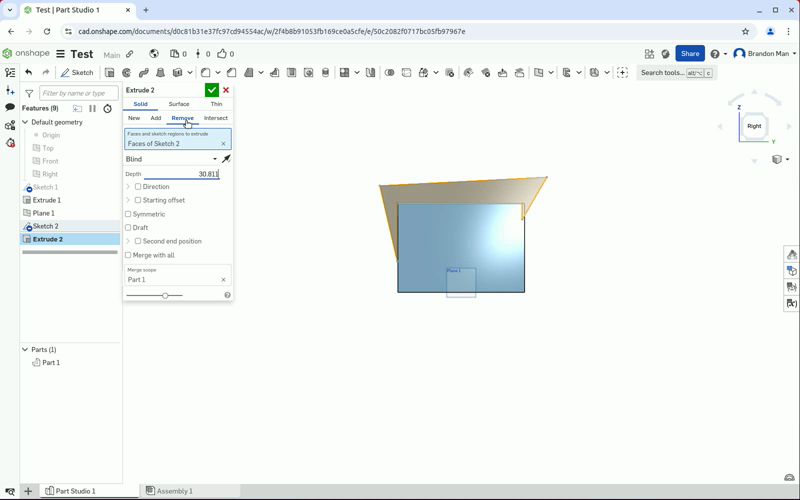
key(tab, 6)
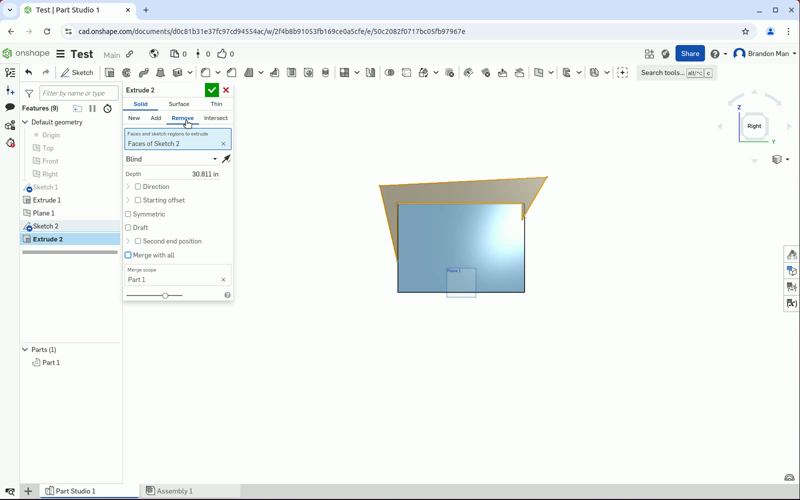
key(space)
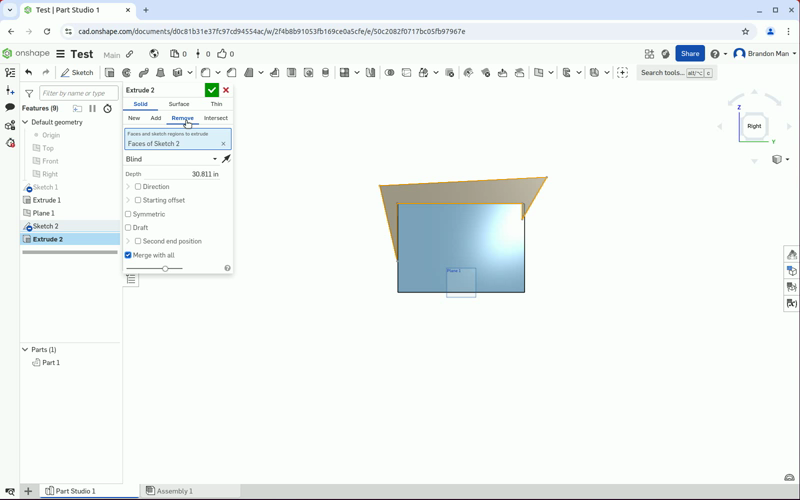
key(enter)
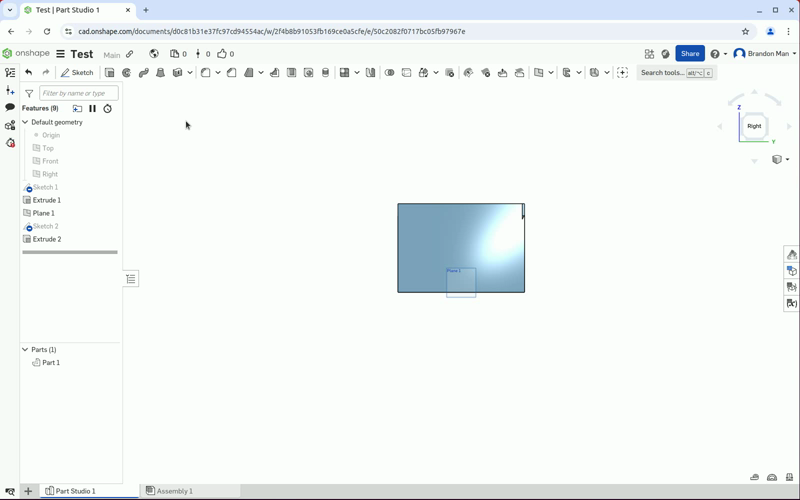
key(shift+h)
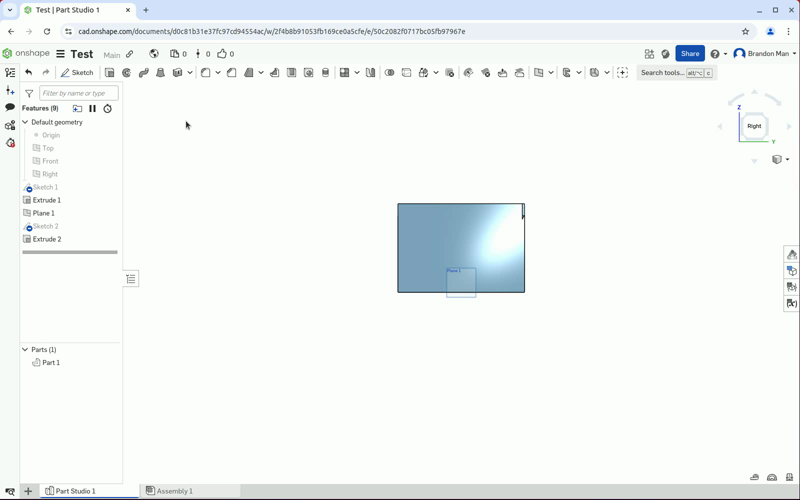
key(shift+h)
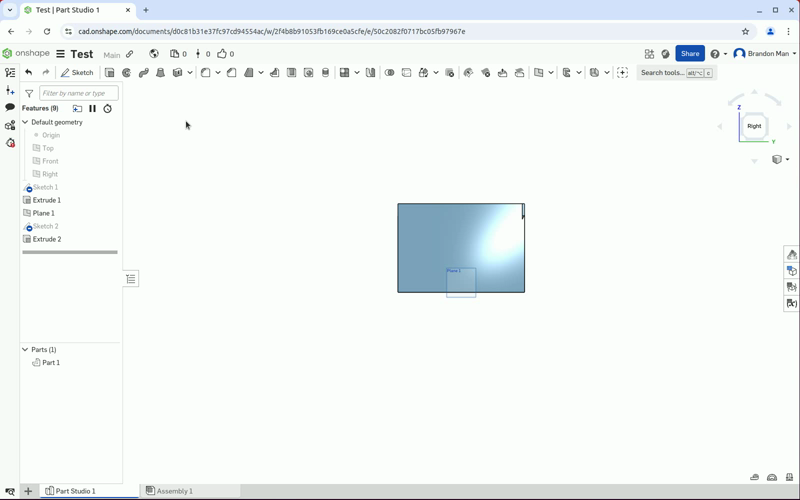
mouse_move(73, 189)
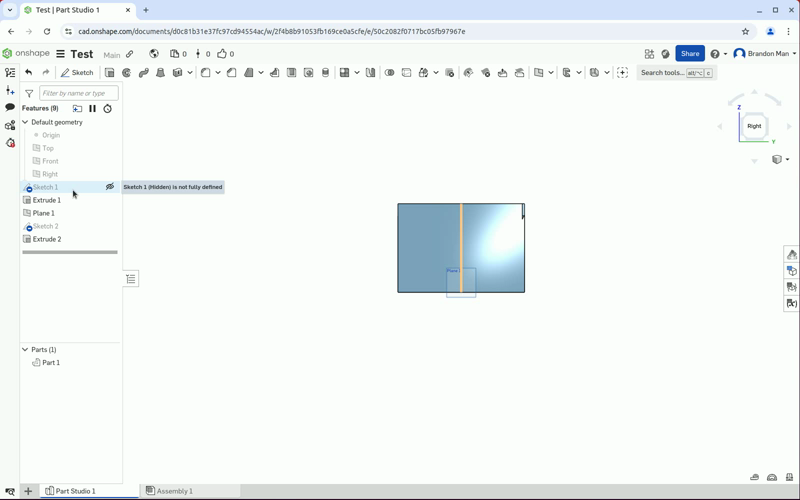
click(73, 189)
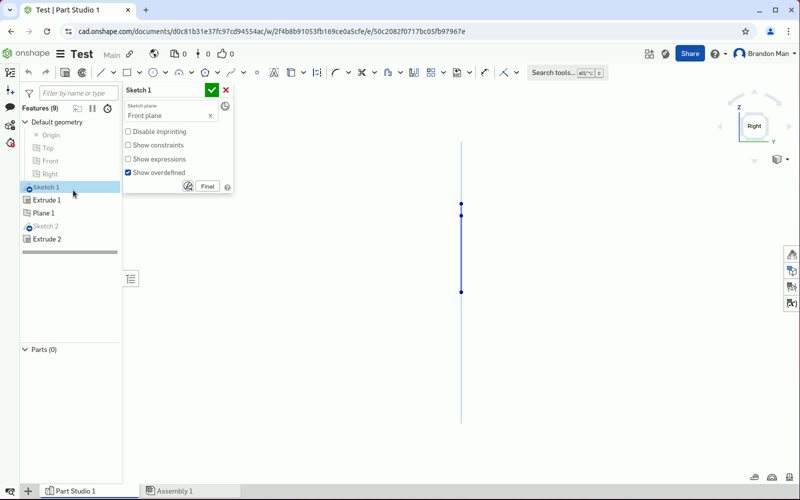
mouse_move(229, 92)
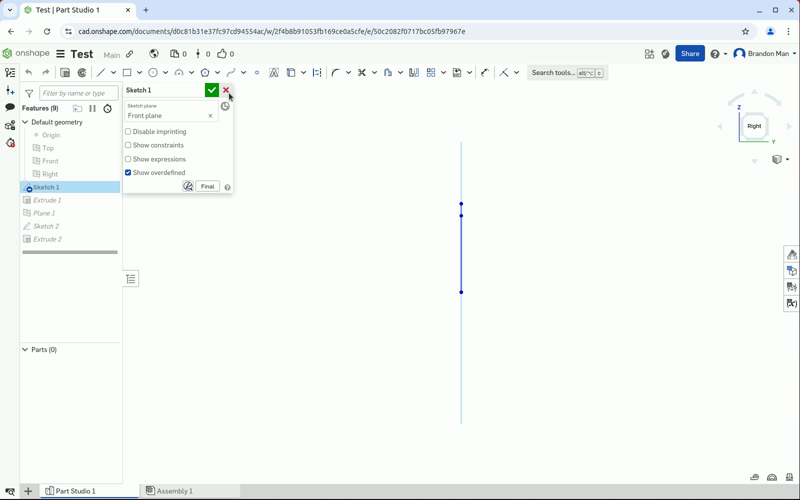
click(229, 92)
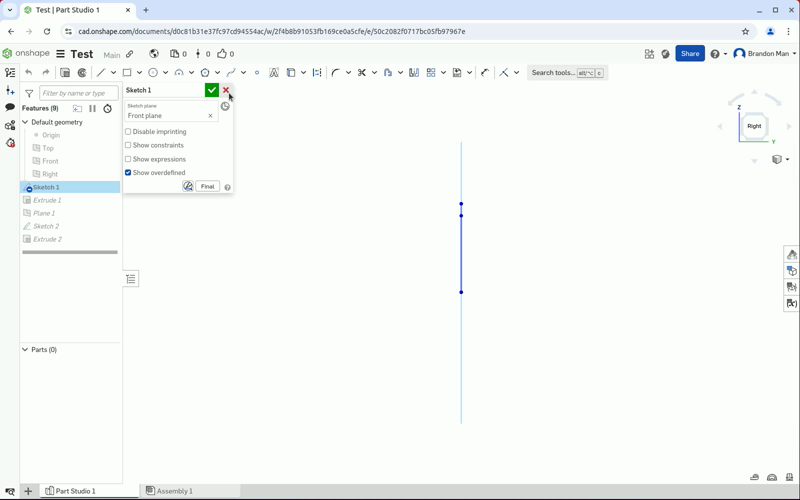
key(shift+s)
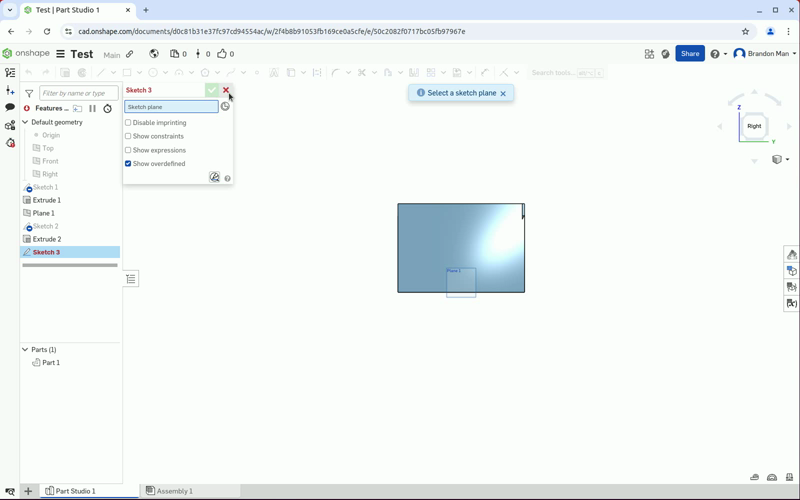
mouse_move(73, 215)
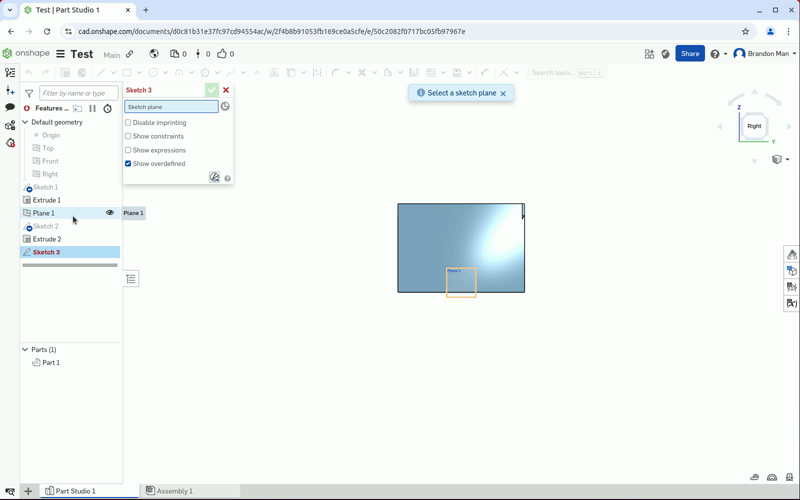
click(73, 215)
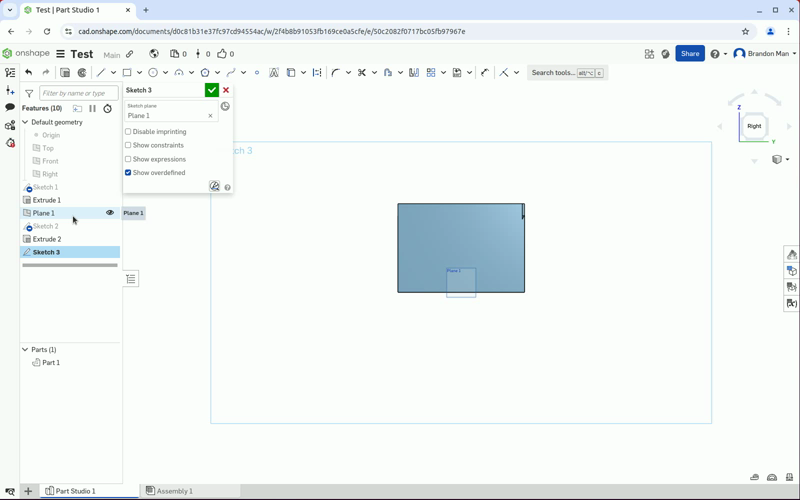
mouse_move(73, 352)
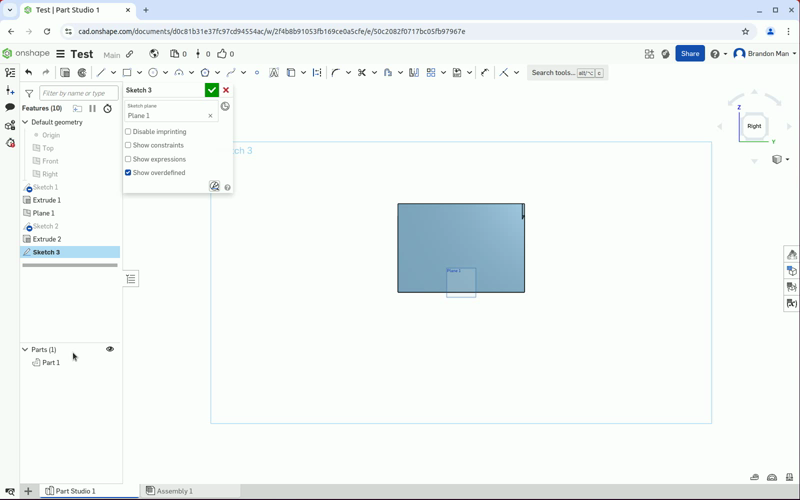
key(y)
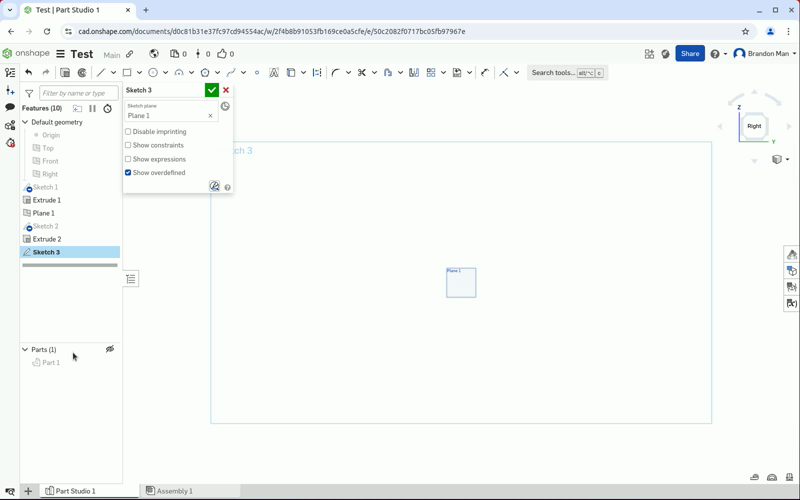
key(l)
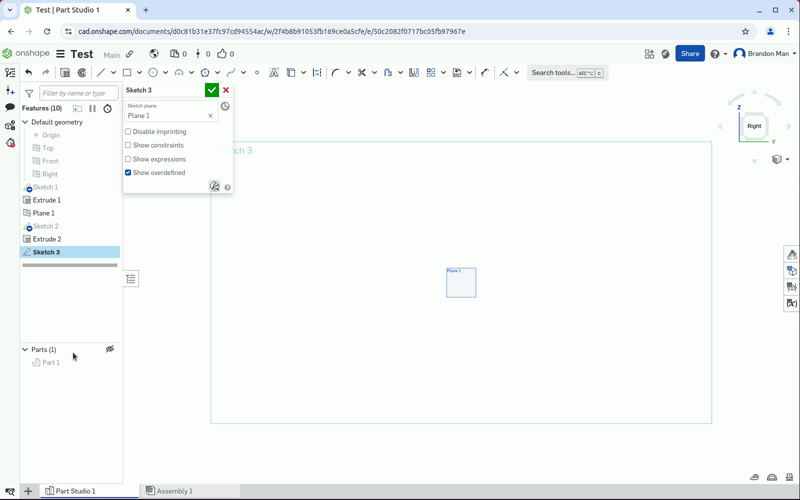
key_down(shift)
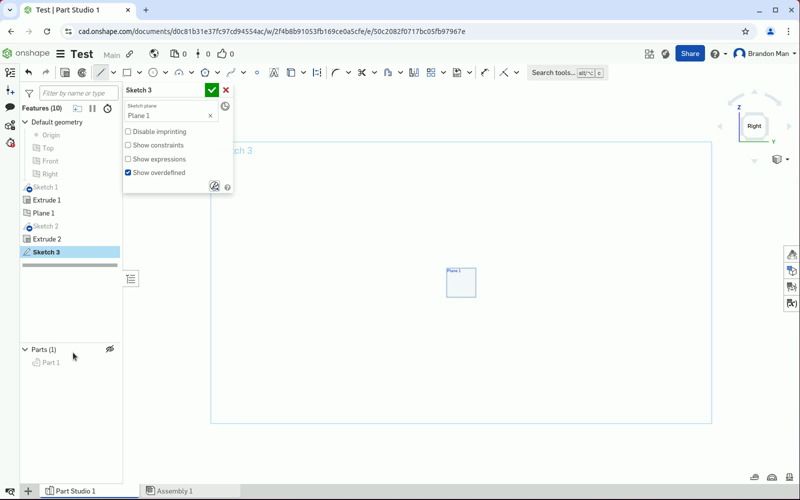
mouse_move(397, 261)
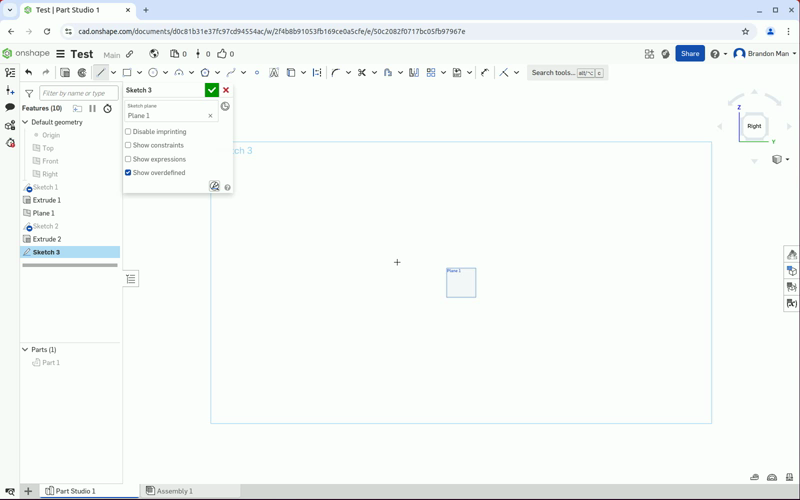
click(397, 261)
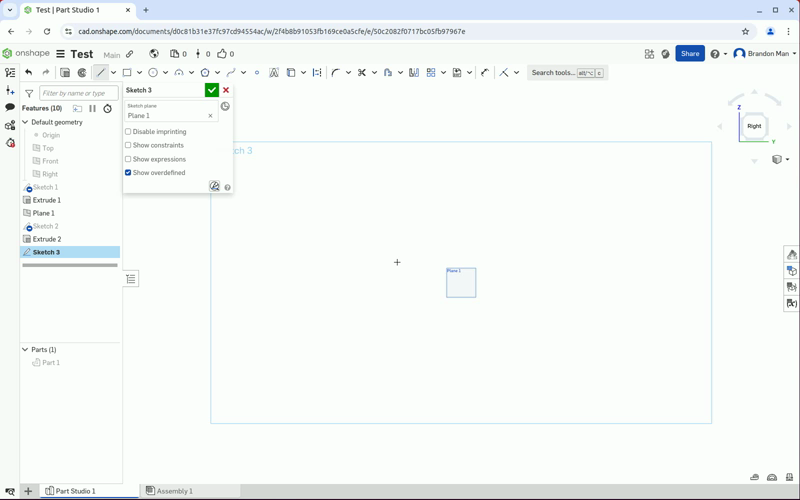
key_up(shift)
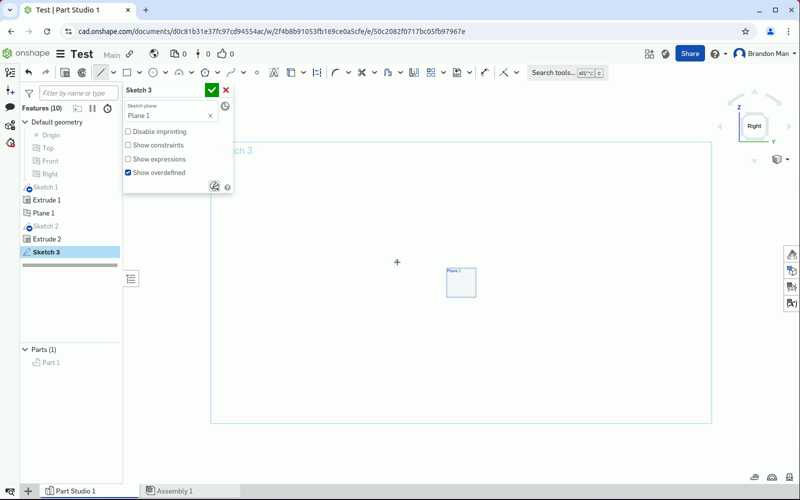
key_down(shift)
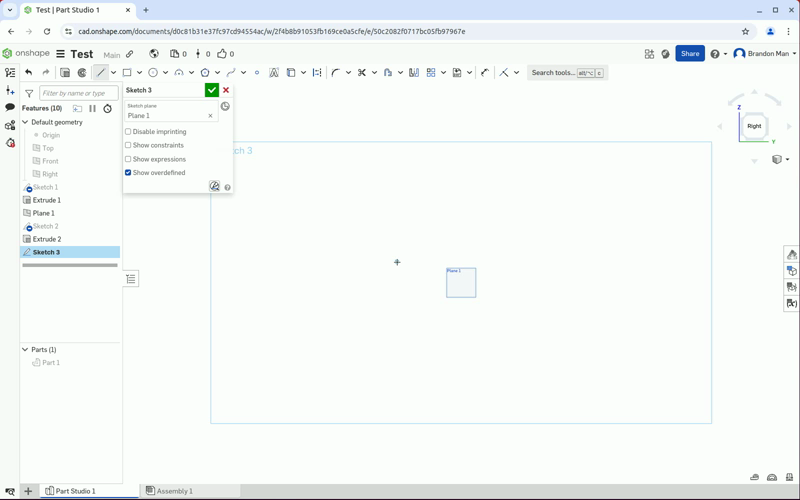
mouse_move(523, 219)
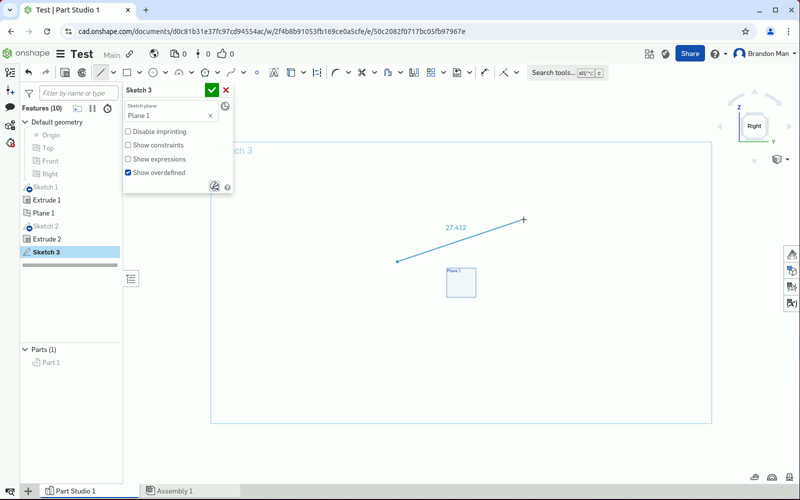
click(523, 219)
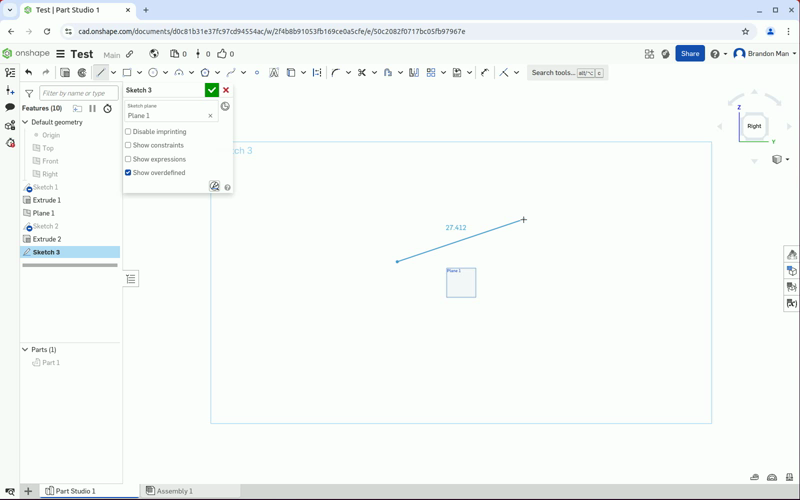
key_up(shift)
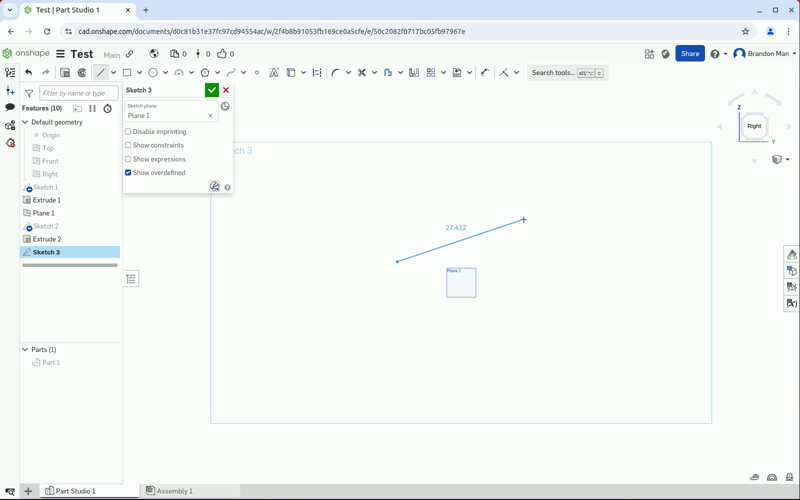
key_down(shift)
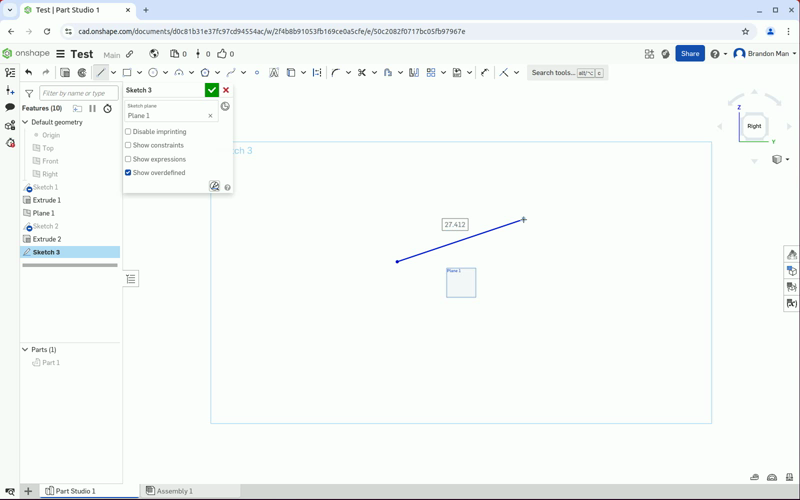
mouse_move(553, 219)
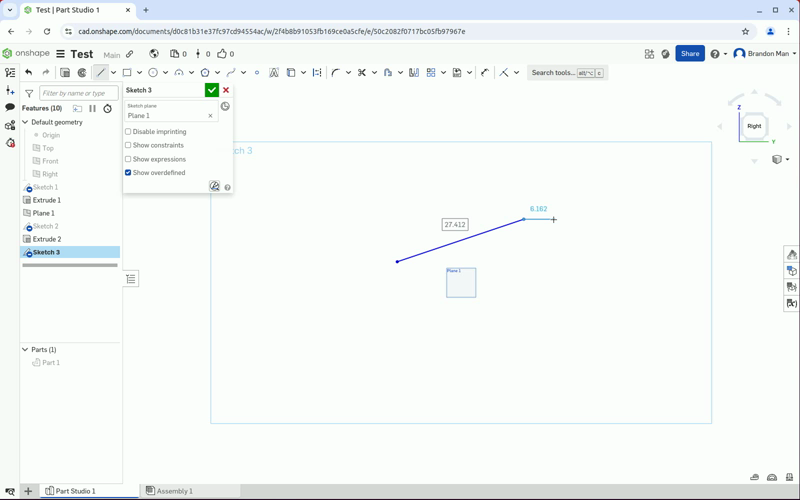
mouse_move(523, 204)
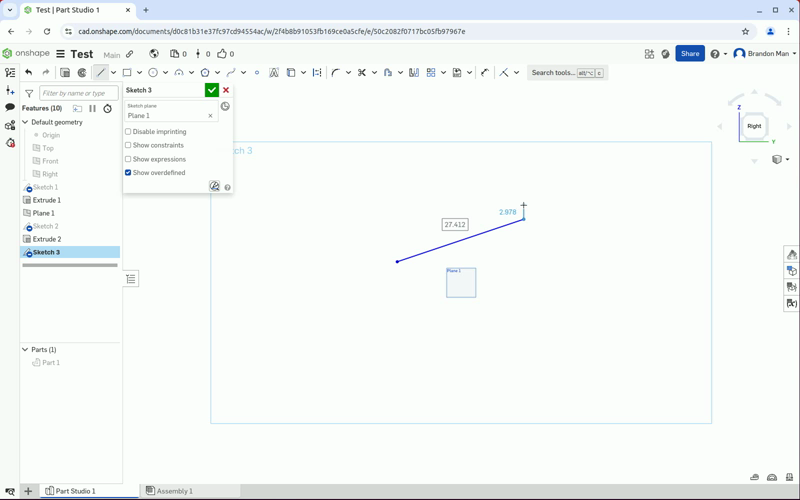
click(523, 204)
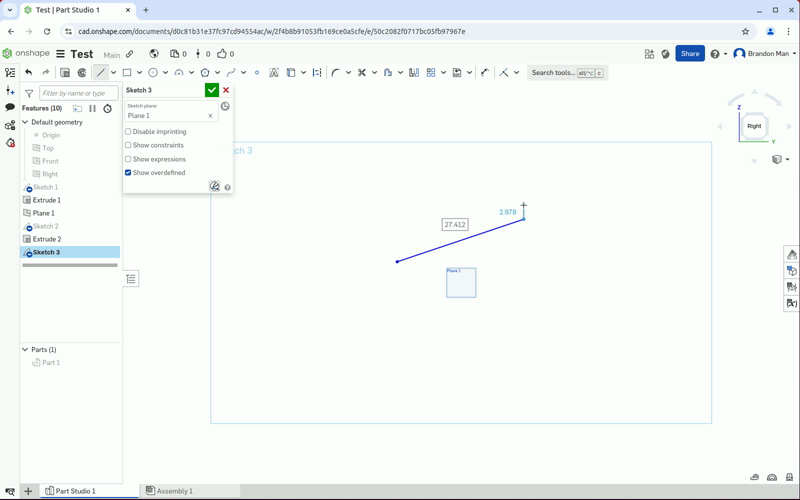
key_up(shift)
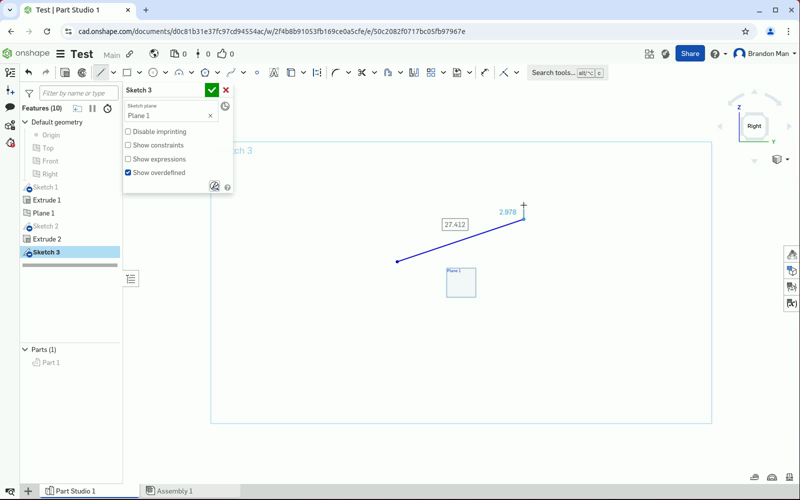
key_down(shift)
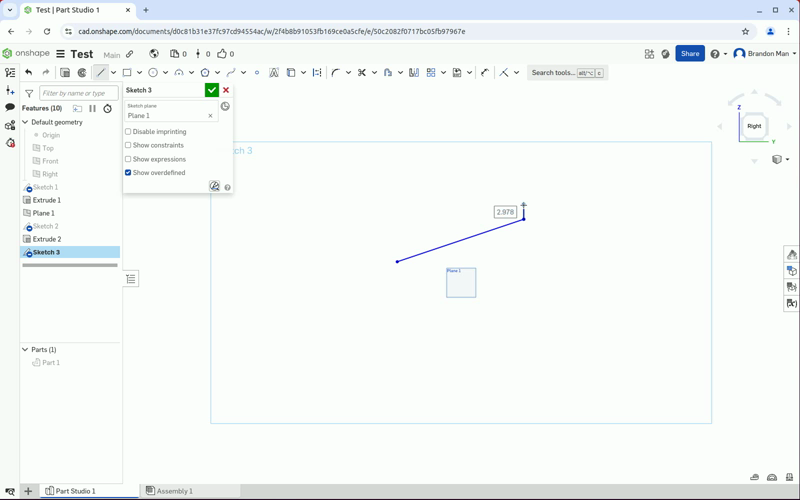
mouse_move(397, 204)
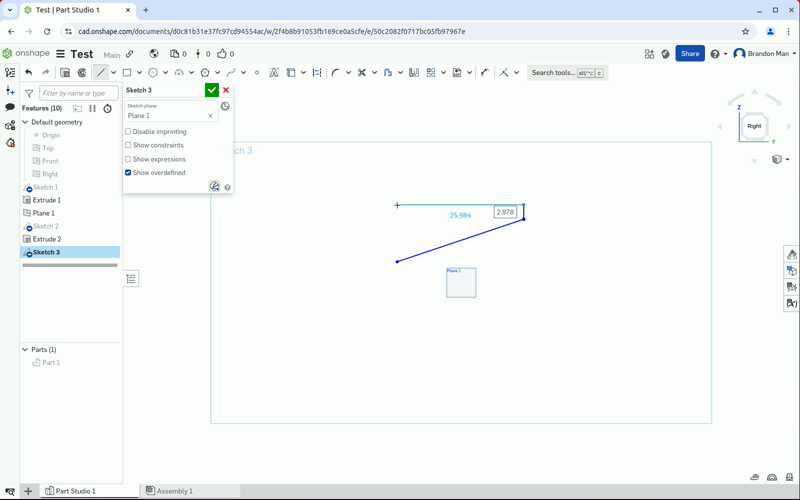
click(397, 204)
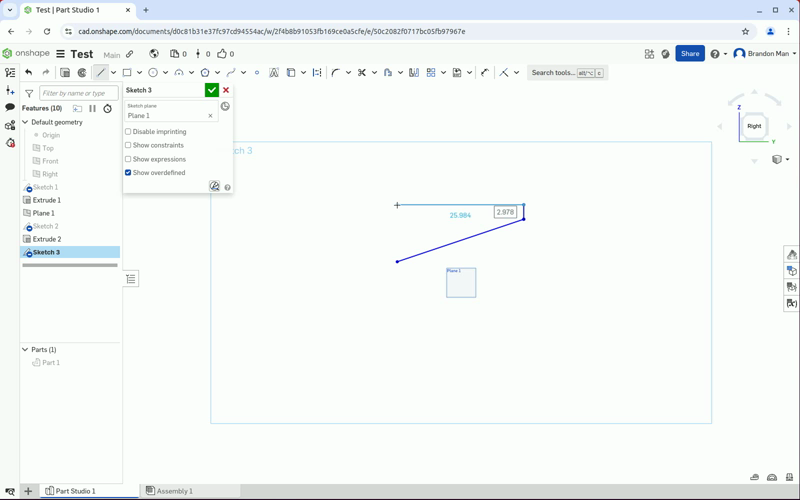
key_up(shift)
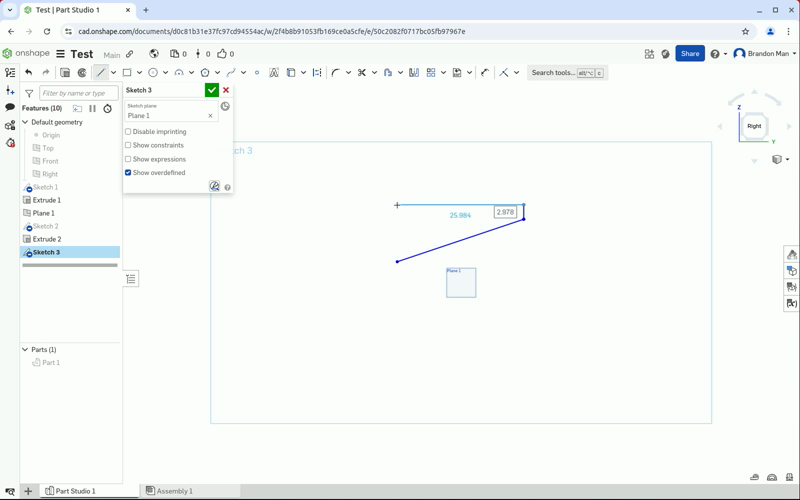
mouse_move(427, 204)
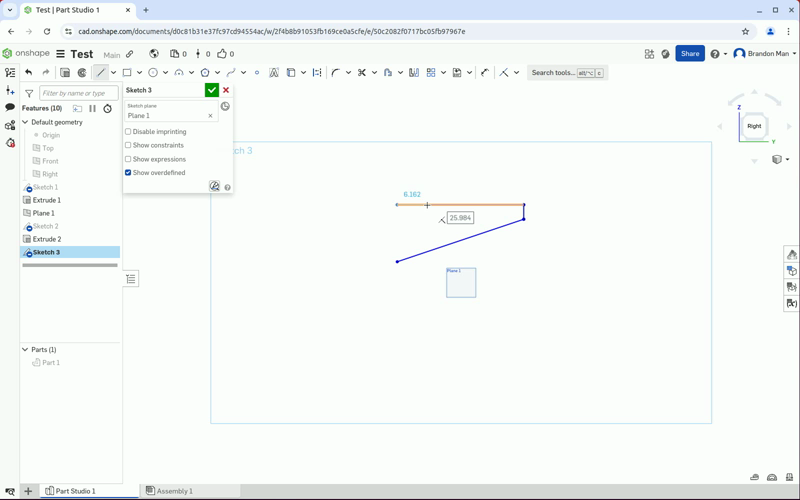
key_down(shift)
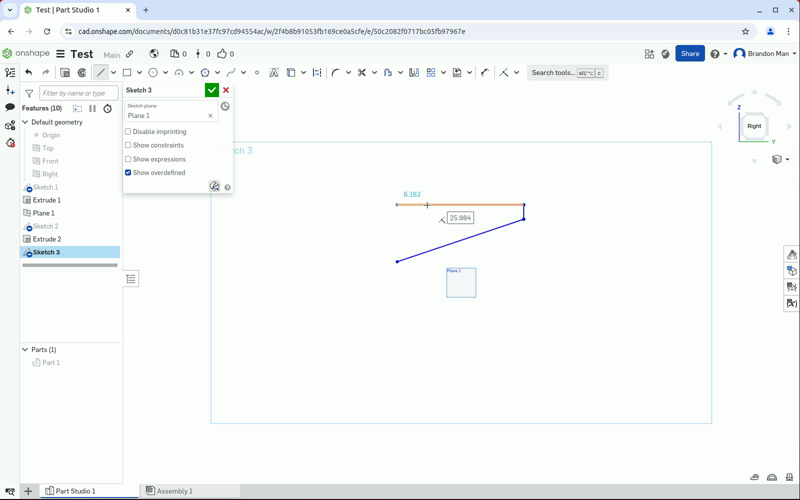
mouse_move(397, 261)
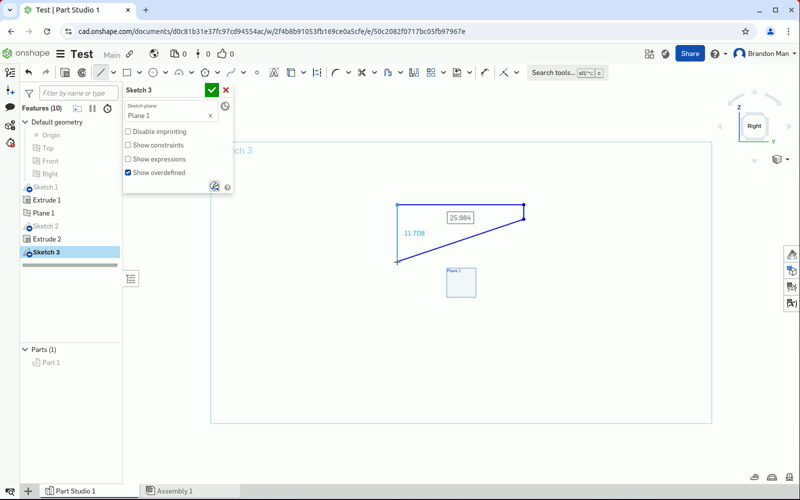
key_up(shift)
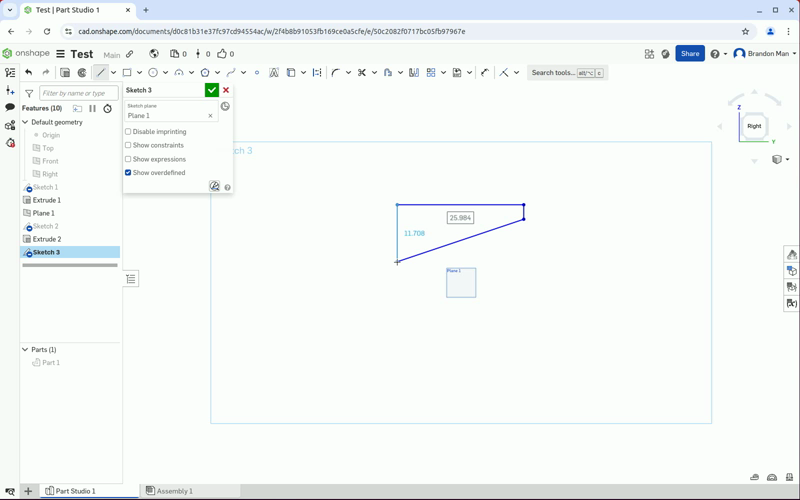
click(397, 261)
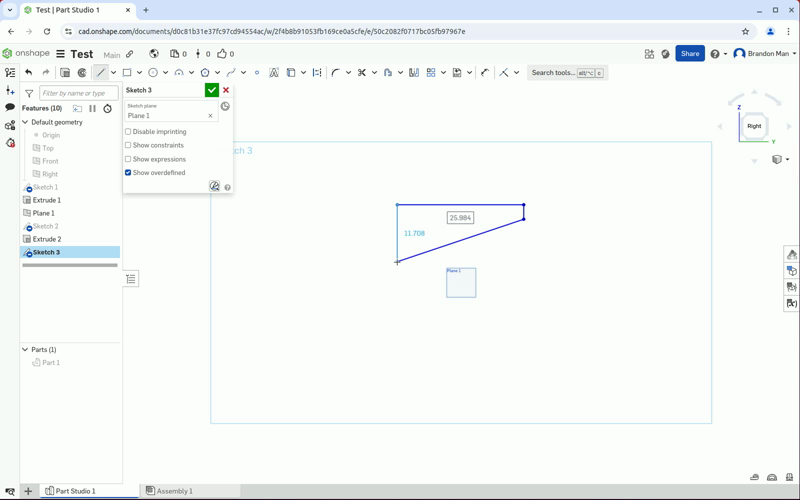
key(esc)
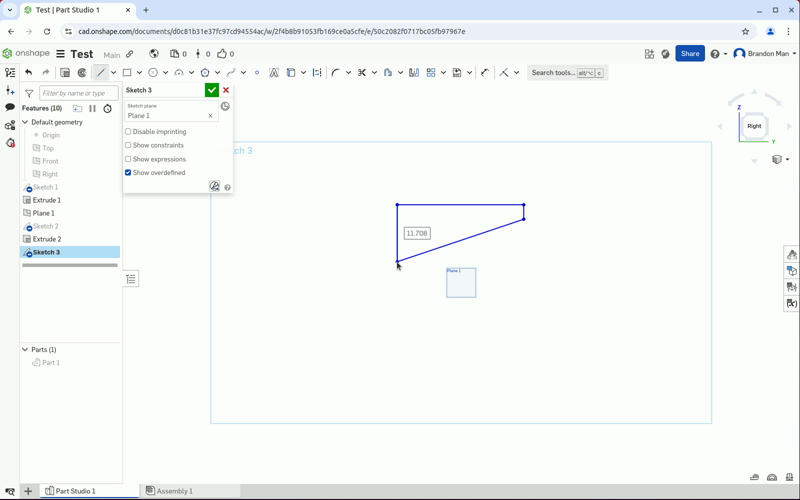
mouse_move(413, 224)
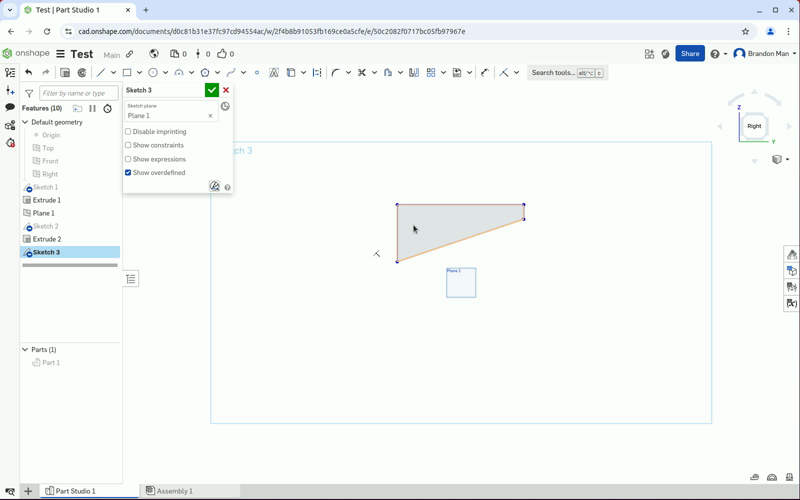
click(413, 224)
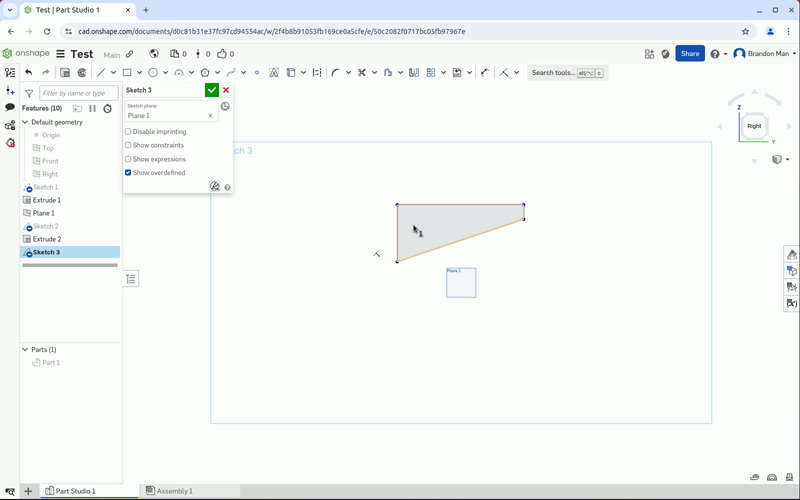
mouse_move(73, 352)
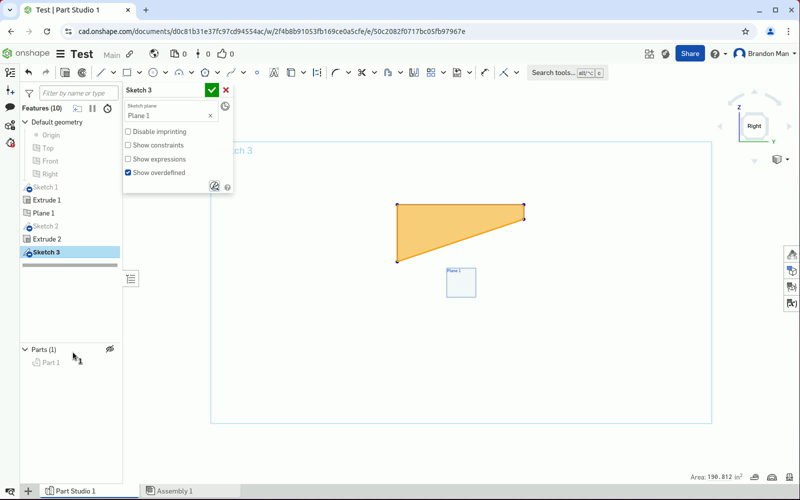
key(shift+y)
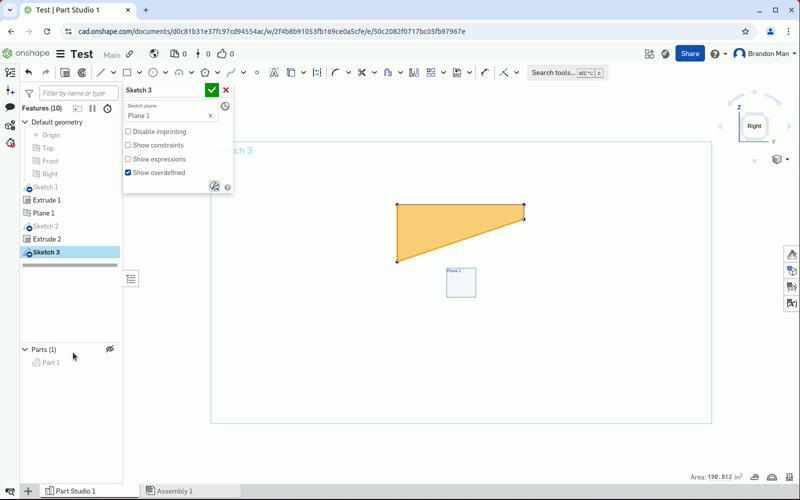
key(shift+e)
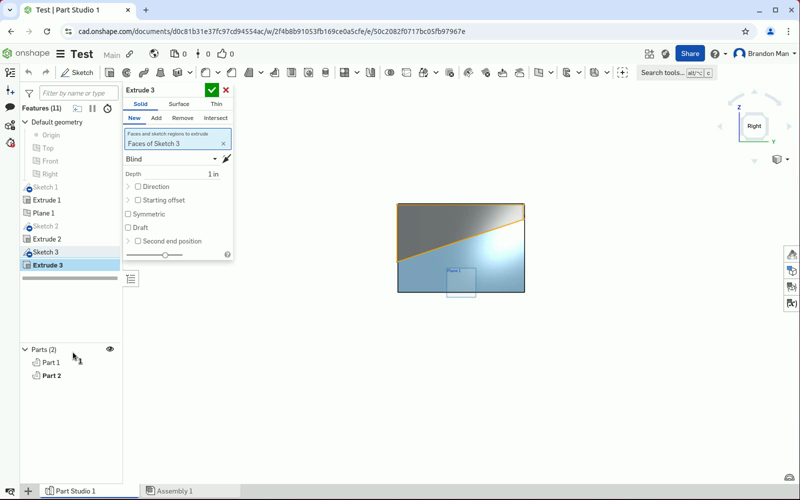
mouse_move(143, 106)
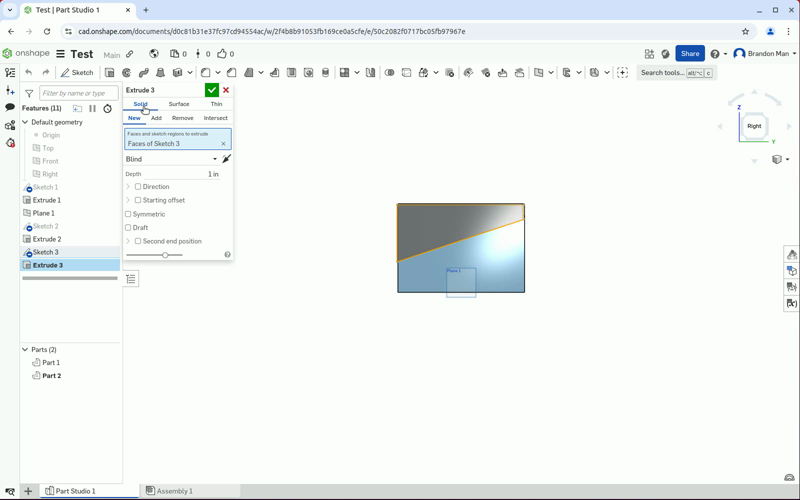
click(143, 106)
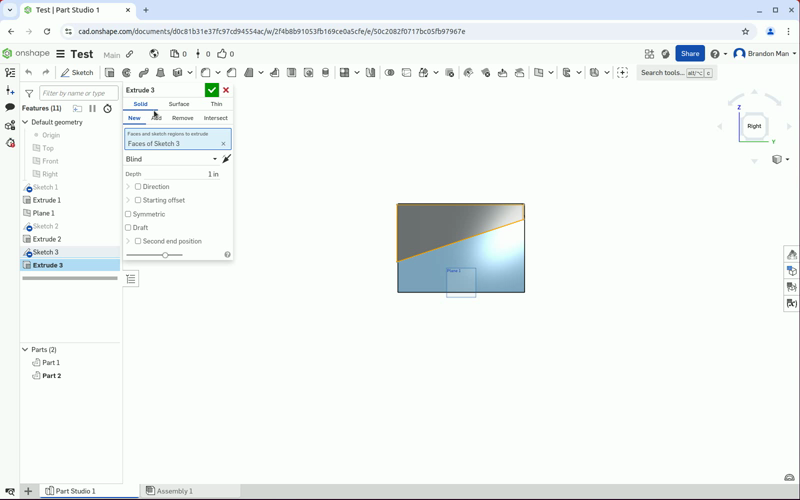
mouse_move(186, 120)
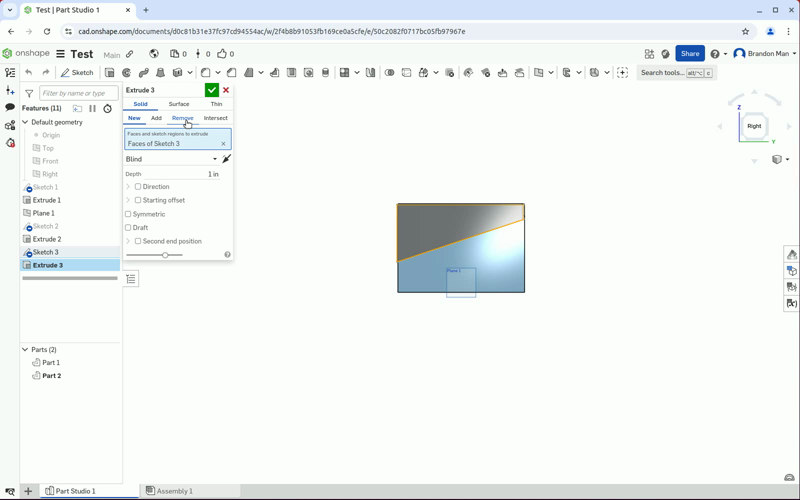
click(186, 120)
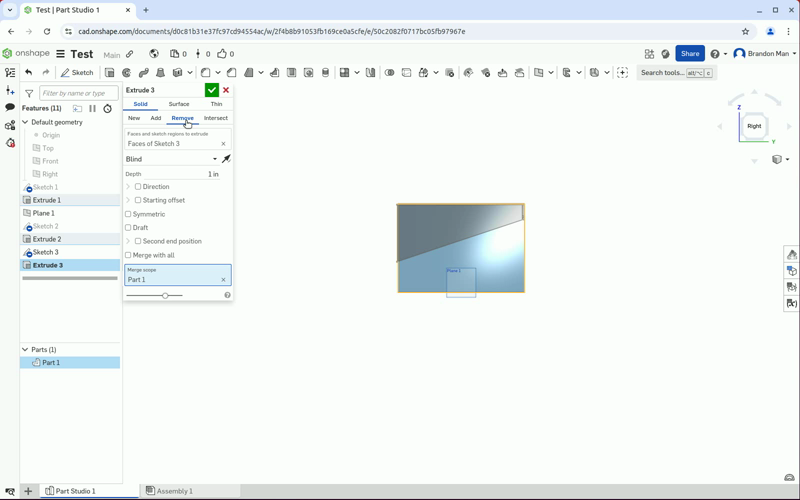
key(tab, 4)
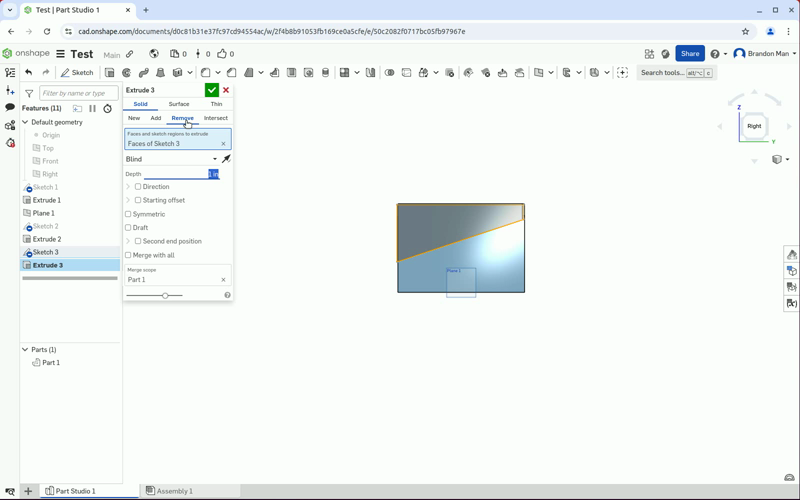
text(30.811)
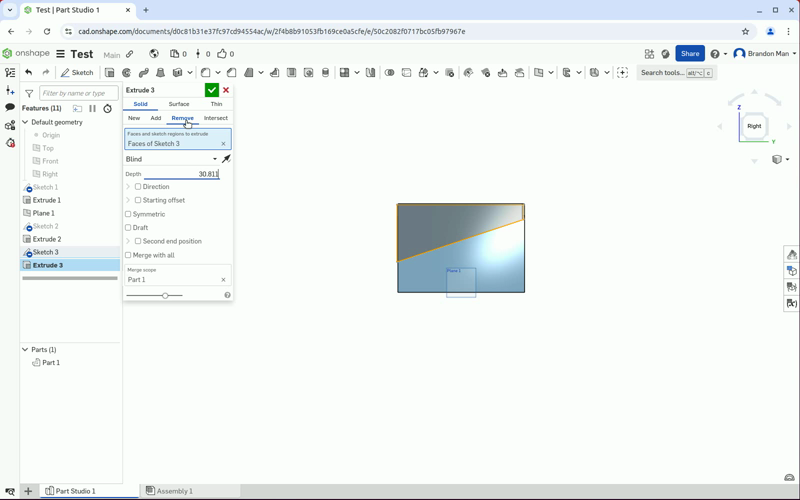
key(tab, 6)
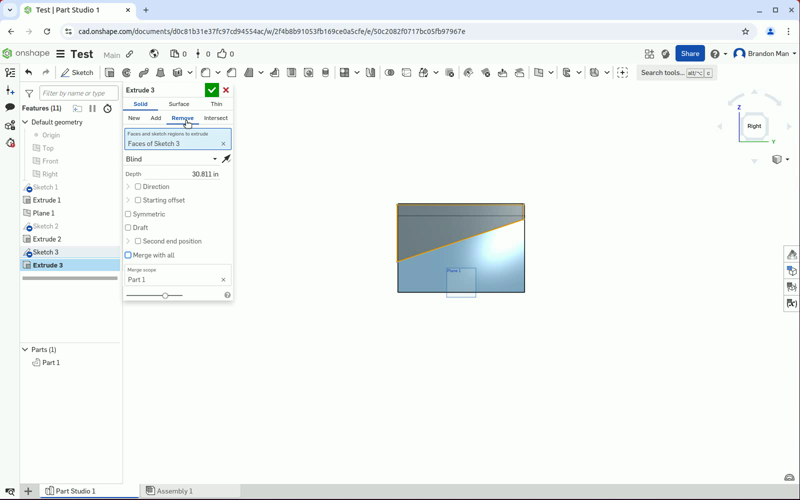
key(space)
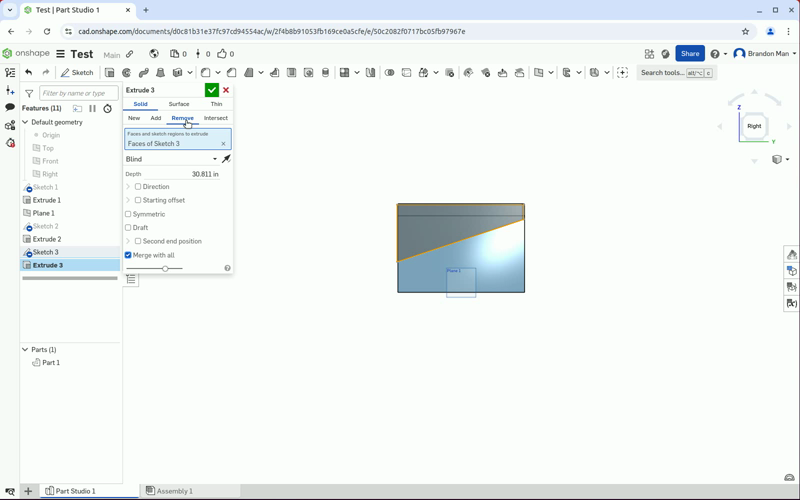
key(enter)
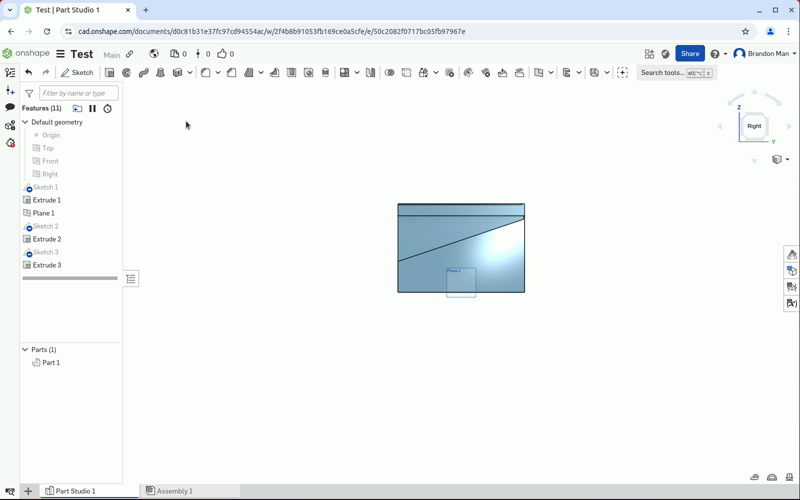
key(shift+h)
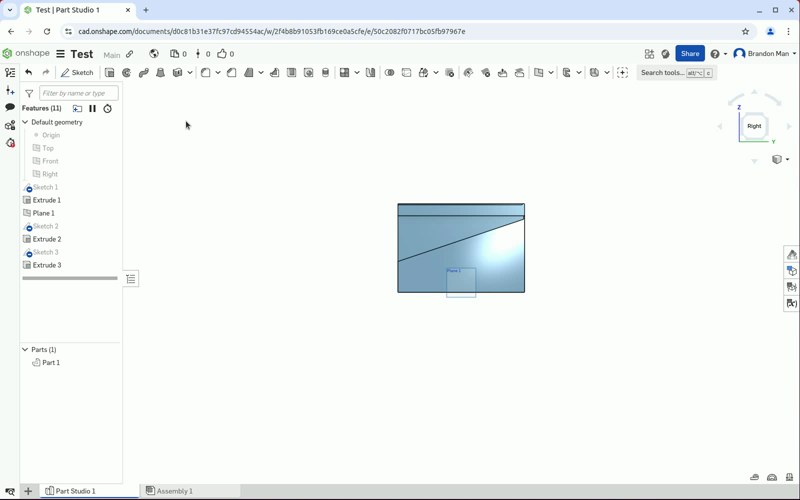
key(shift+h)
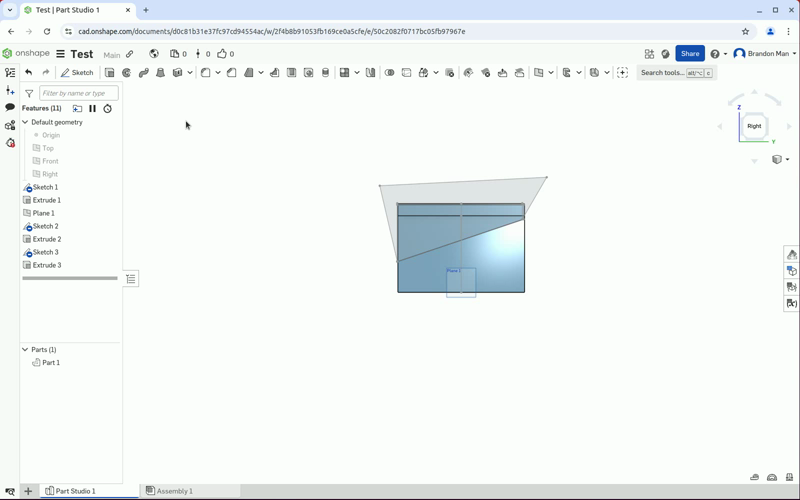
key(shift+7)
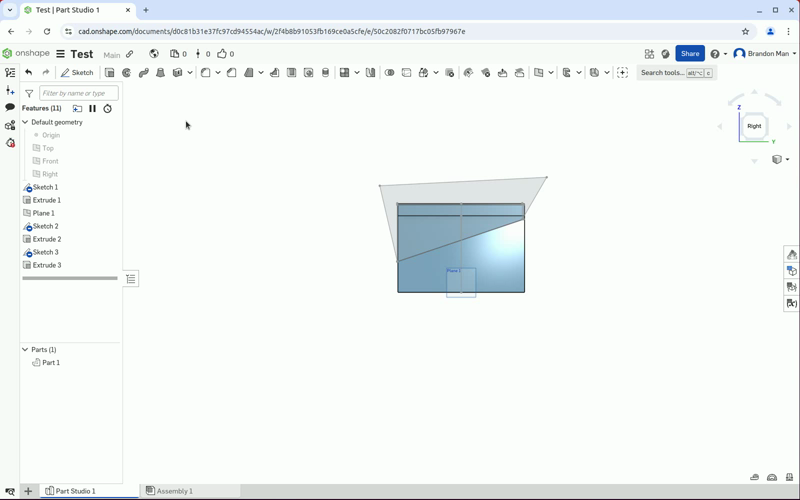
key(right, 2)
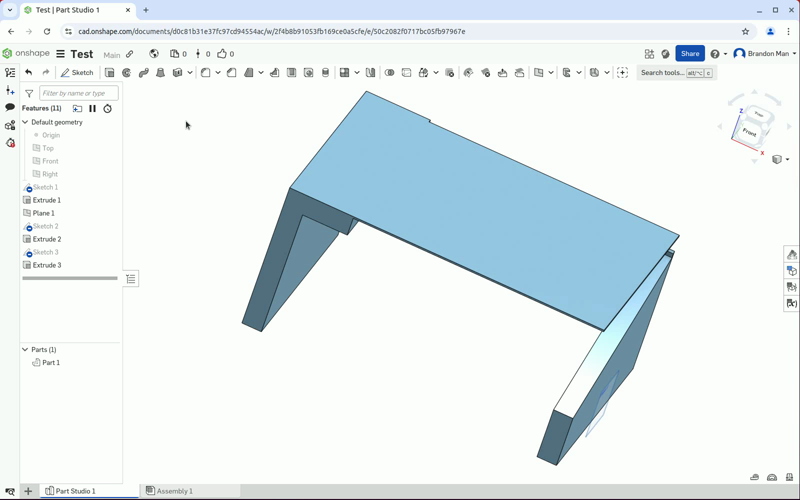
key(down, 2)
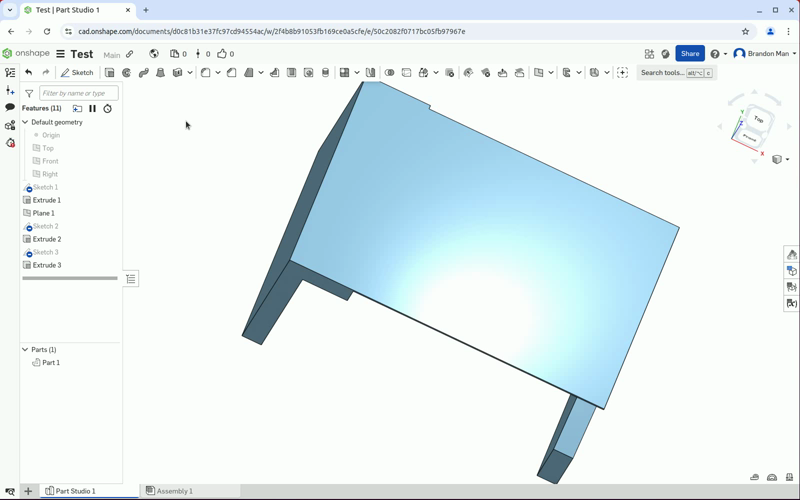
key(up, 2)
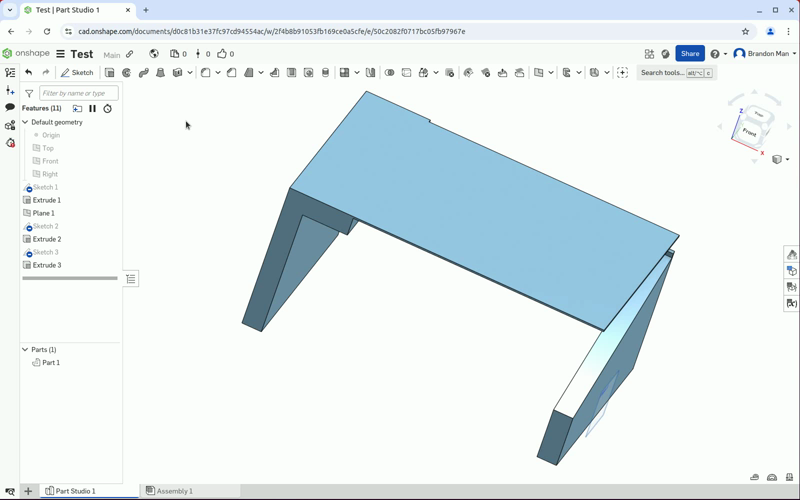
key(left, 2)
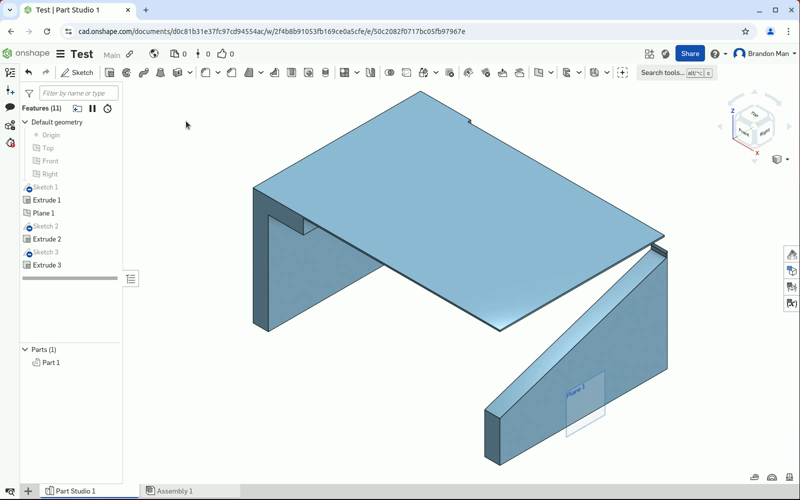
mouse_move(73, 189)
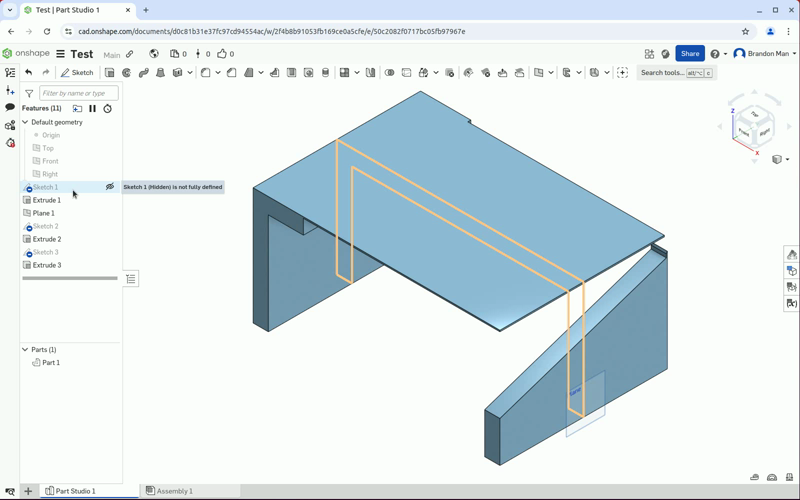
click(73, 189)